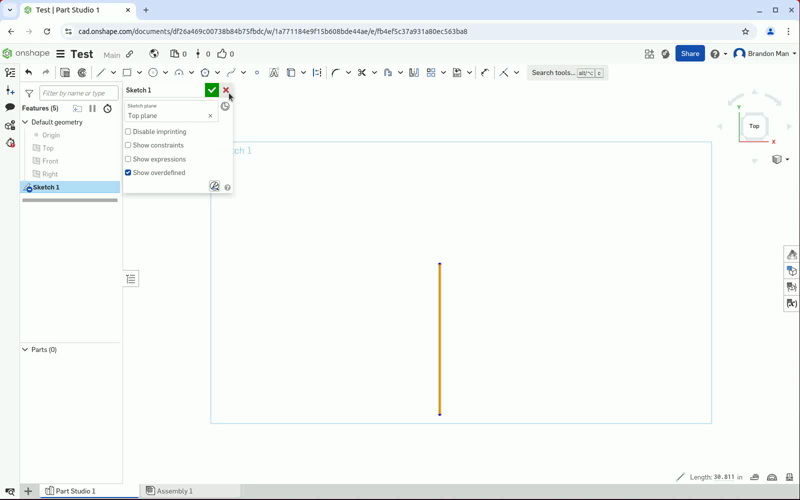
key(shift+h)
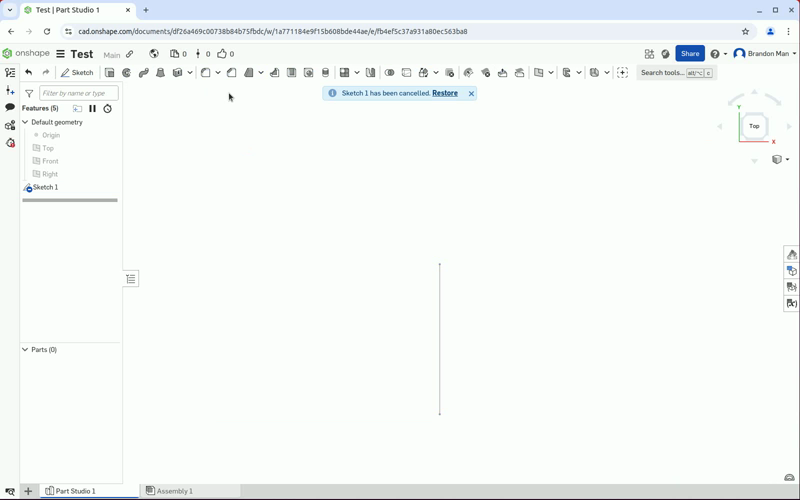
key(shift+s)
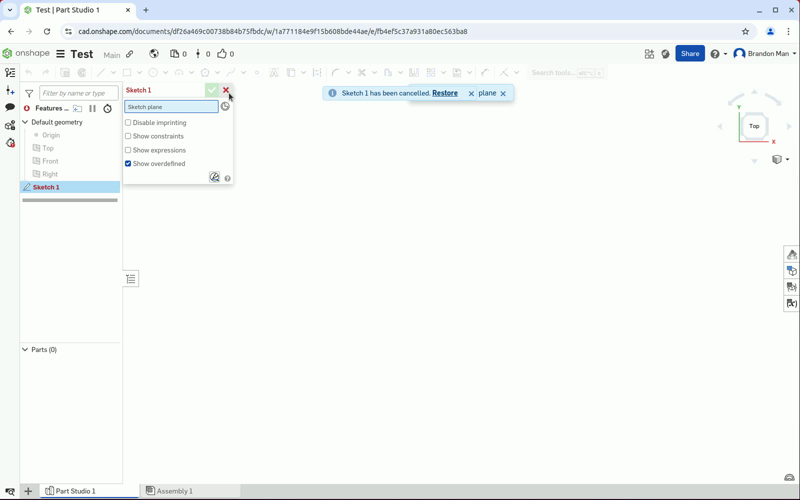
mouse_move(73, 150)
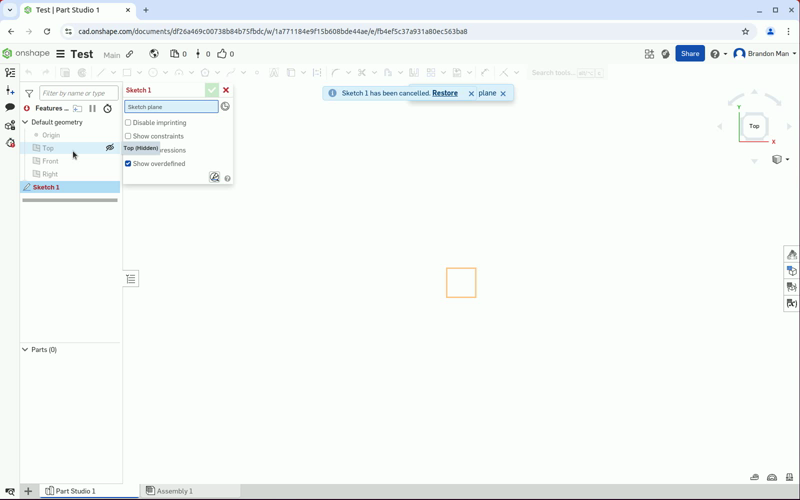
click(73, 150)
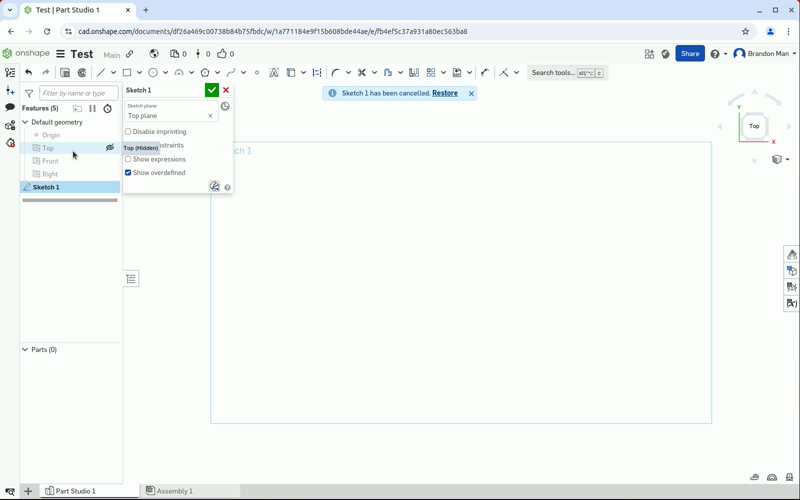
mouse_move(73, 352)
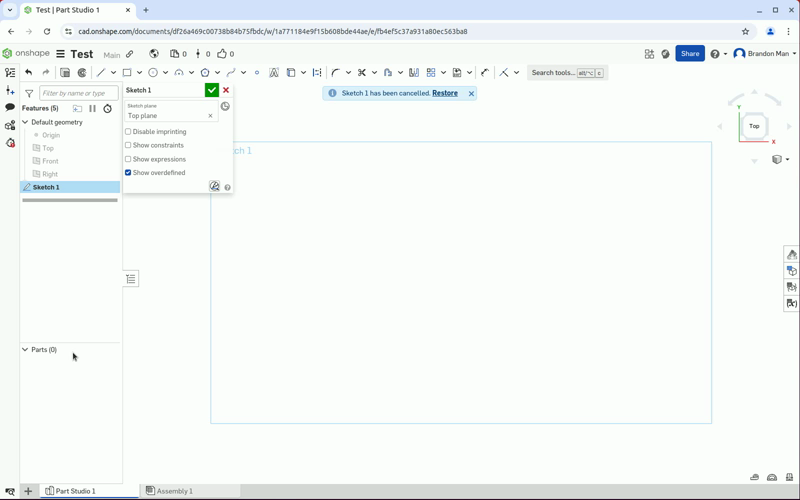
key(y)
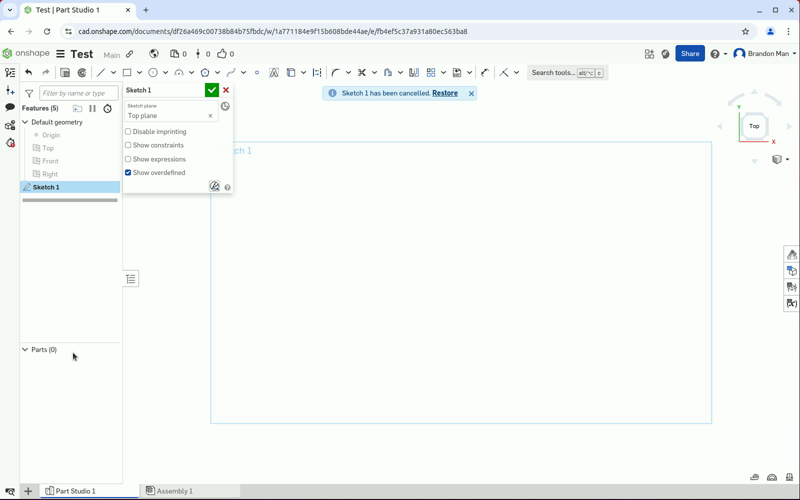
key(l)
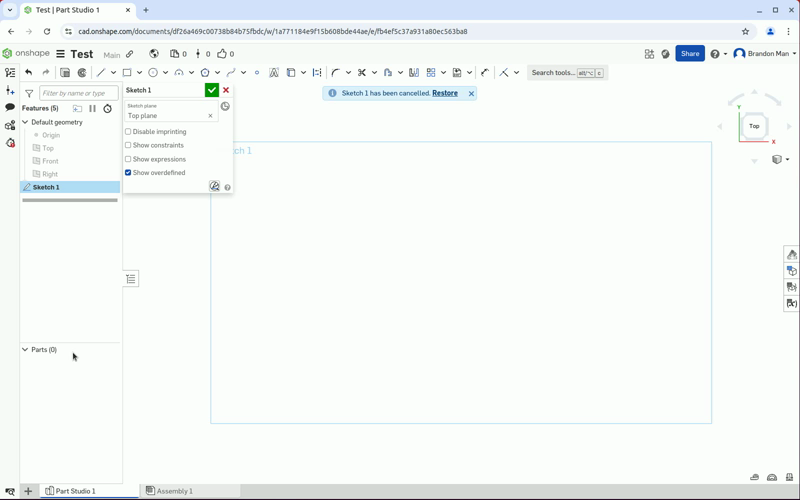
key_down(shift)
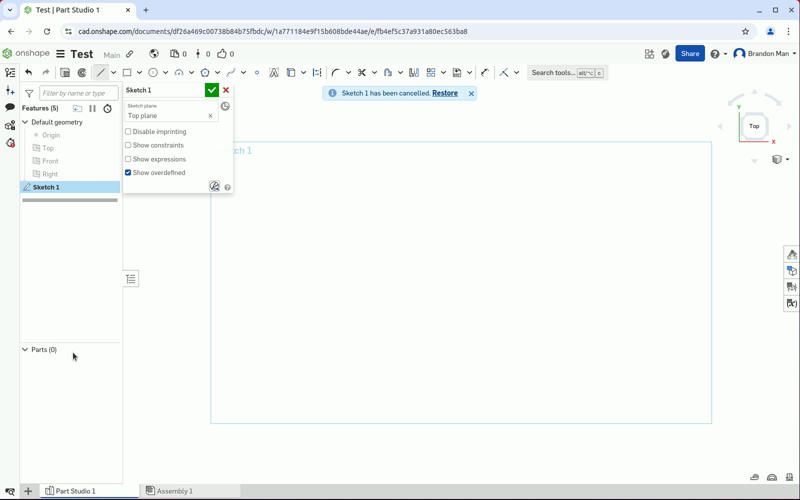
mouse_move(452, 315)
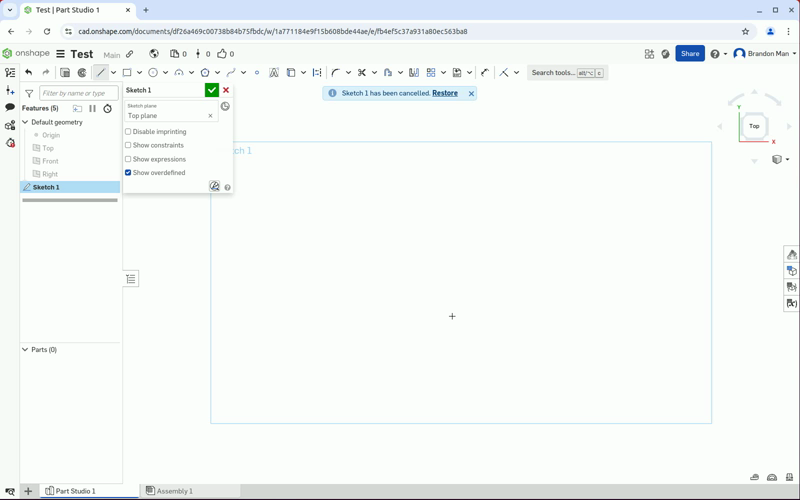
click(452, 315)
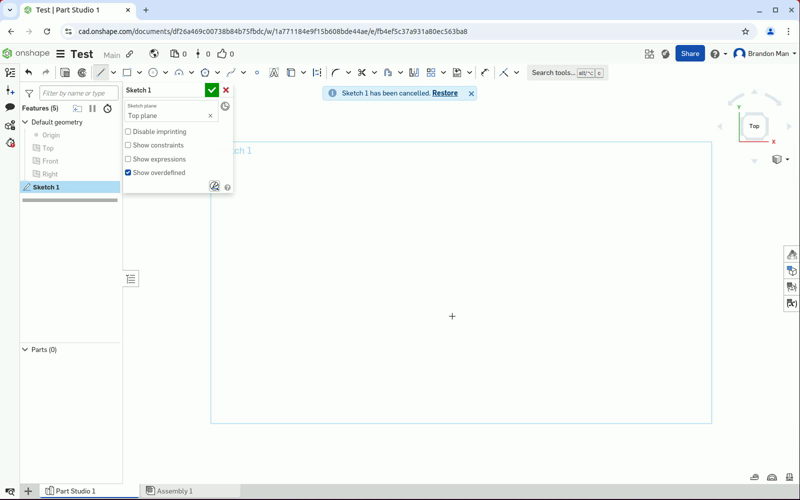
key_up(shift)
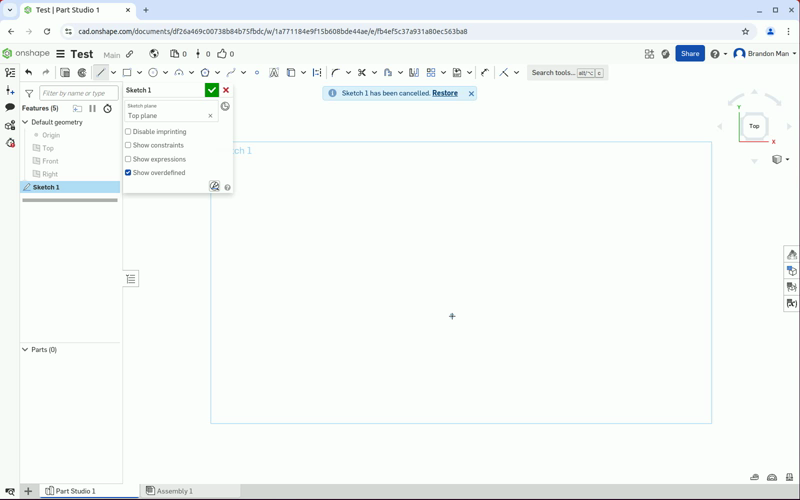
key_down(shift)
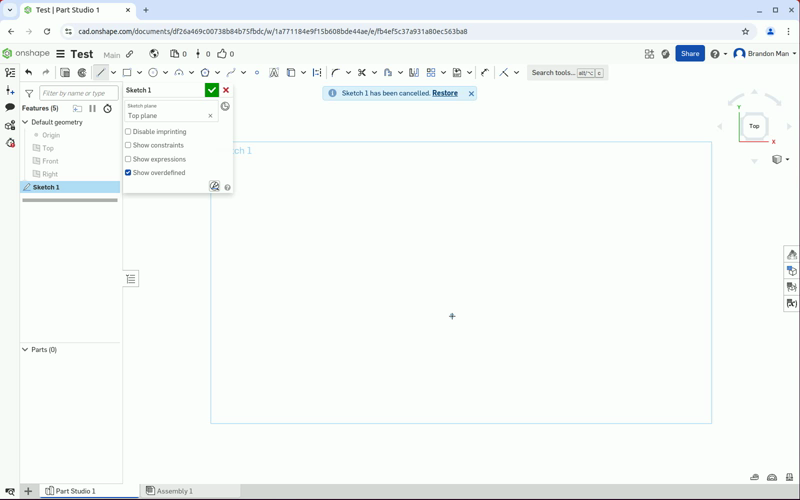
mouse_move(482, 315)
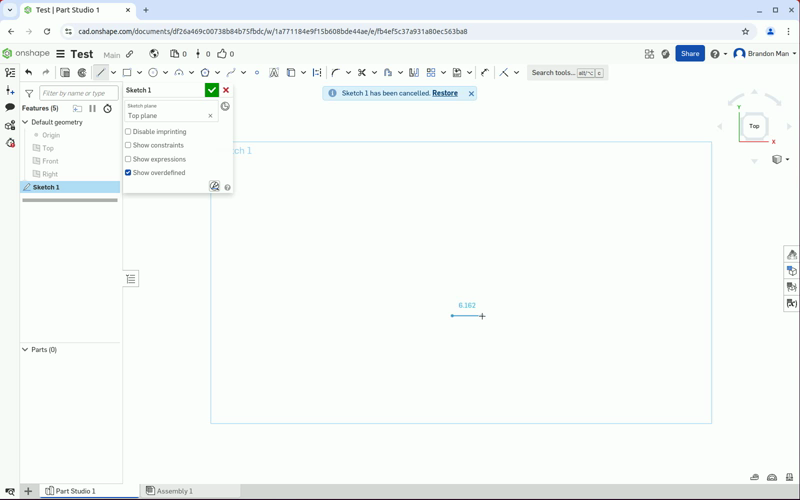
mouse_move(456, 314)
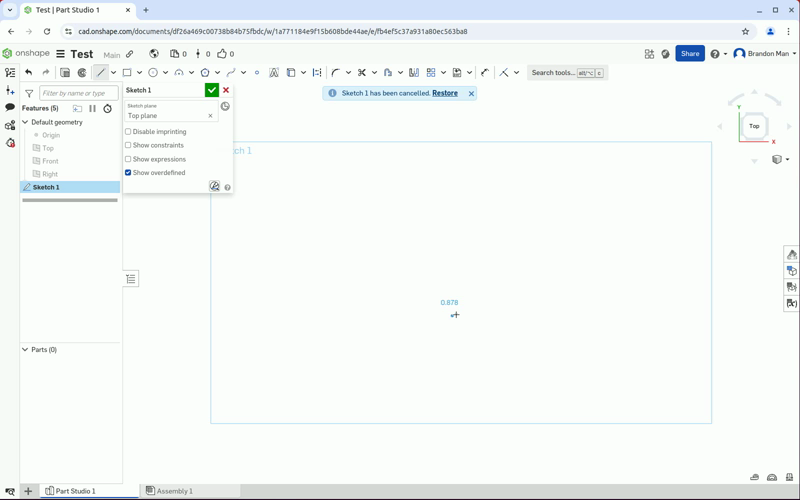
scroll(6)
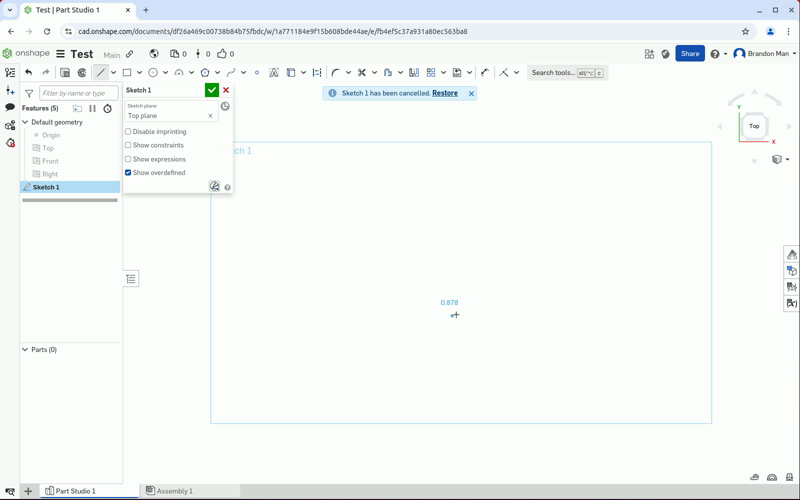
scroll(6)
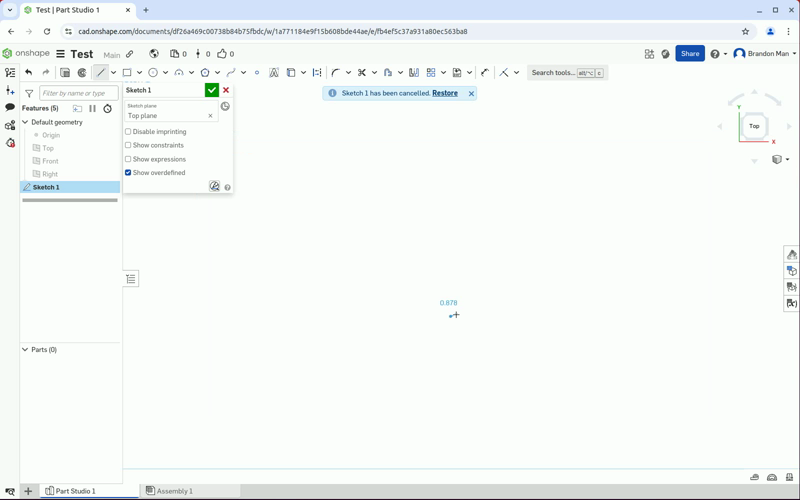
scroll(6)
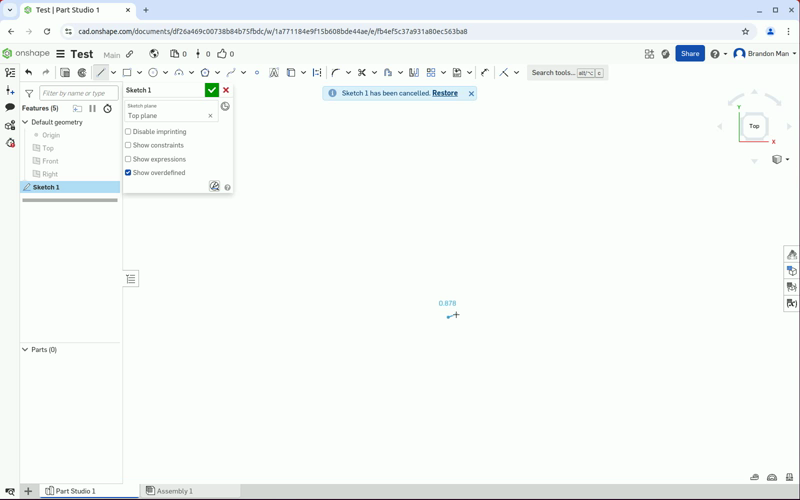
scroll(6)
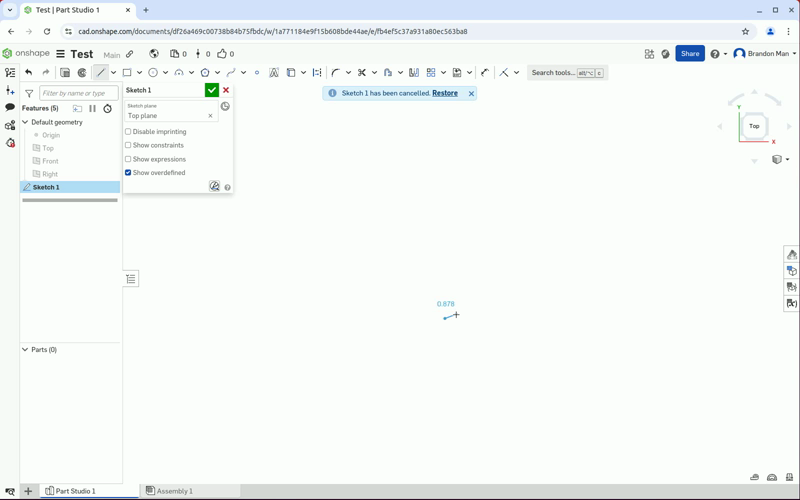
scroll(6)
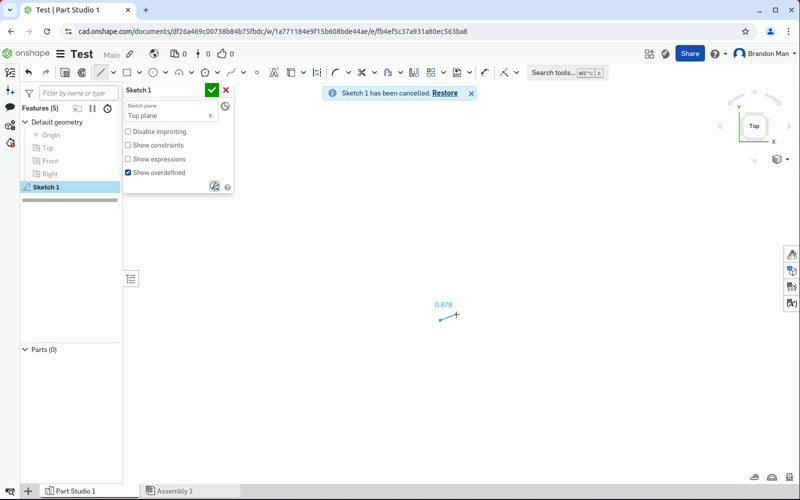
scroll(6)
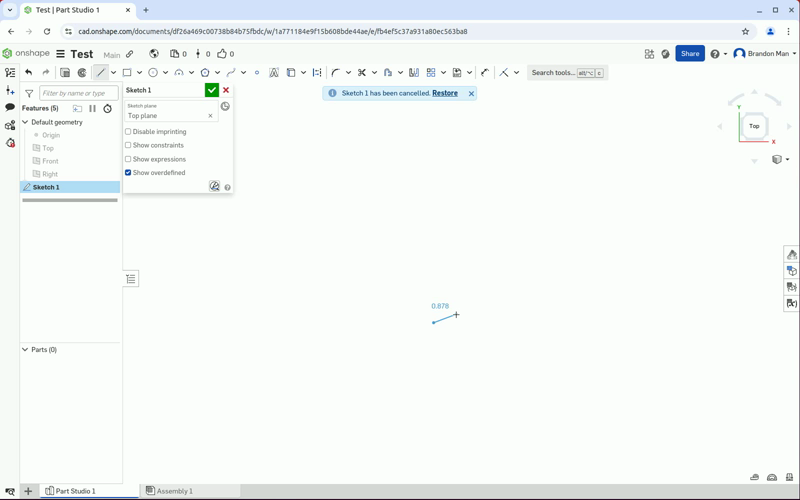
scroll(6)
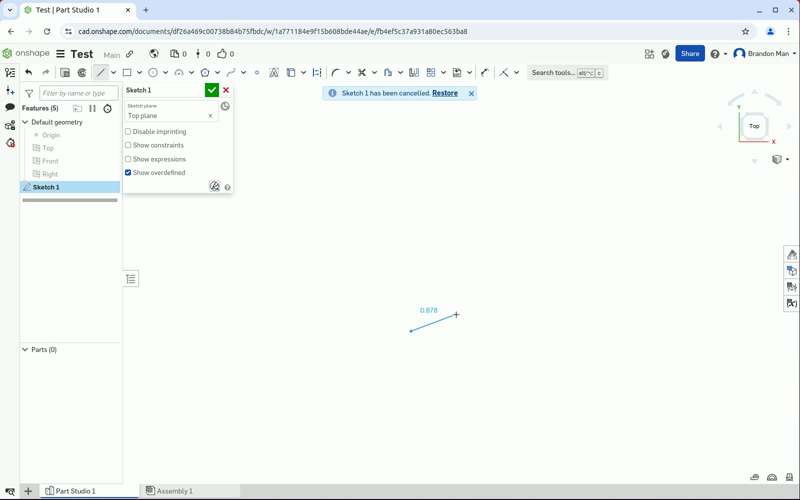
click(456, 314)
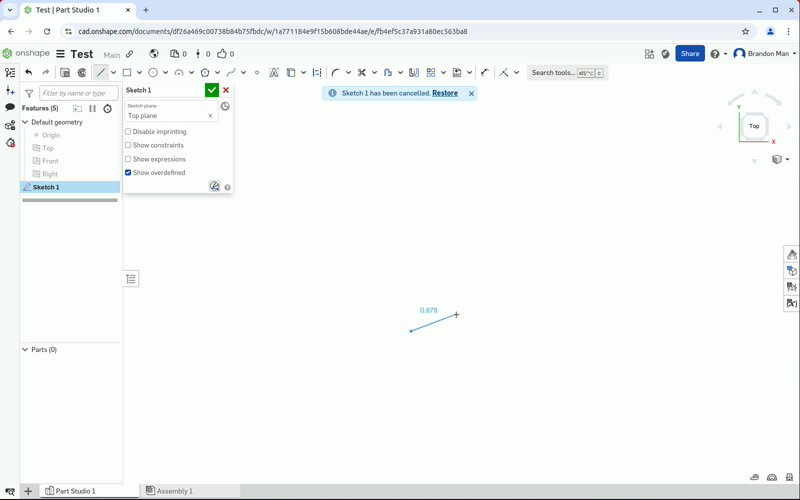
scroll(-6)
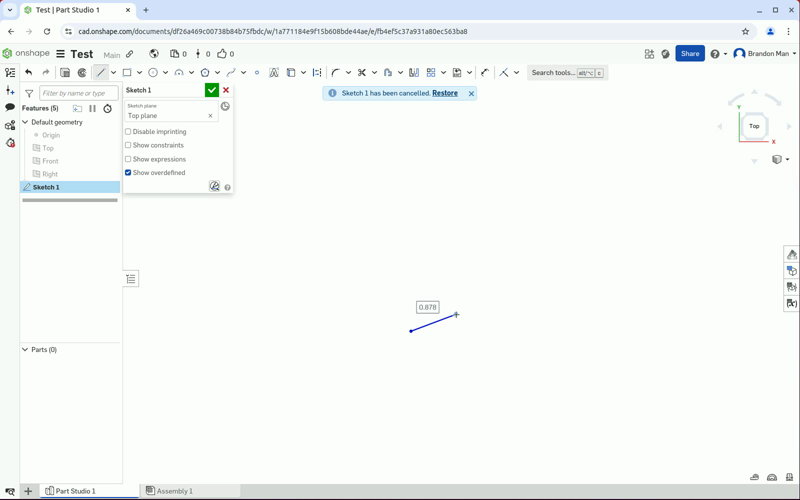
scroll(-6)
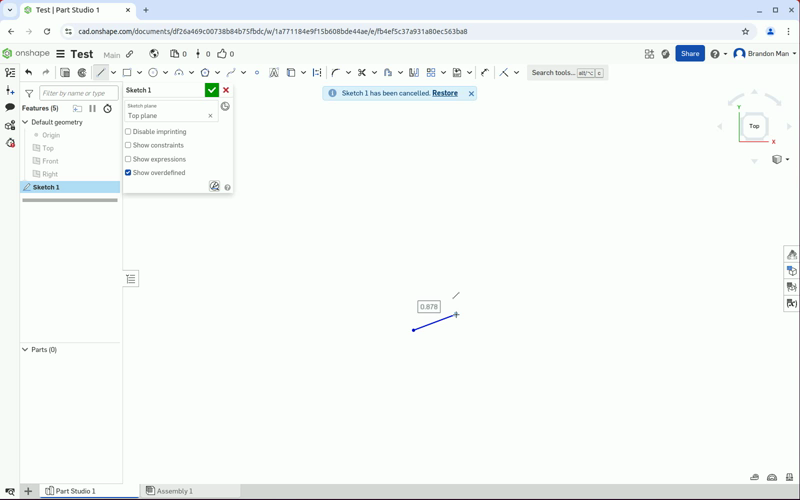
scroll(-6)
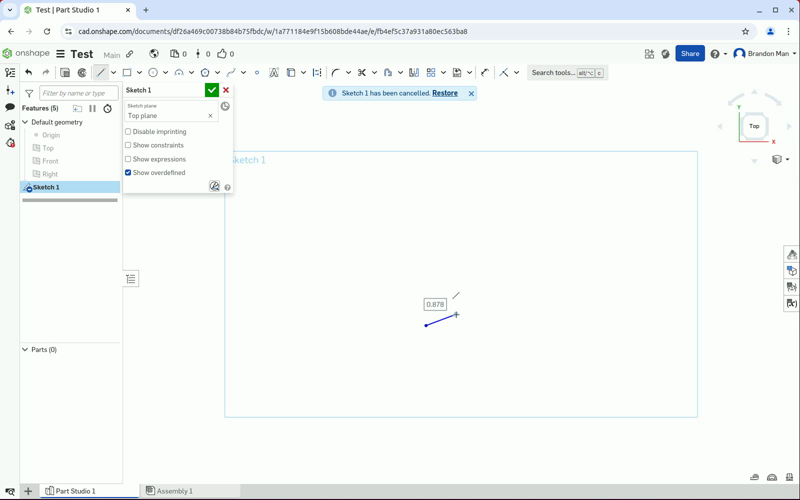
scroll(-6)
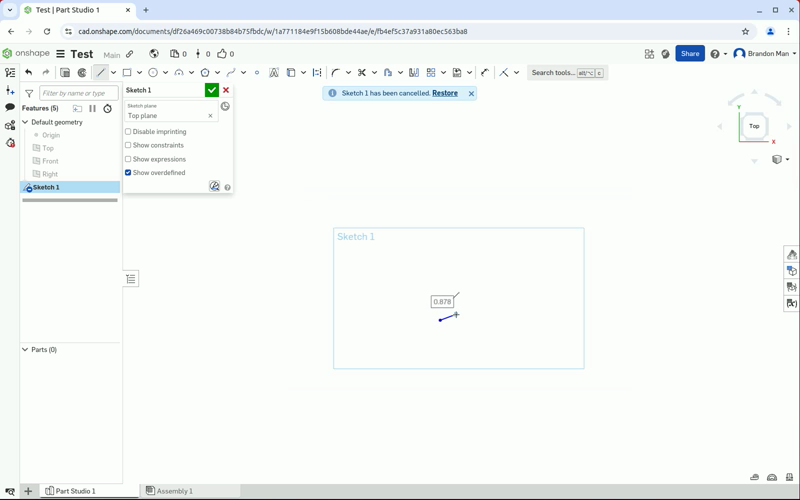
scroll(-6)
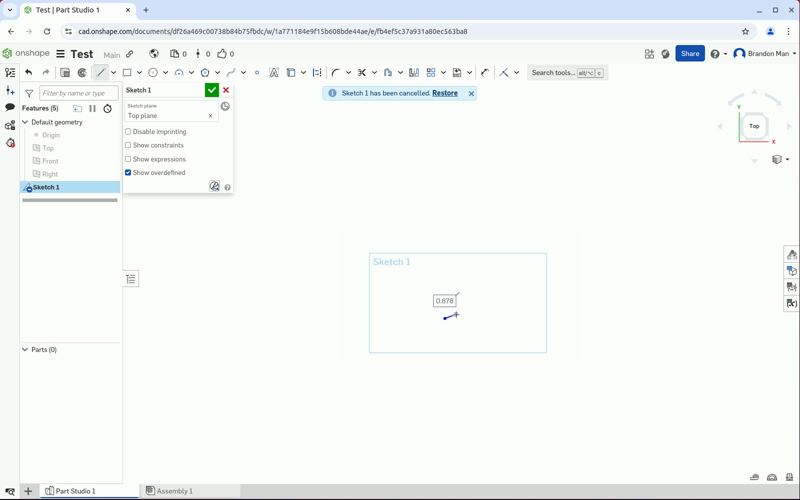
scroll(-6)
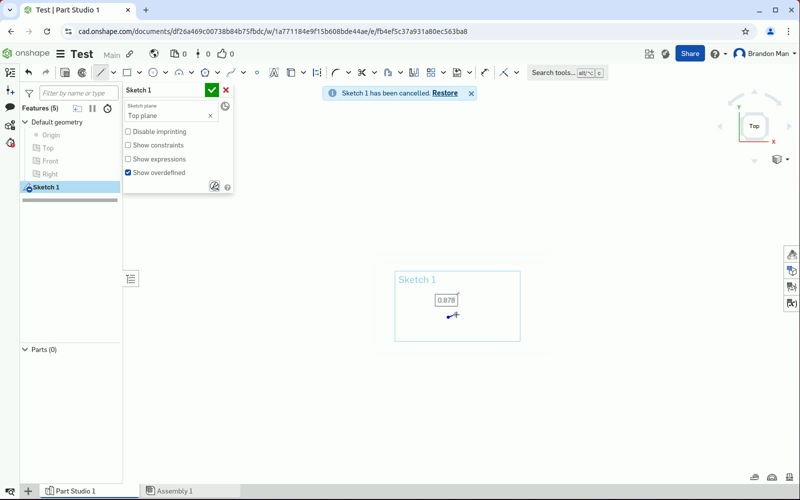
scroll(-6)
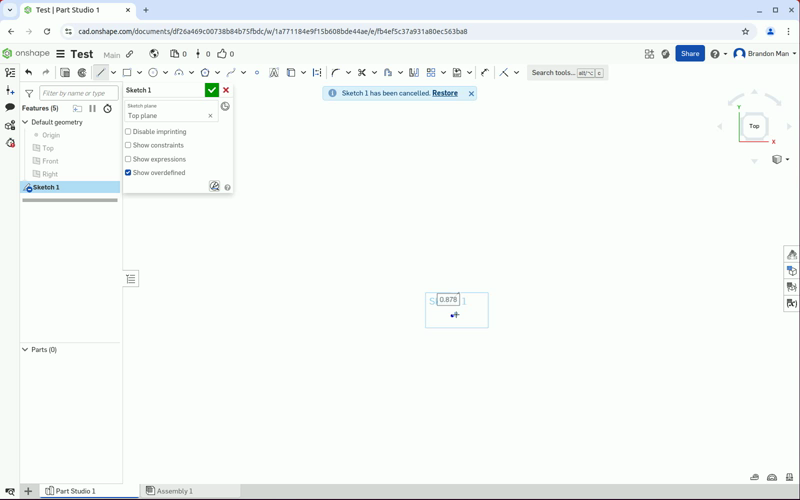
key_up(shift)
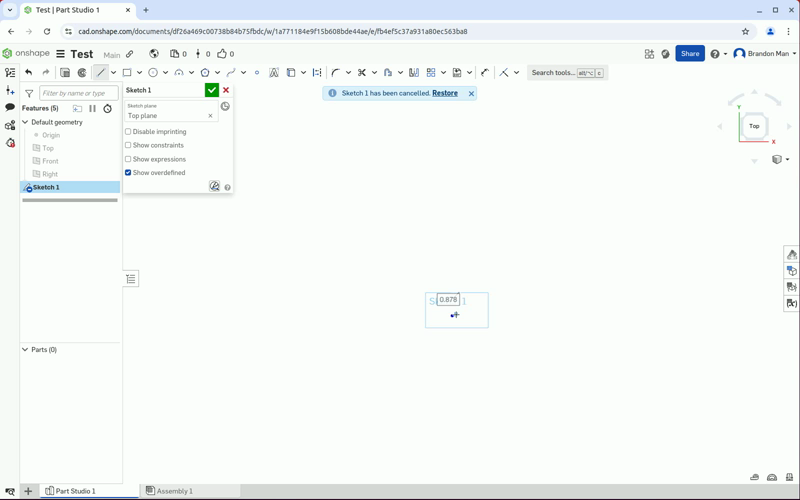
key_down(shift)
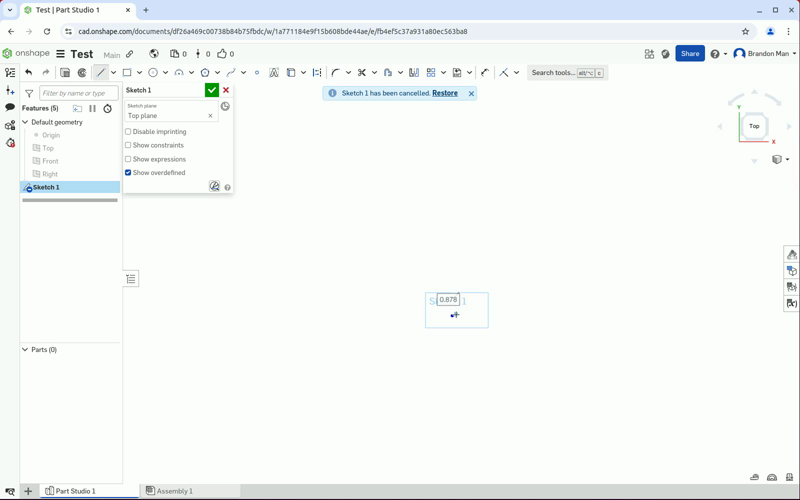
mouse_move(456, 251)
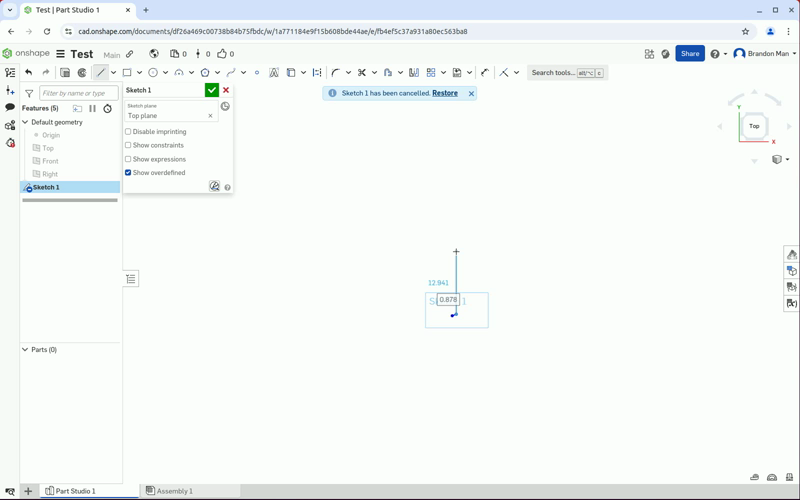
click(456, 251)
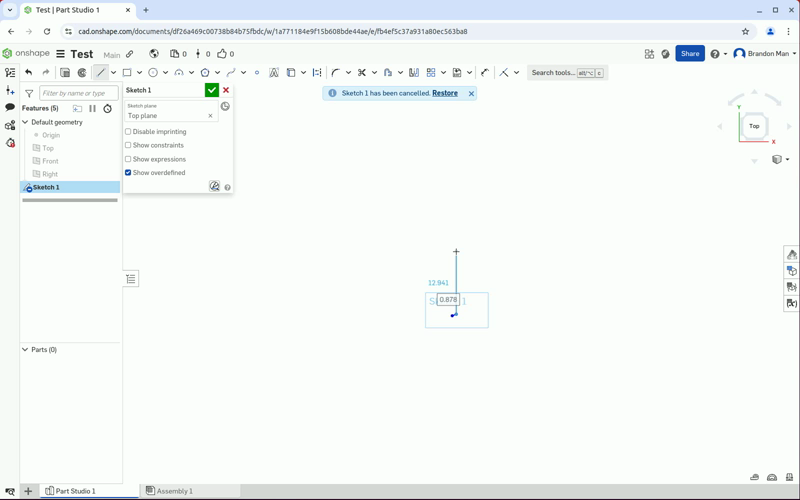
key_up(shift)
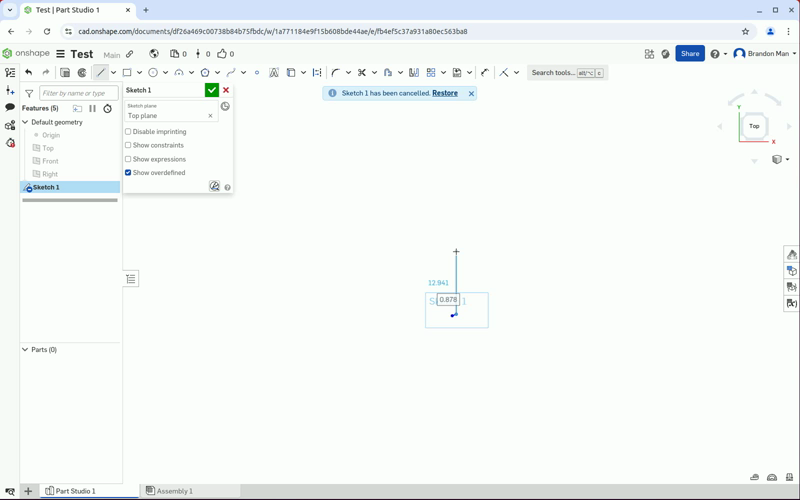
key_down(shift)
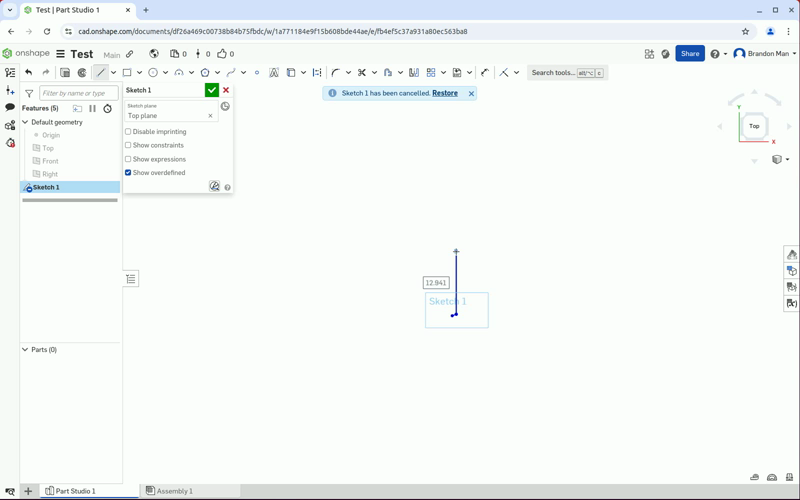
mouse_move(486, 251)
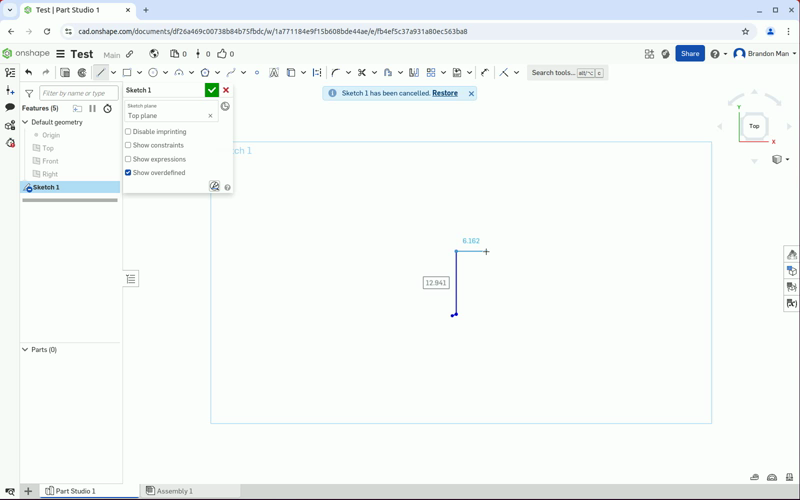
mouse_move(452, 249)
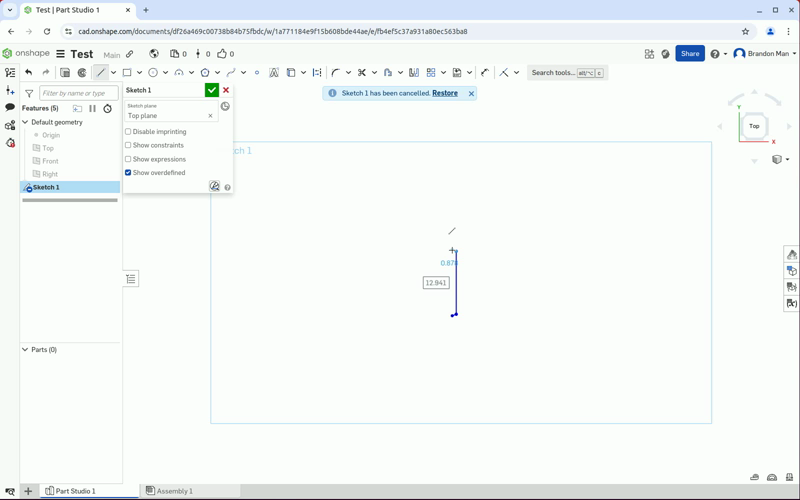
scroll(6)
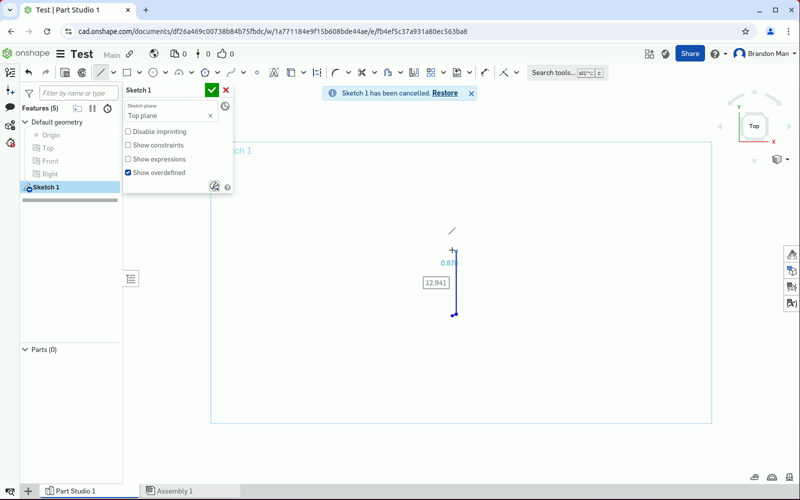
scroll(6)
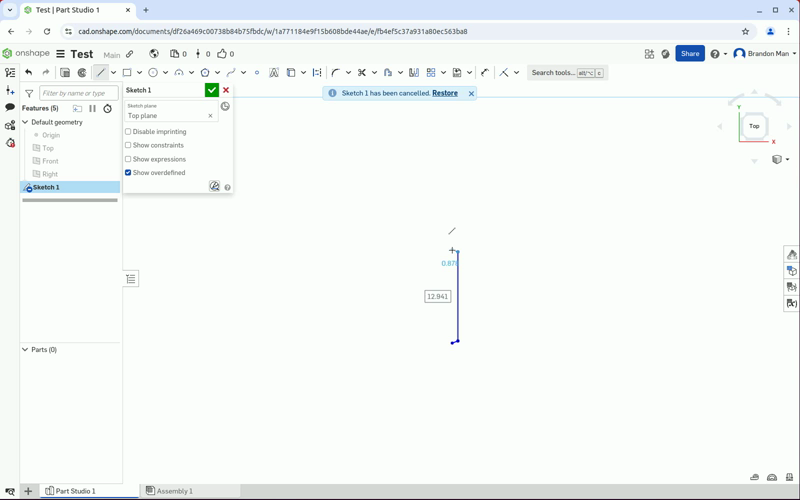
scroll(6)
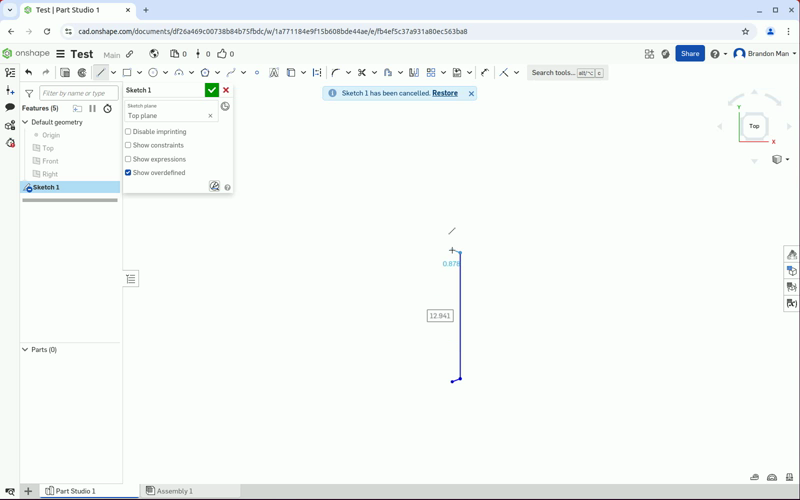
scroll(6)
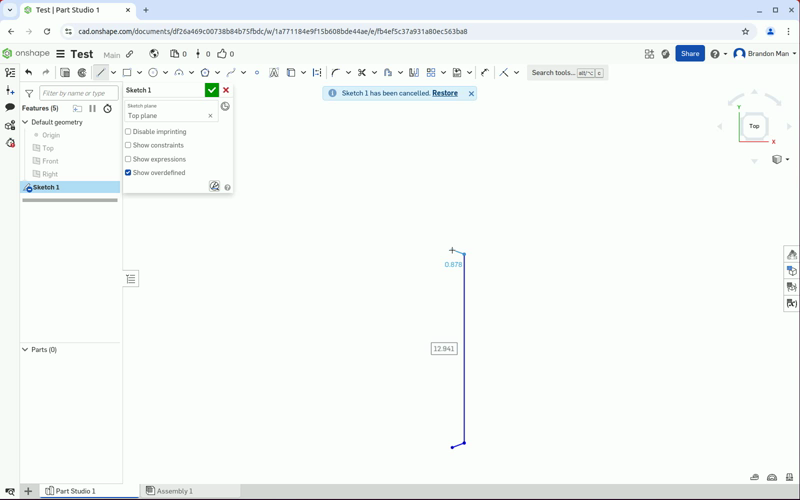
scroll(6)
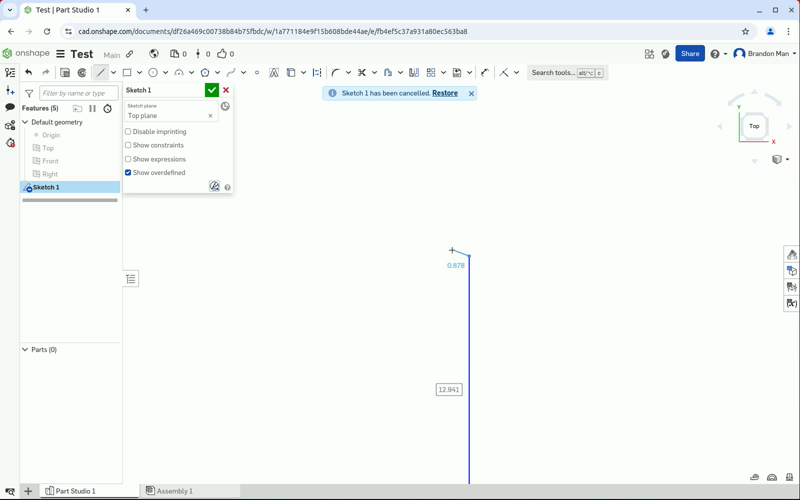
scroll(6)
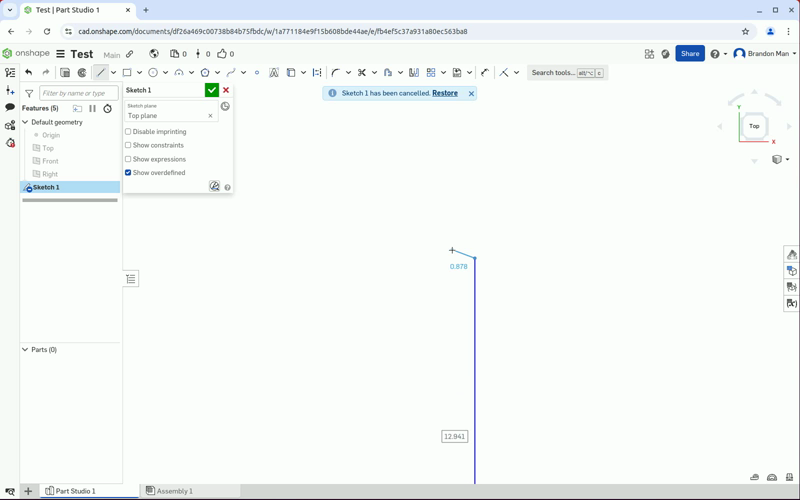
scroll(6)
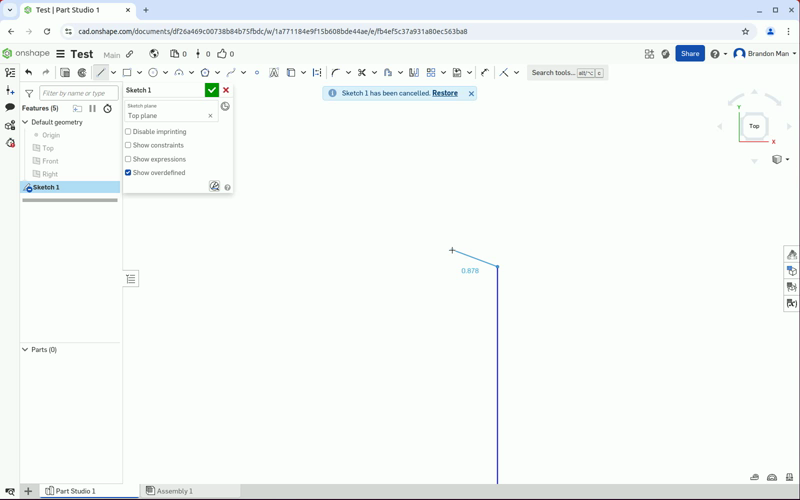
click(452, 249)
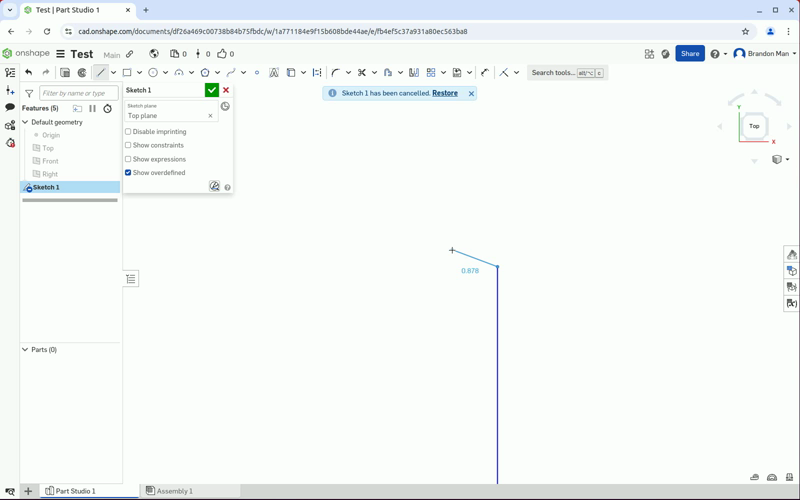
scroll(-6)
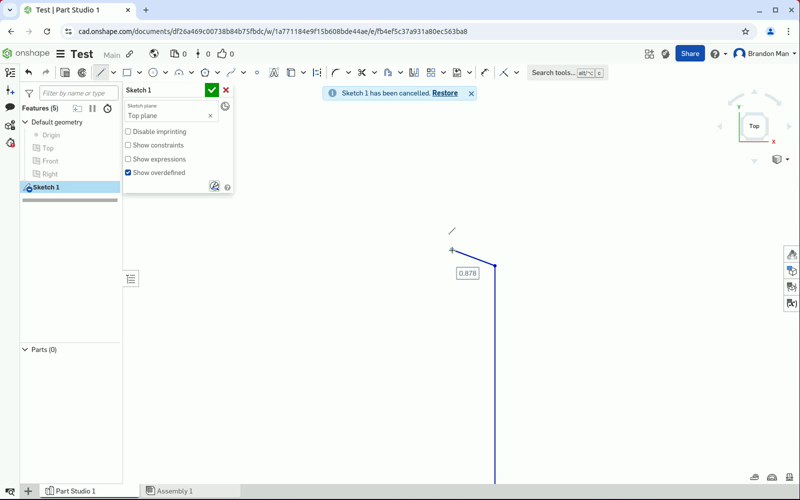
scroll(-6)
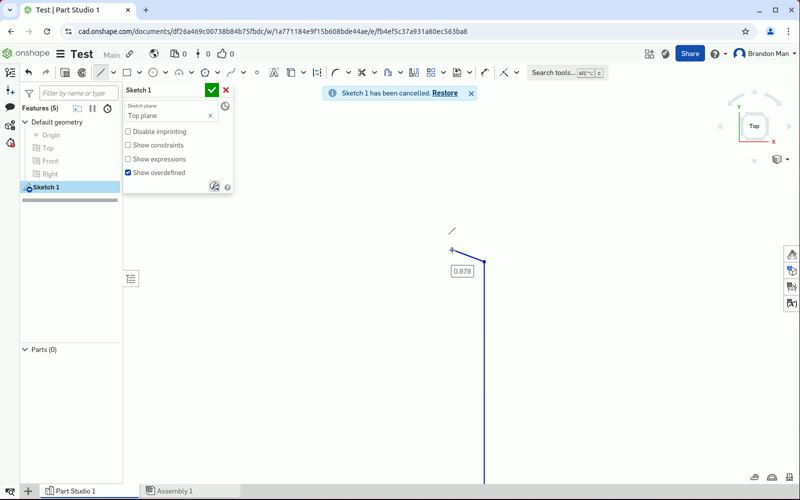
scroll(-6)
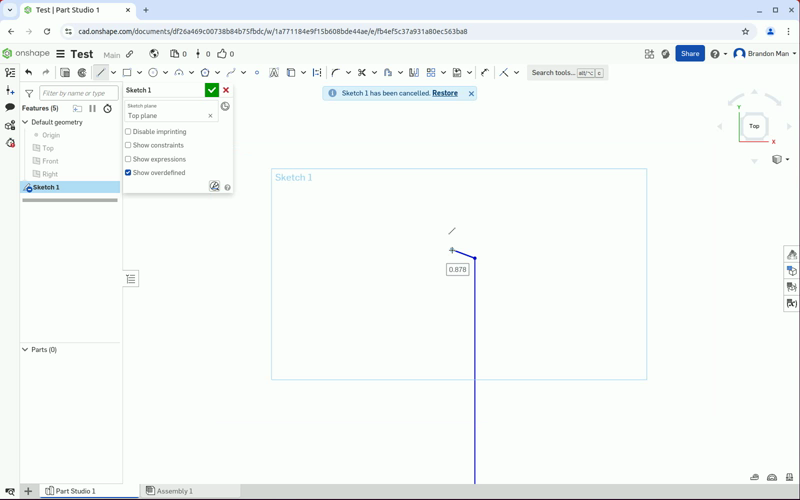
scroll(-6)
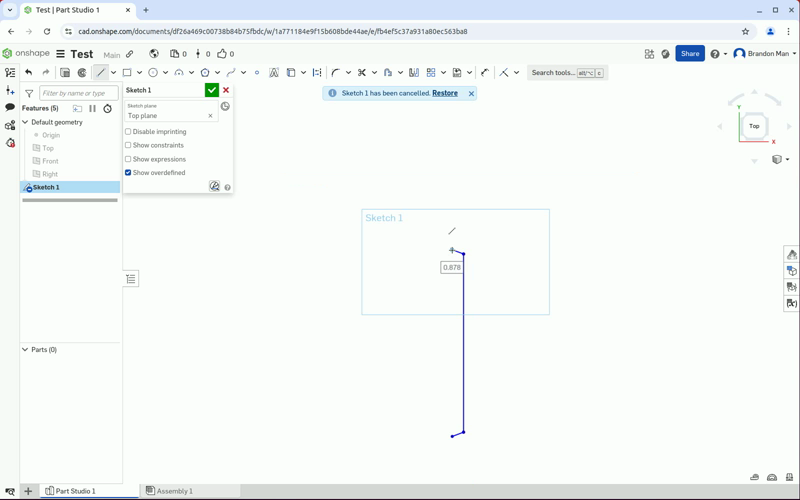
scroll(-6)
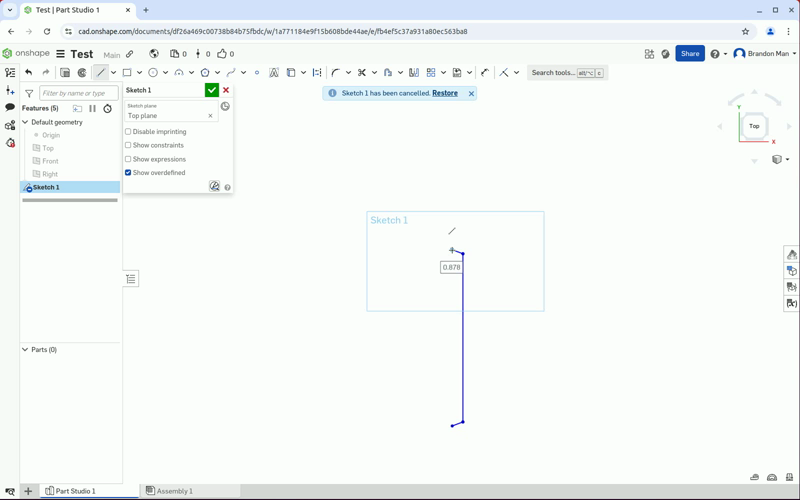
scroll(-6)
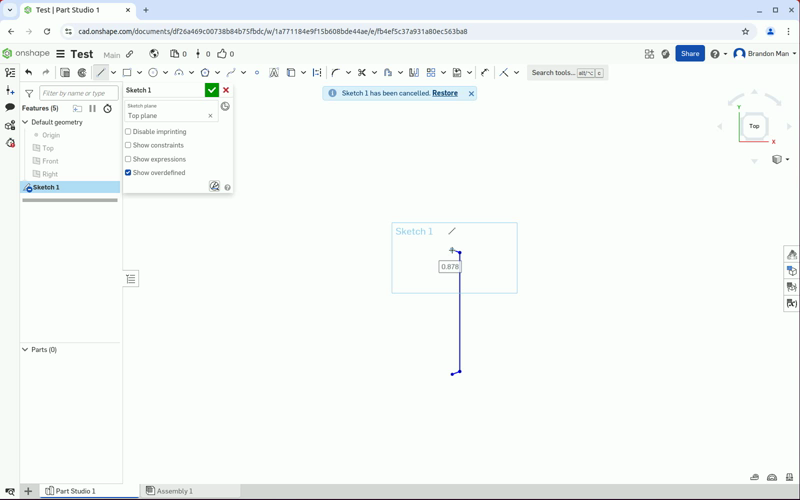
scroll(-6)
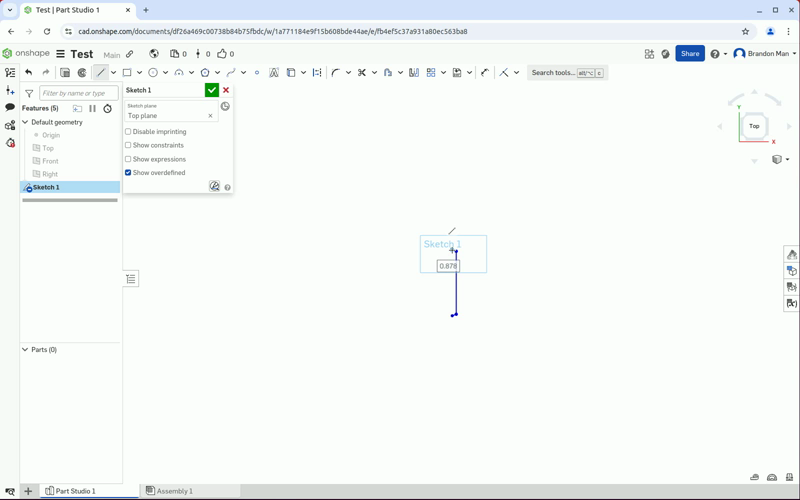
key_up(shift)
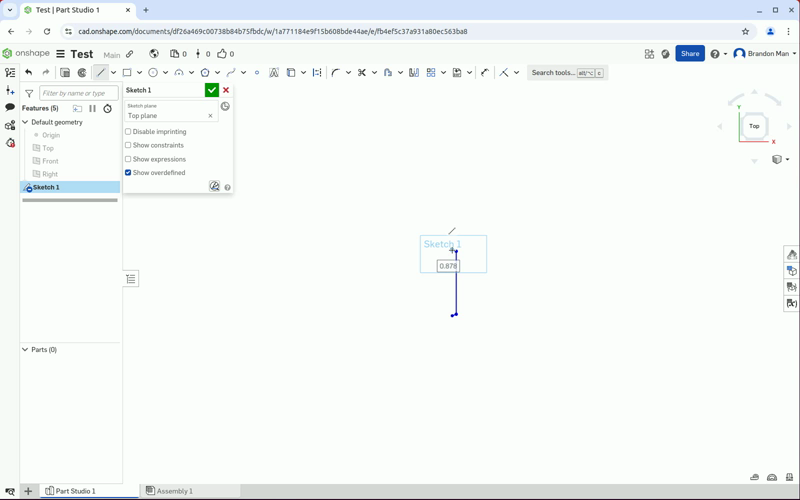
key_down(shift)
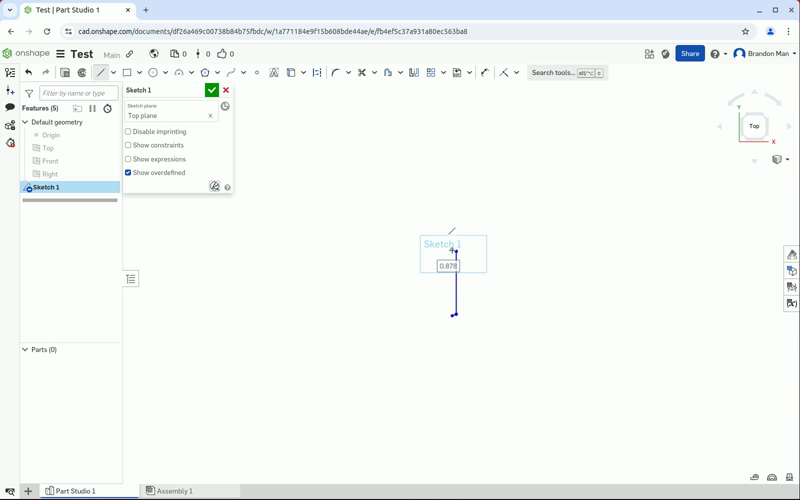
mouse_move(452, 315)
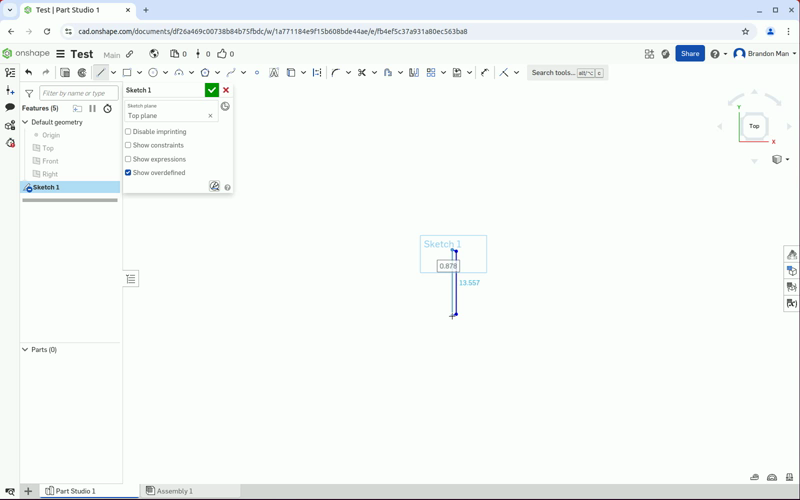
scroll(6)
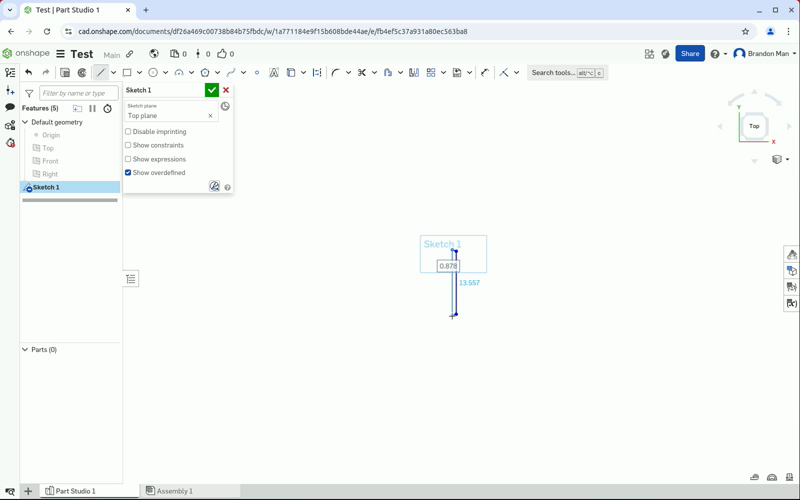
scroll(6)
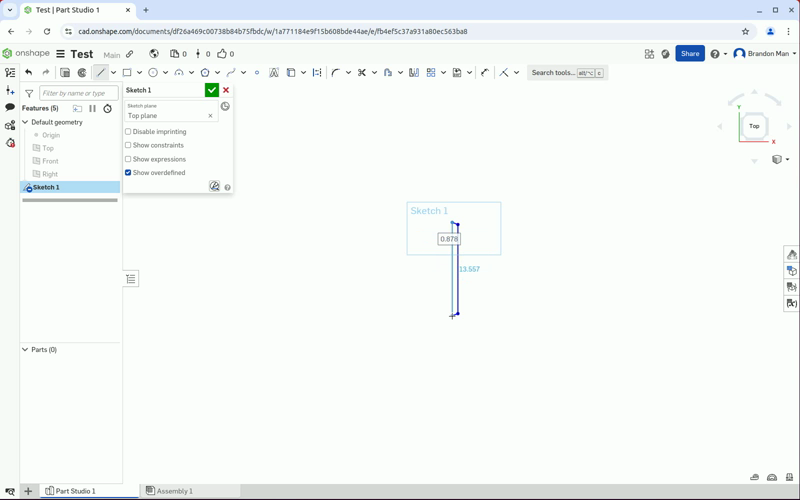
scroll(6)
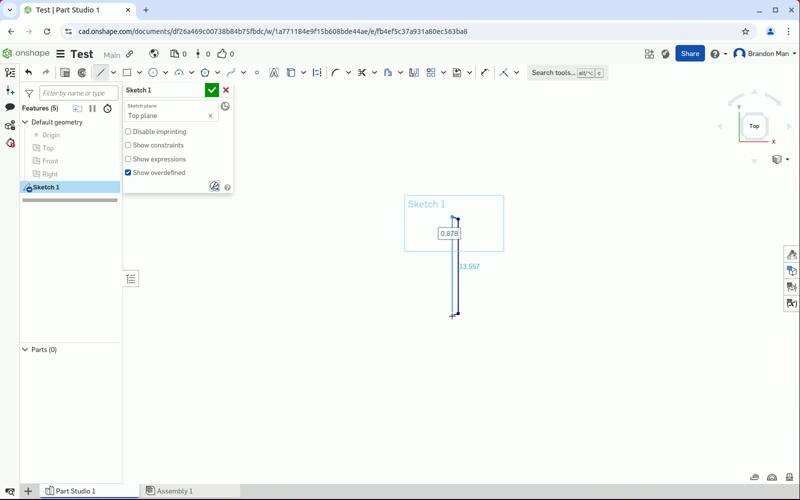
scroll(6)
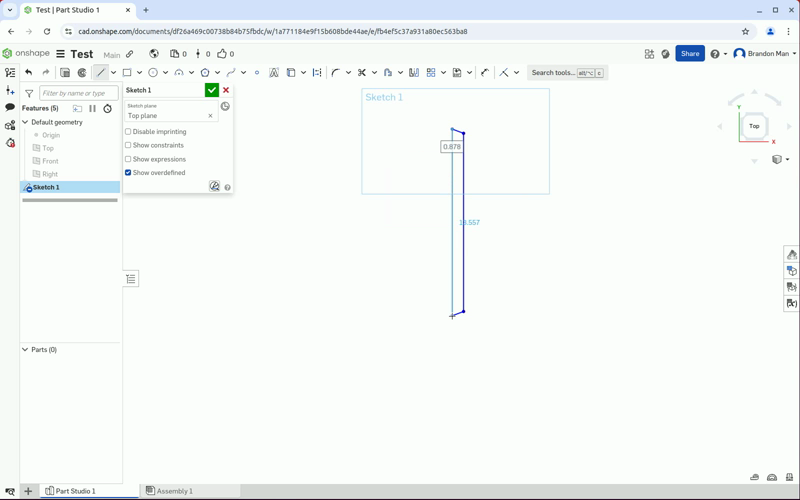
scroll(6)
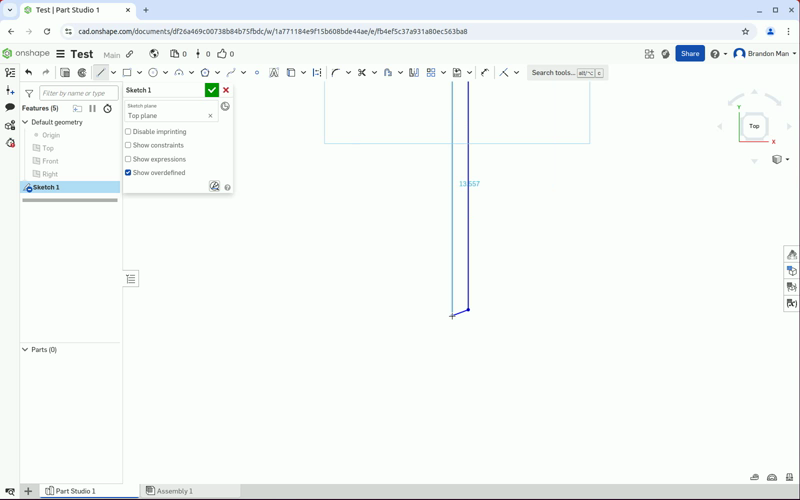
scroll(6)
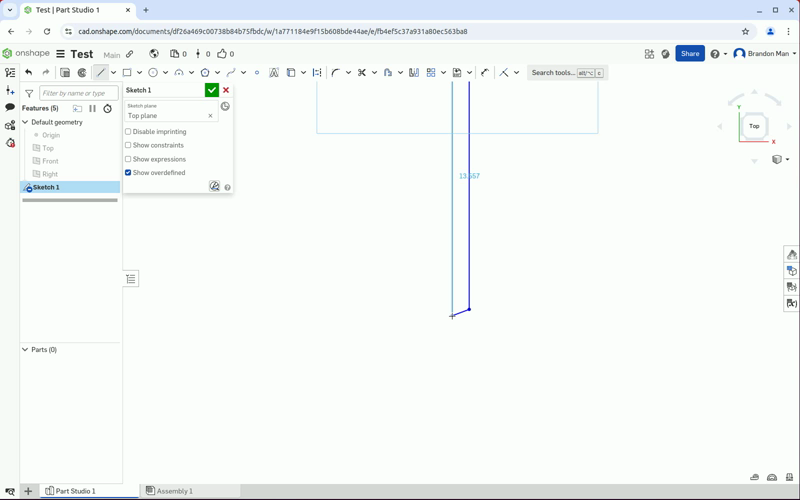
scroll(6)
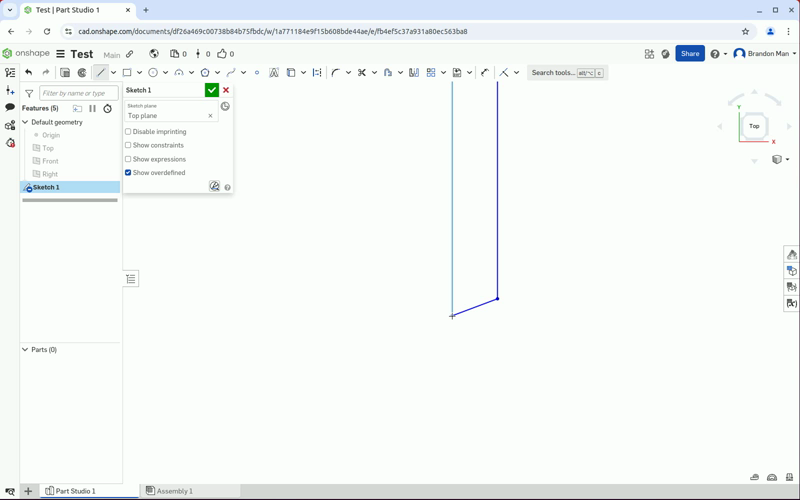
key_up(shift)
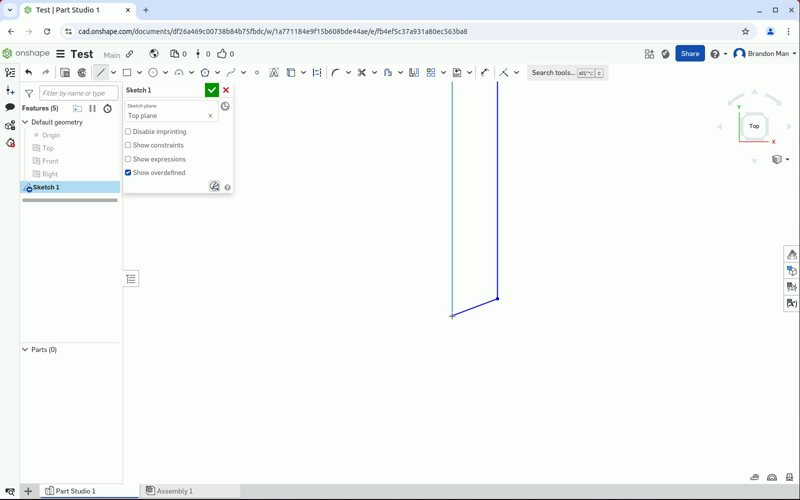
click(452, 315)
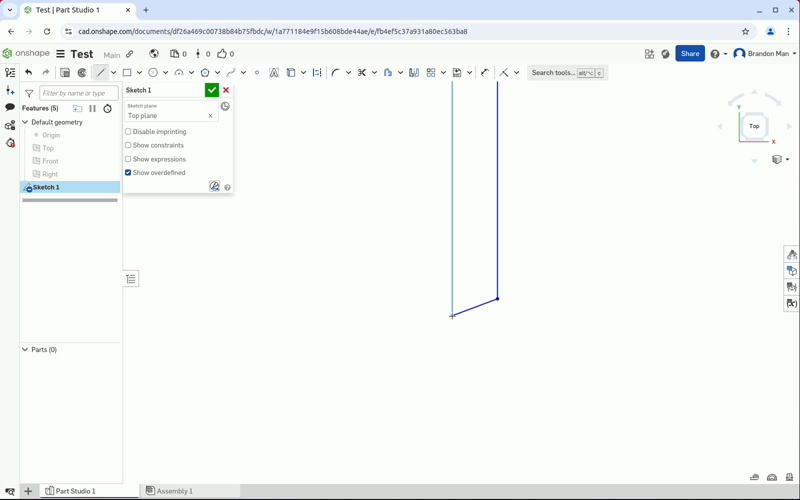
scroll(-6)
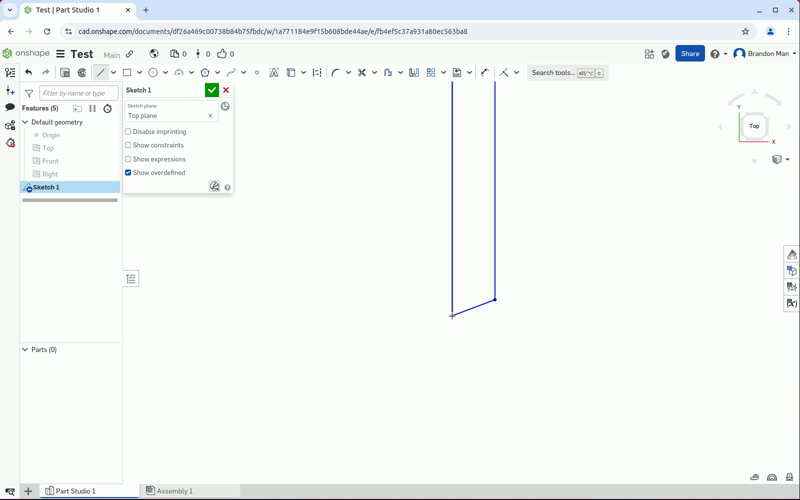
scroll(-6)
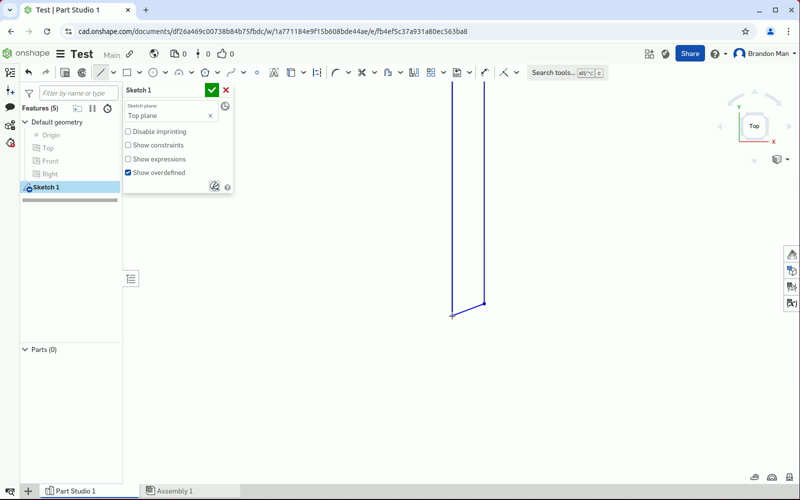
scroll(-6)
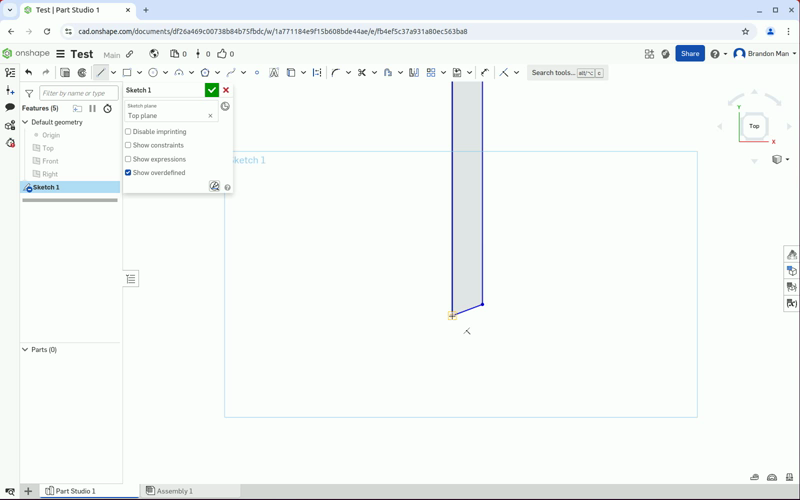
scroll(-6)
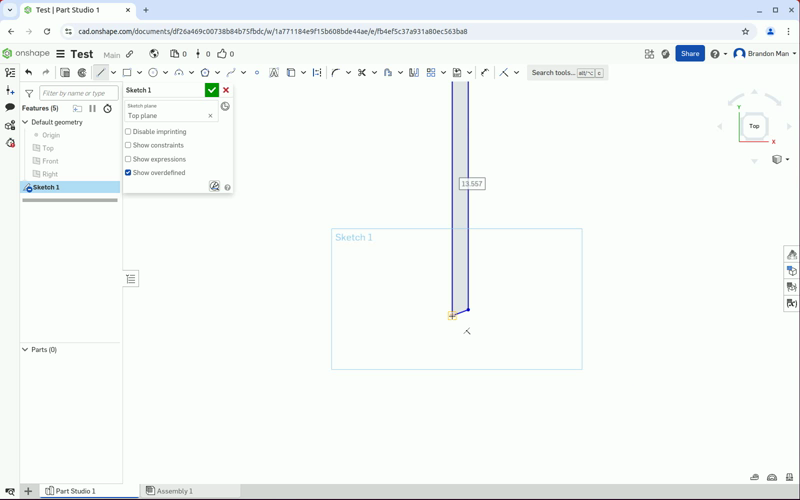
scroll(-6)
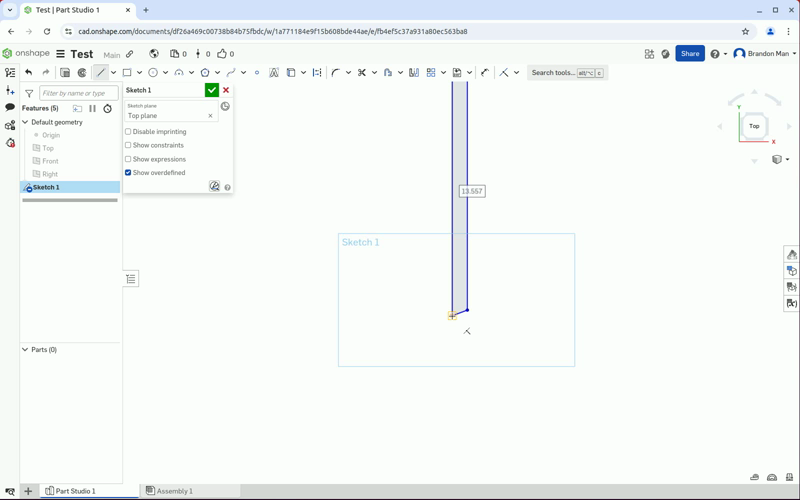
scroll(-6)
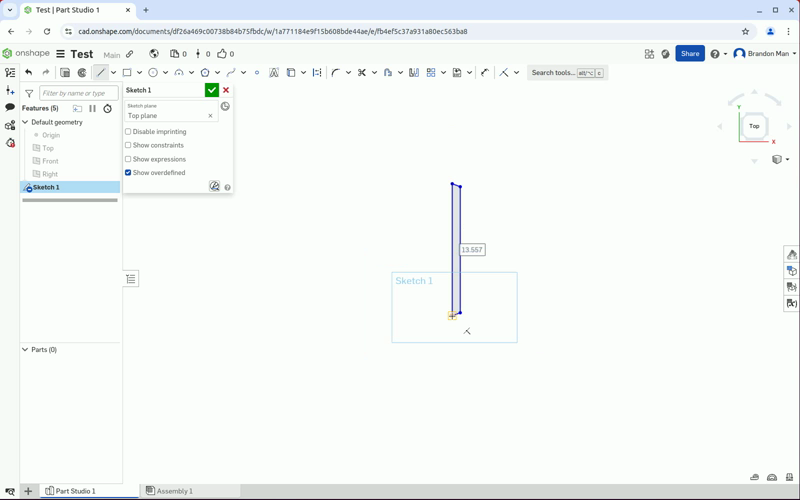
scroll(-6)
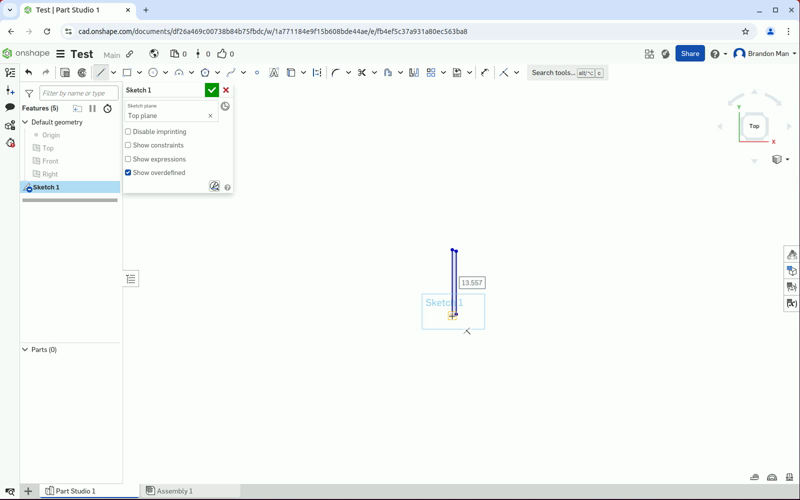
key(esc)
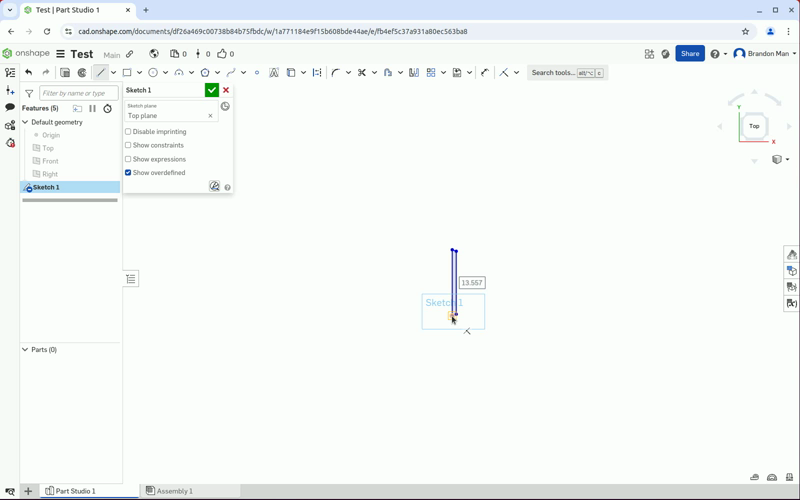
mouse_move(455, 277)
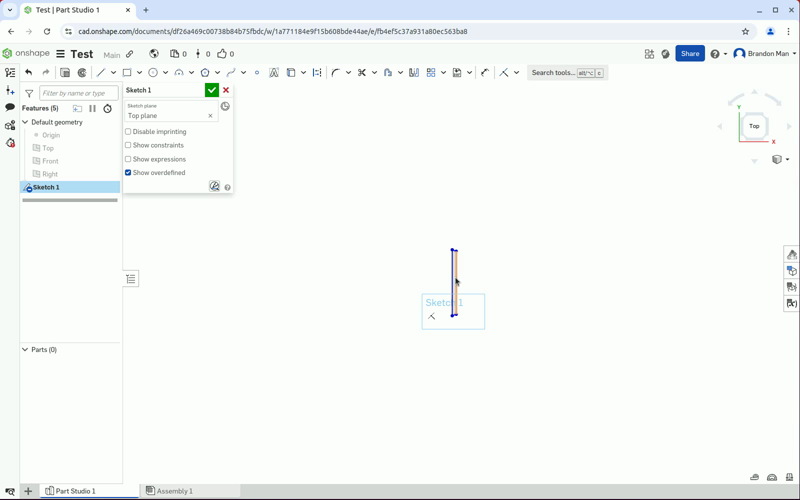
scroll(6)
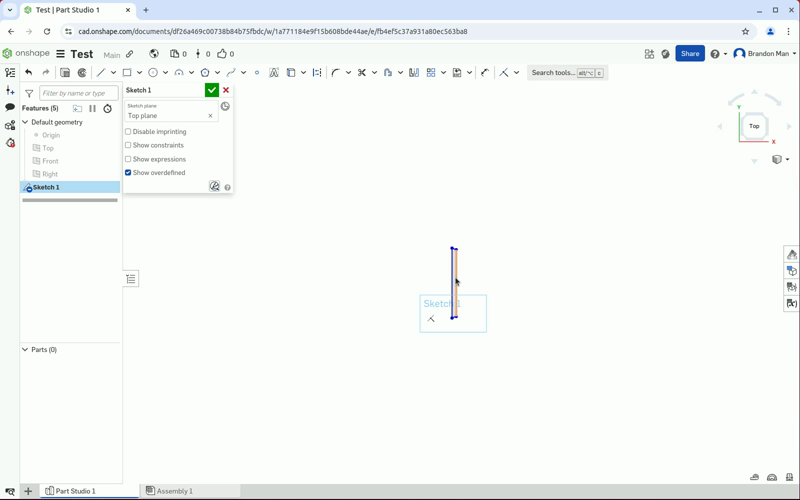
scroll(6)
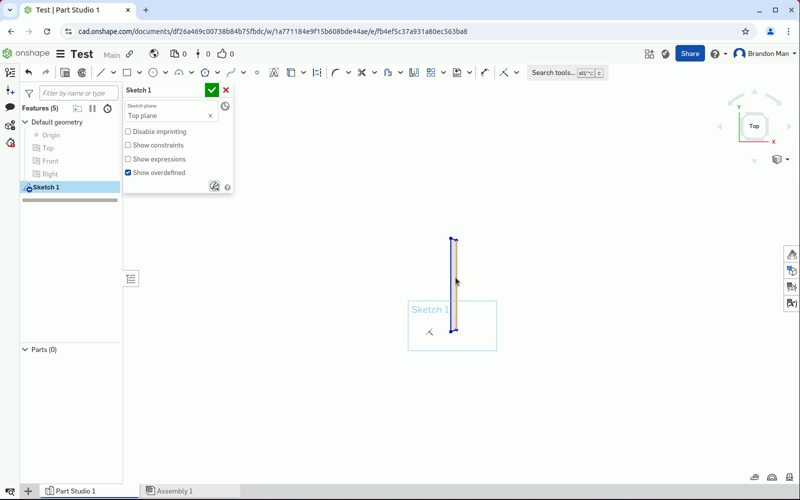
scroll(6)
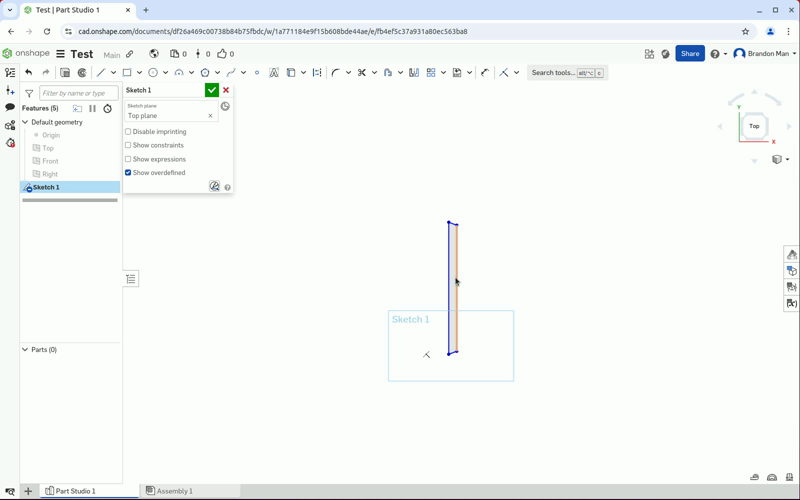
scroll(6)
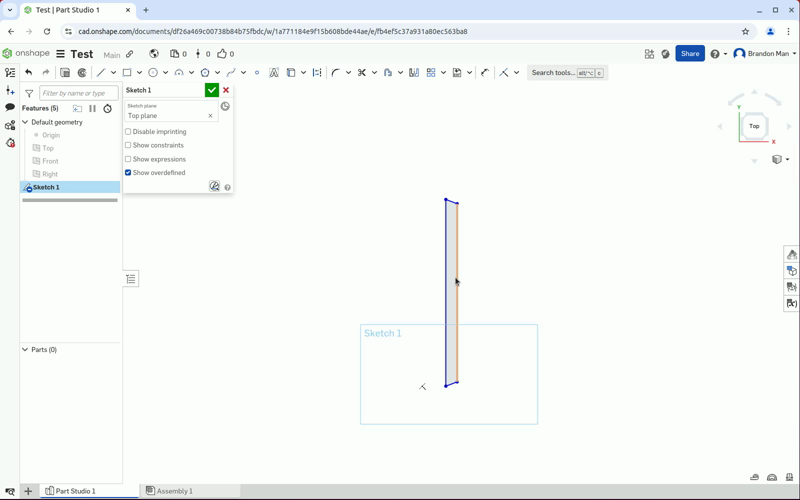
scroll(6)
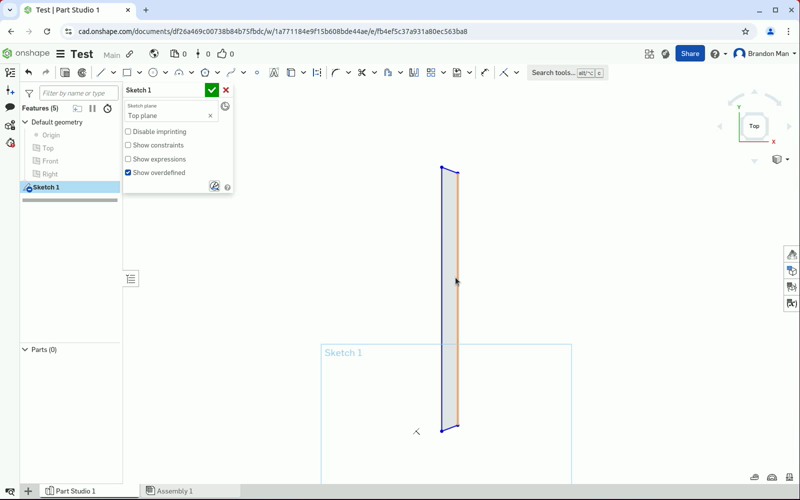
scroll(6)
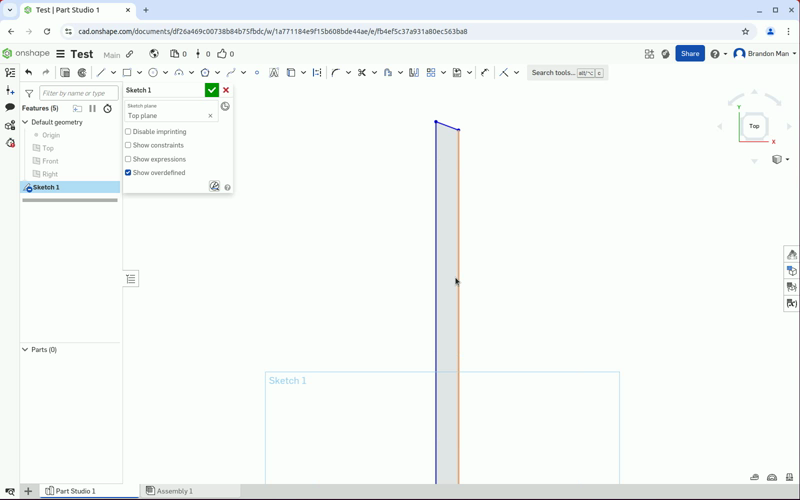
scroll(6)
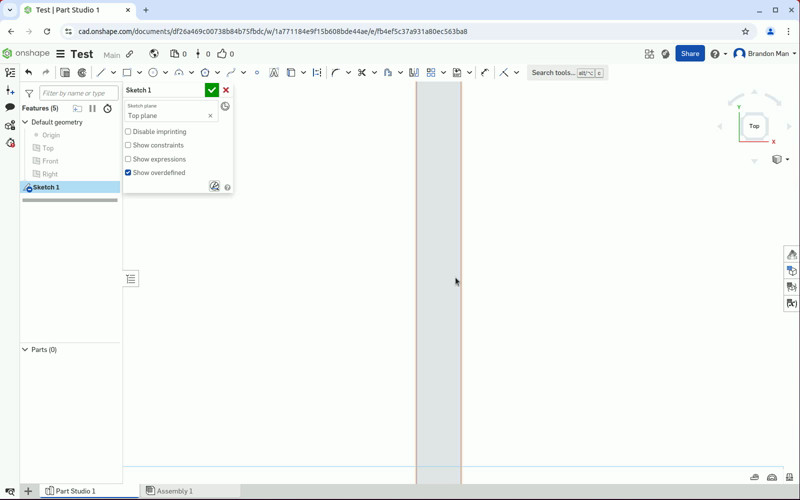
click(455, 277)
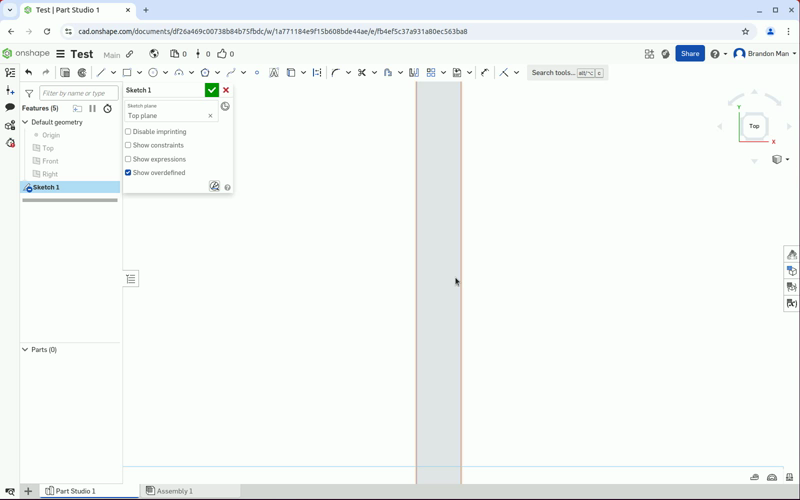
scroll(-6)
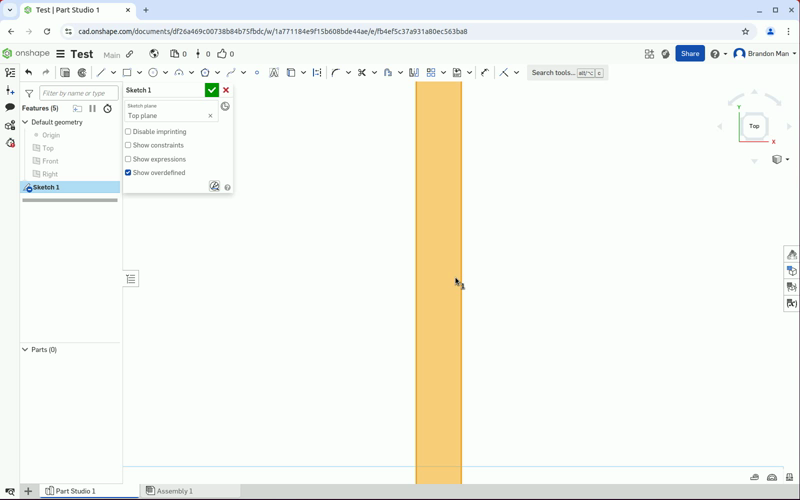
scroll(-6)
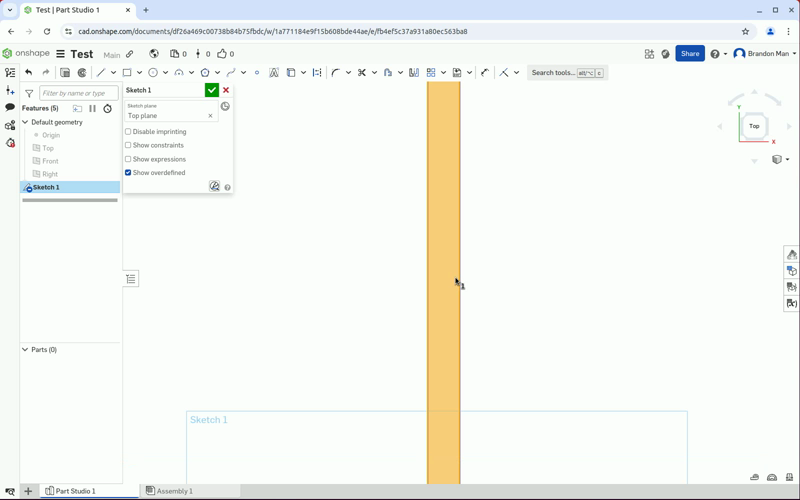
scroll(-6)
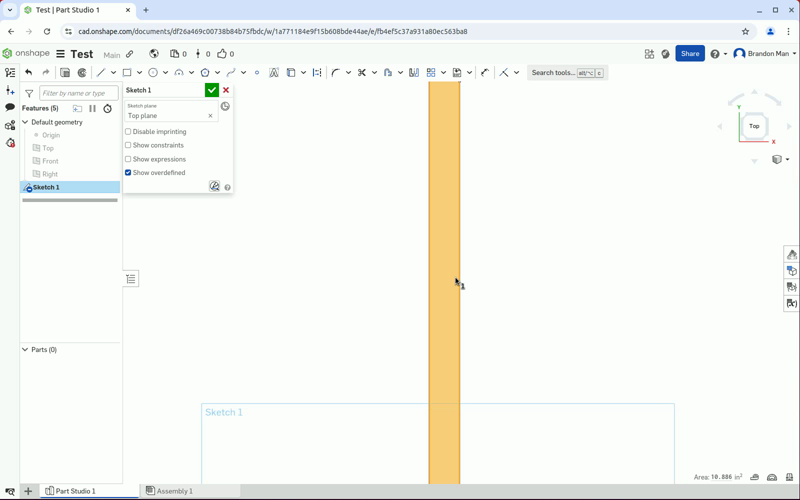
scroll(-6)
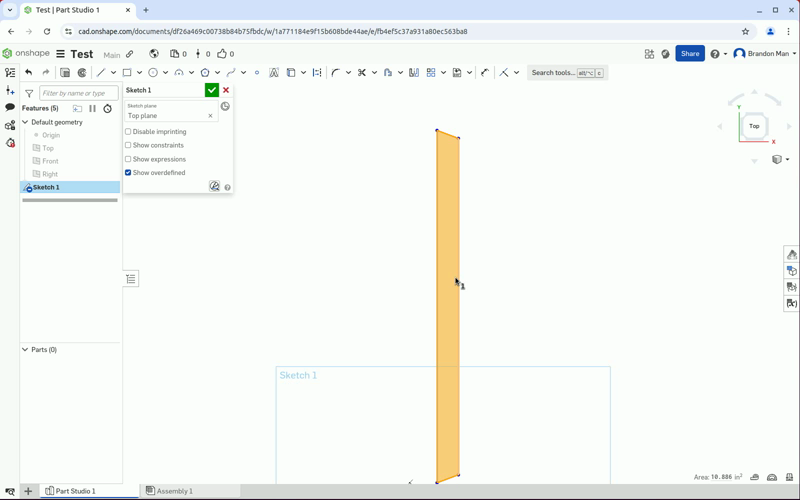
scroll(-6)
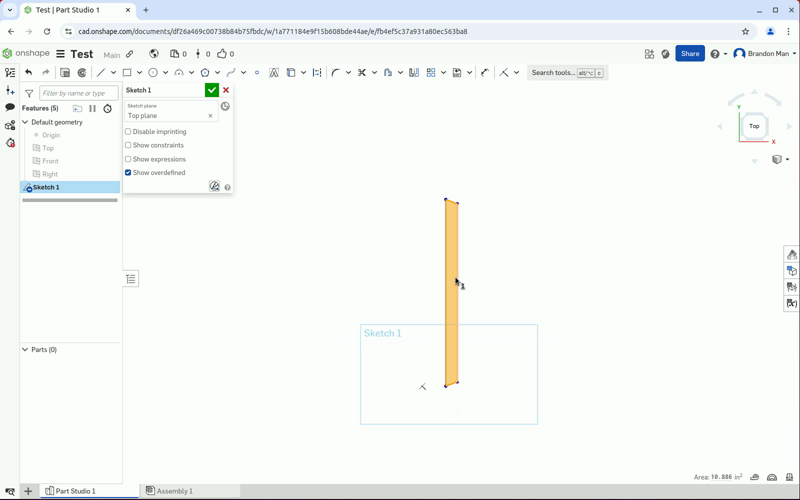
scroll(-6)
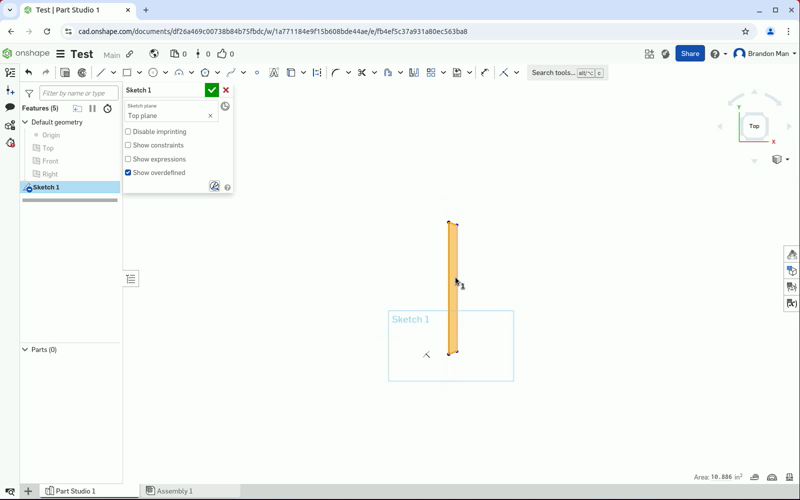
scroll(-6)
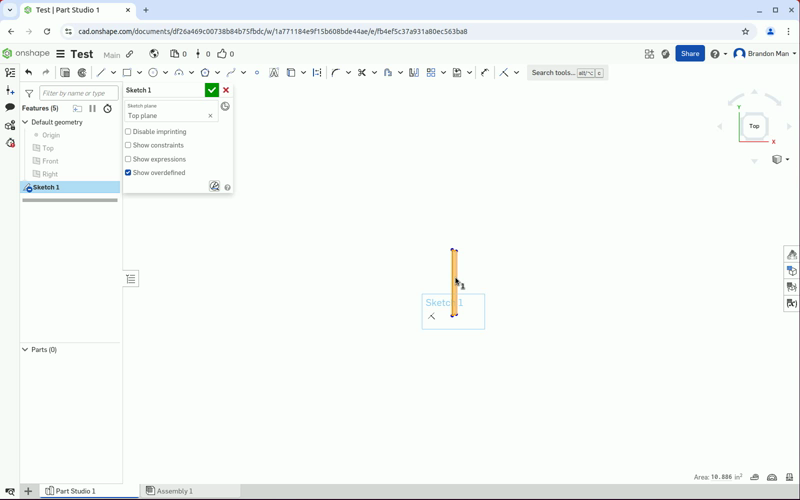
mouse_move(73, 352)
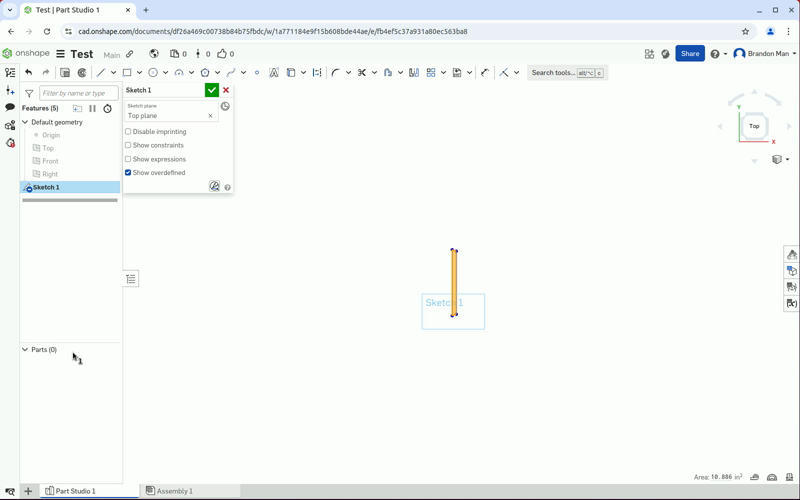
key(shift+y)
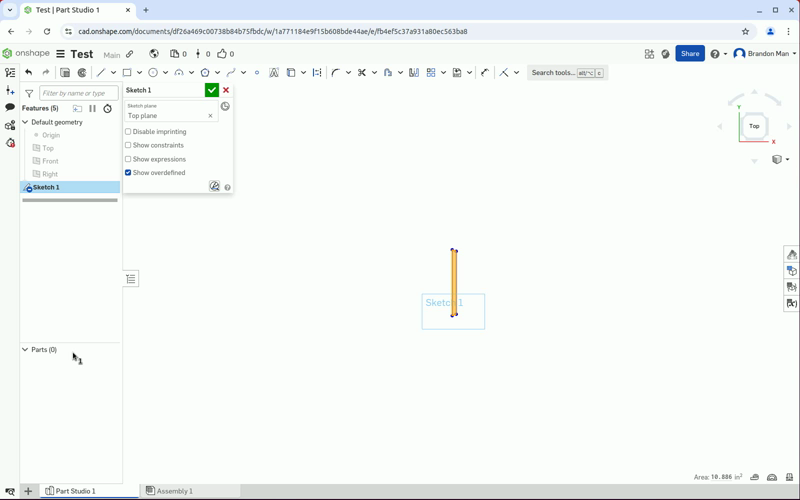
key(shift+e)
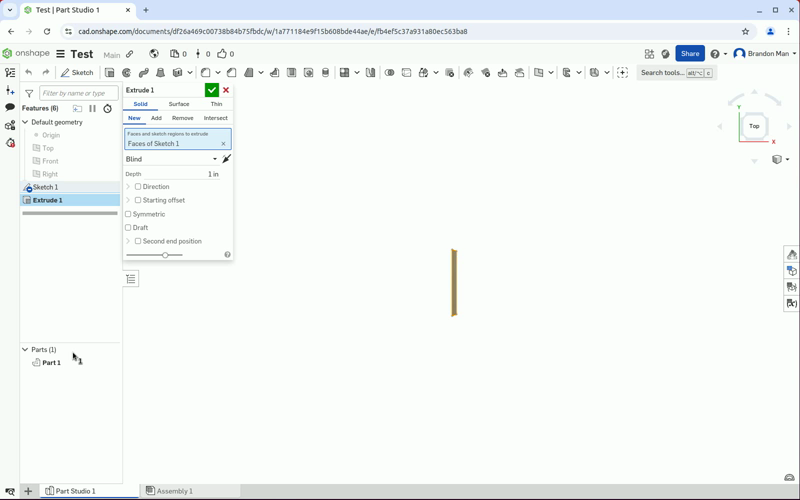
mouse_move(143, 106)
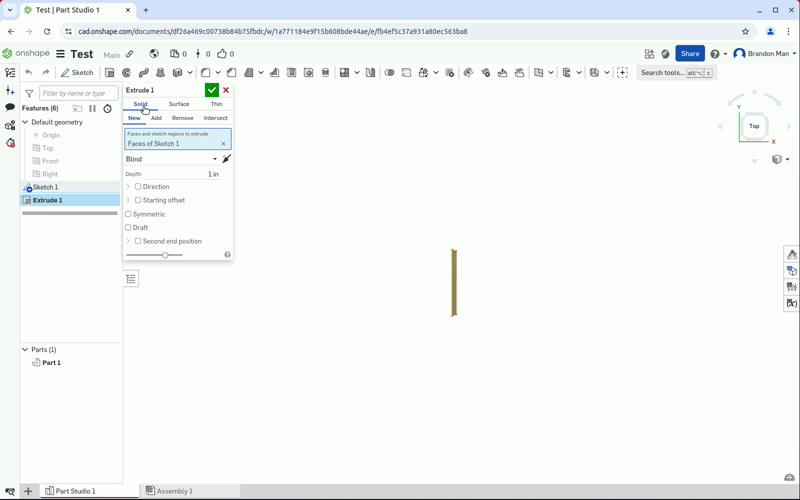
click(143, 106)
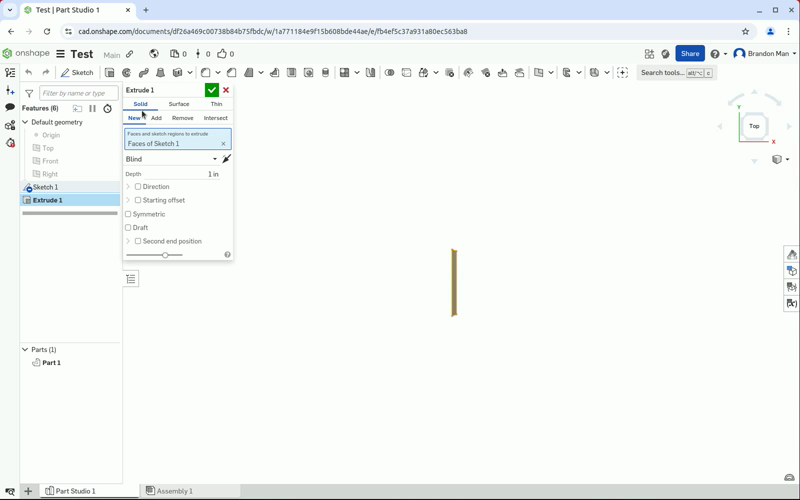
mouse_move(137, 120)
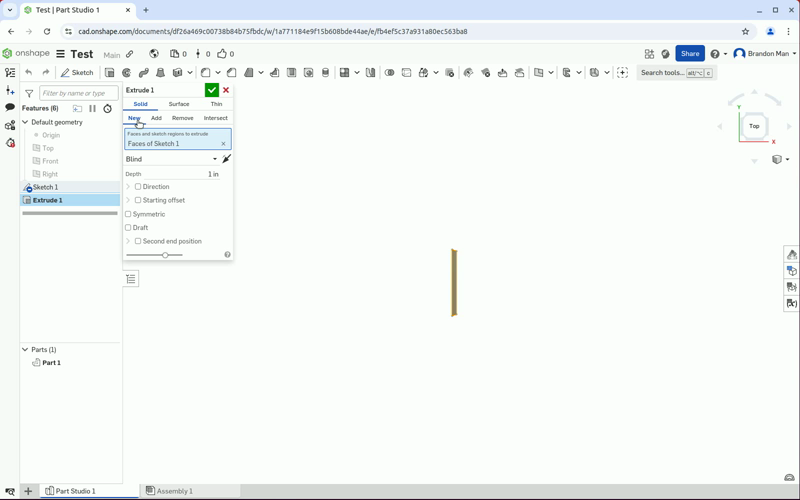
click(137, 120)
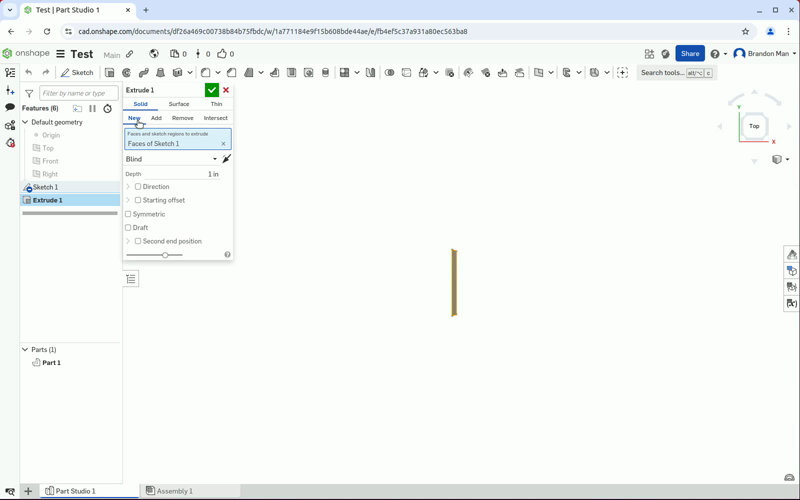
key(tab, 4)
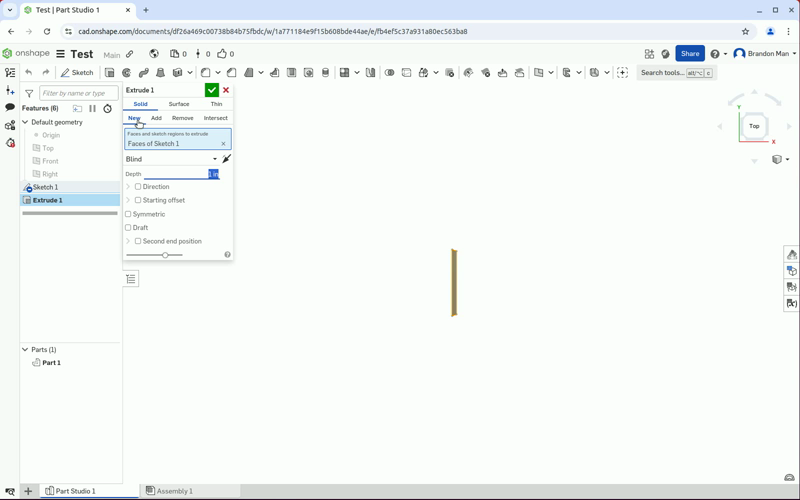
text(17.813)
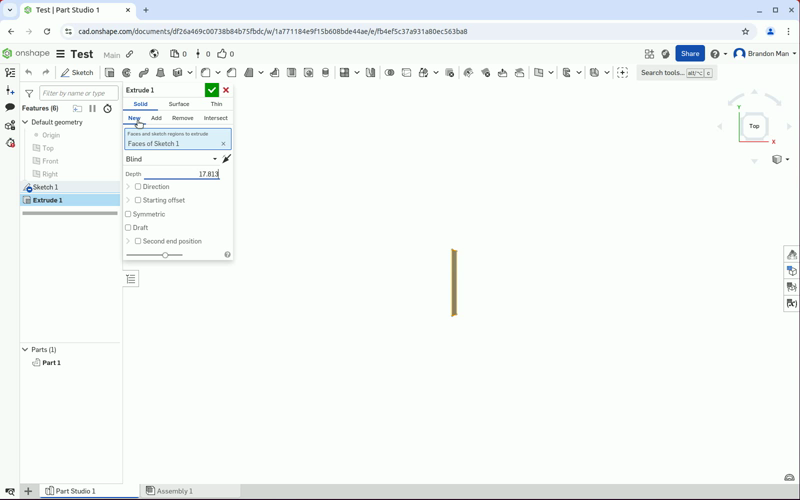
key(enter)
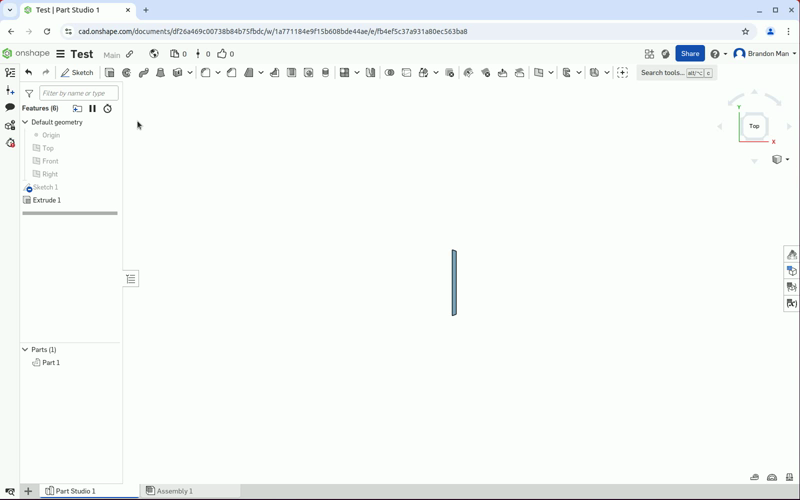
key(shift+h)
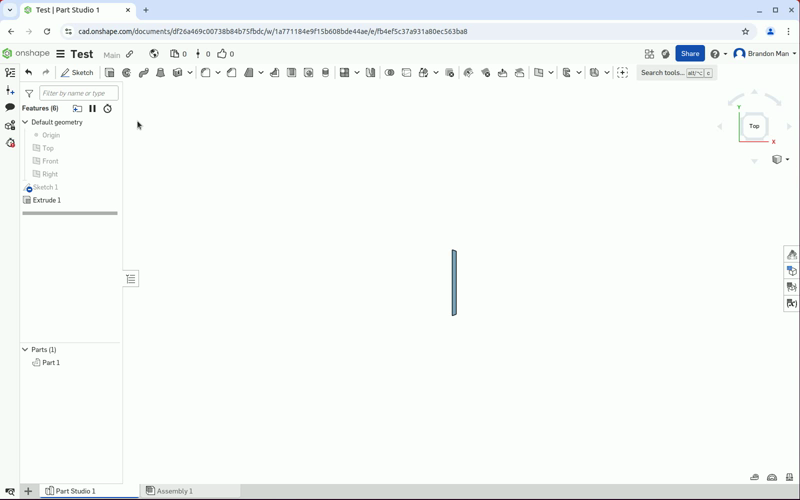
key(shift+h)
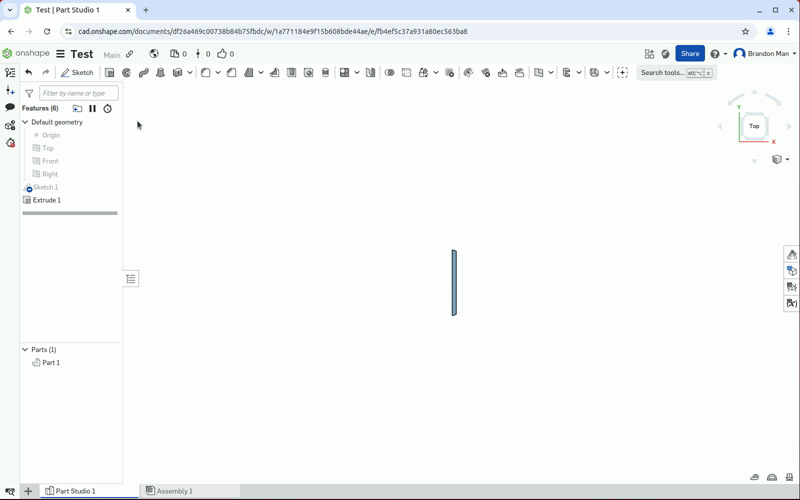
mouse_move(73, 189)
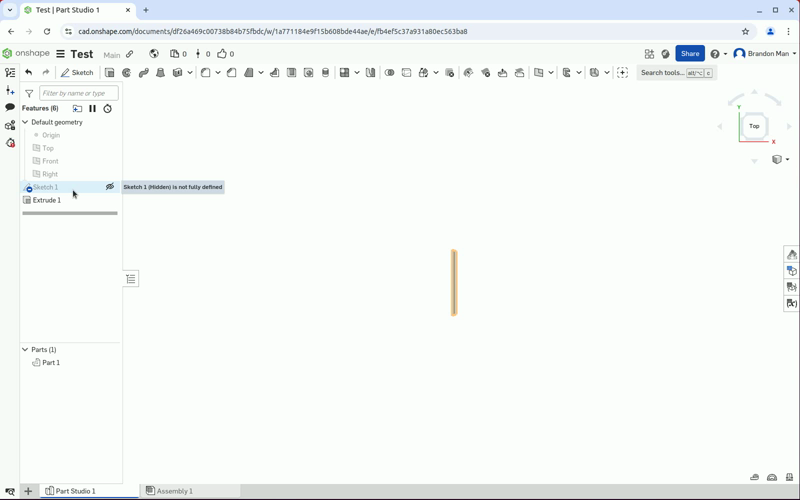
click(73, 189)
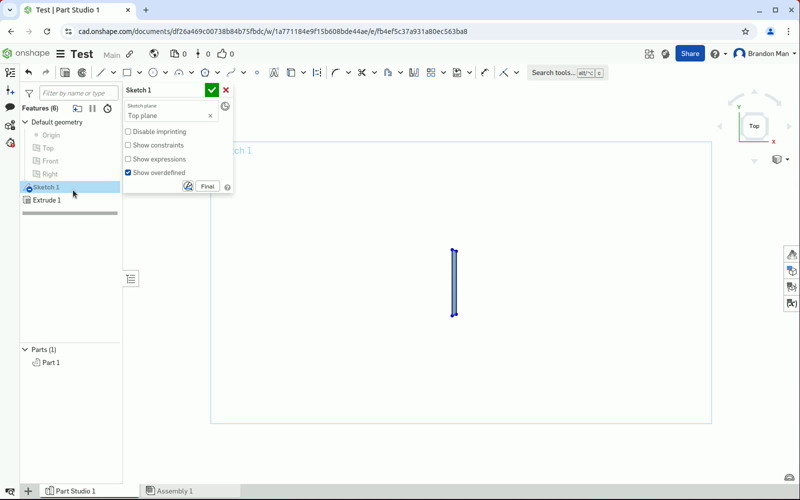
mouse_move(229, 92)
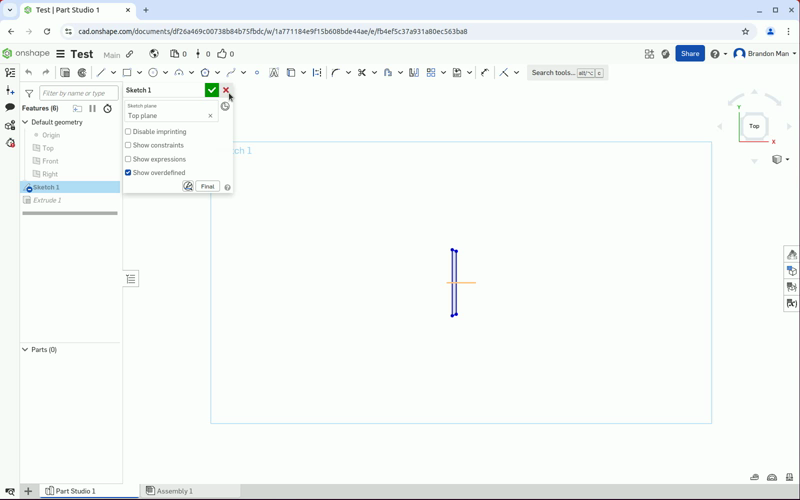
click(229, 92)
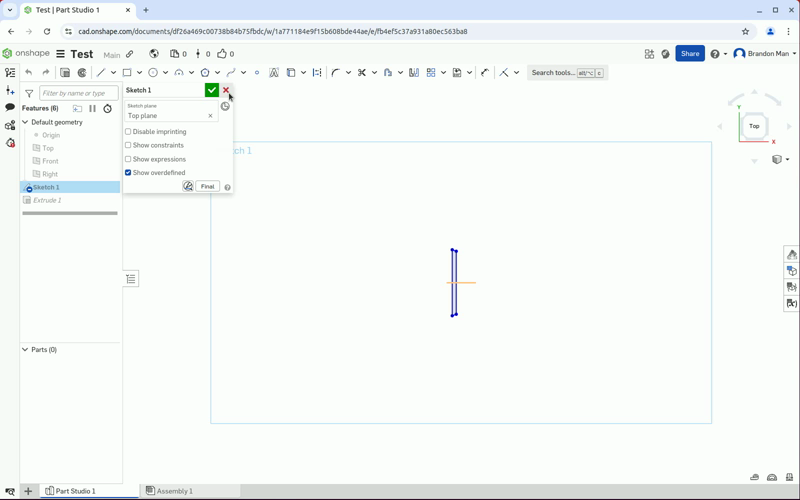
key(shift+s)
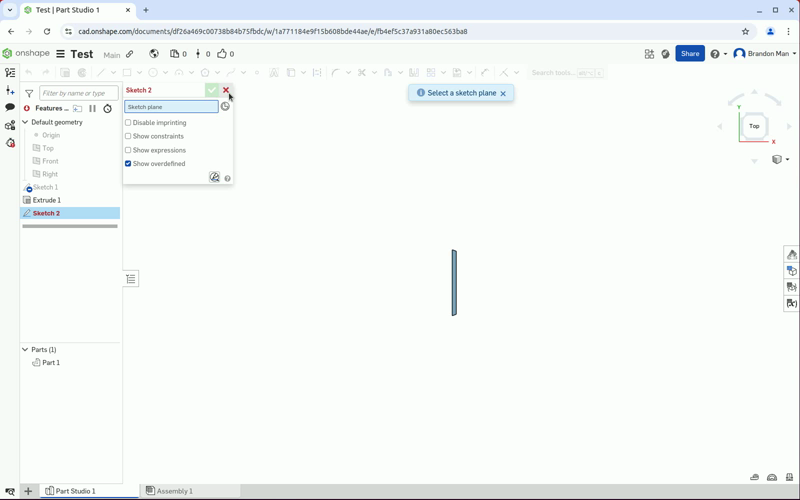
mouse_move(73, 150)
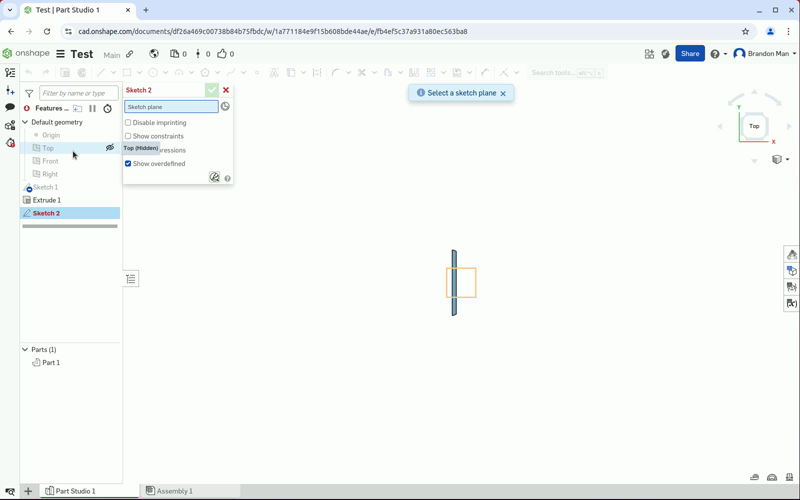
click(73, 150)
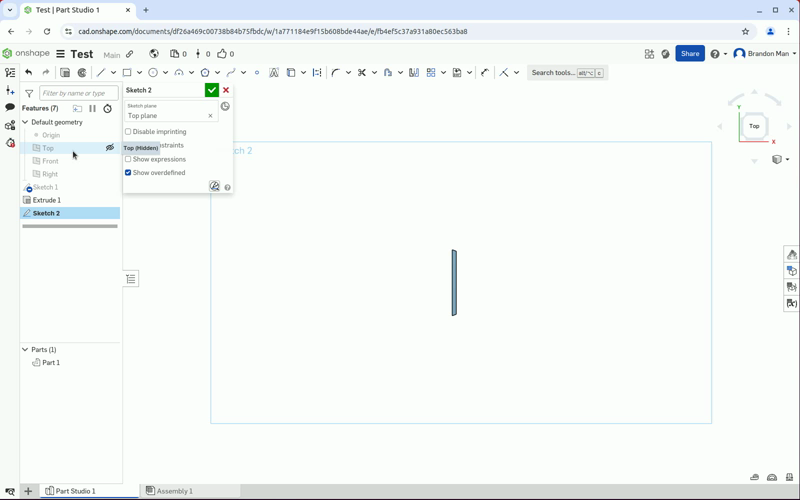
mouse_move(73, 352)
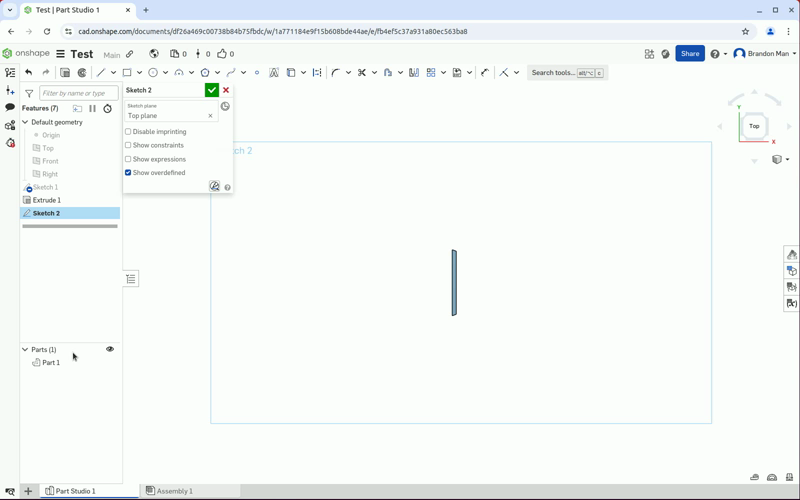
key(y)
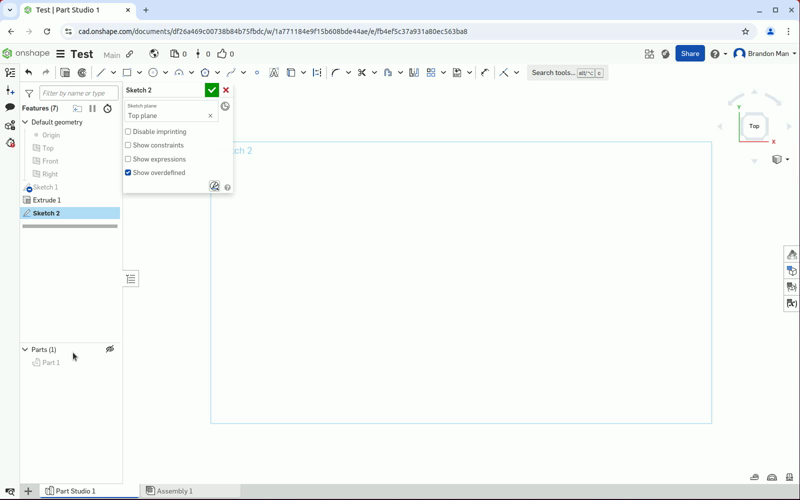
key(l)
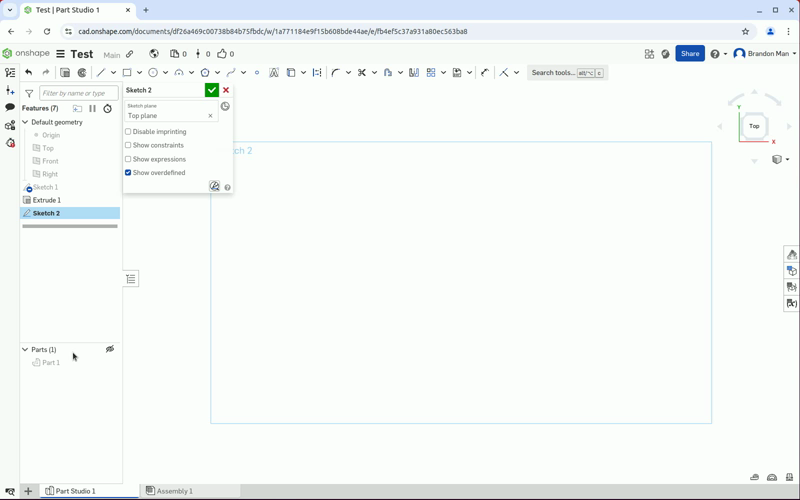
key_down(shift)
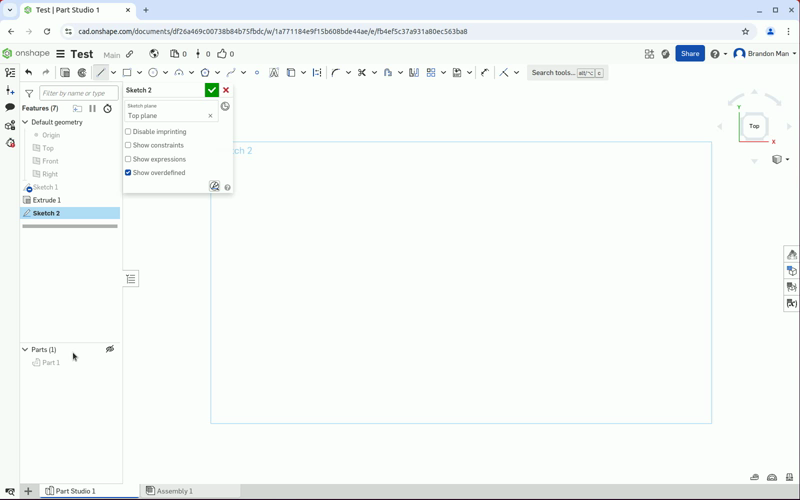
mouse_move(348, 352)
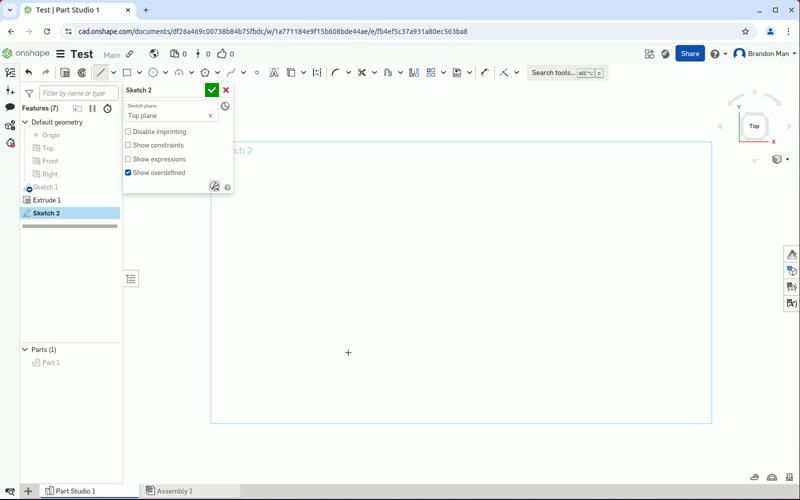
click(348, 352)
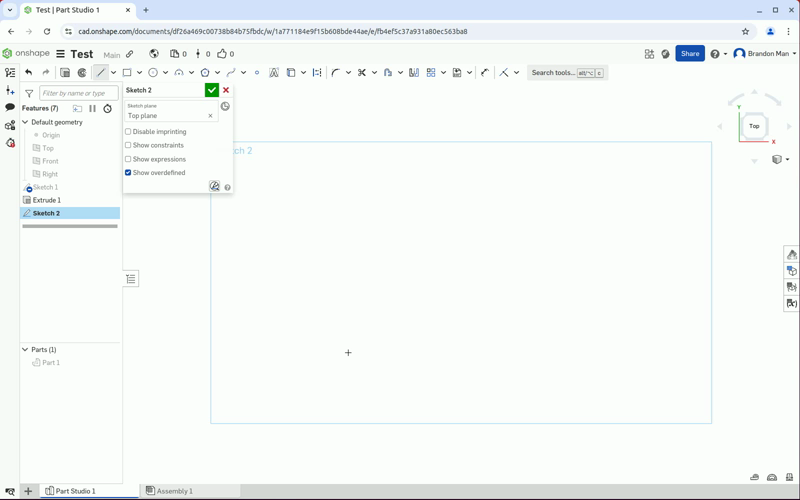
key_up(shift)
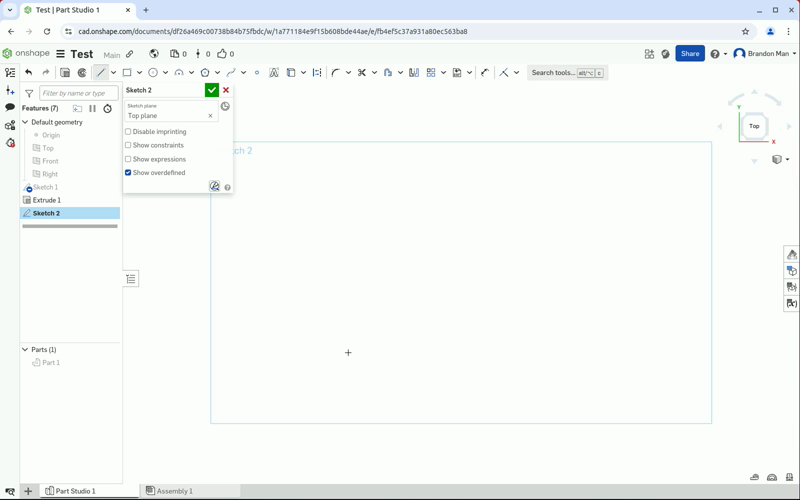
key_down(shift)
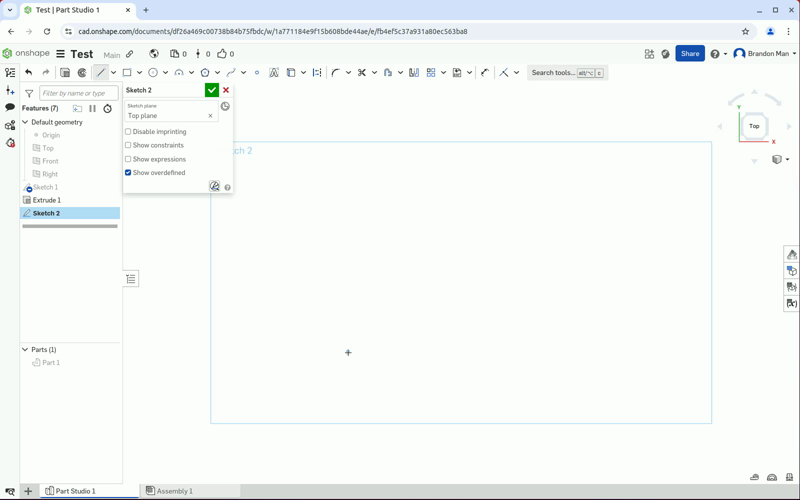
mouse_move(452, 315)
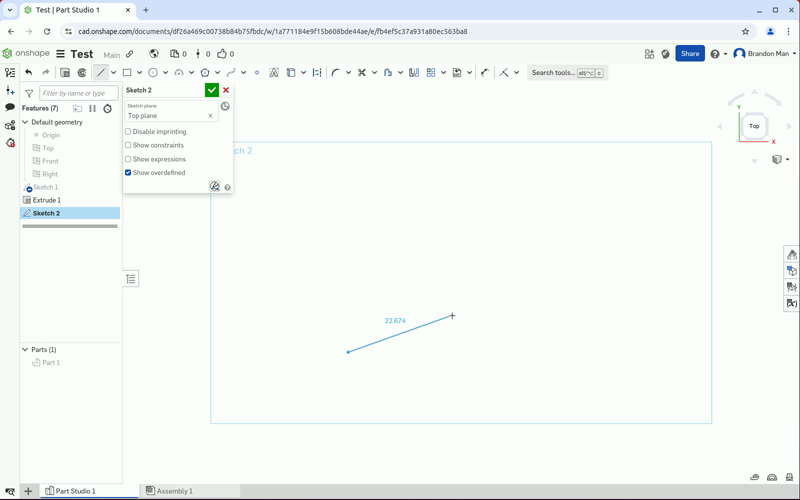
click(452, 315)
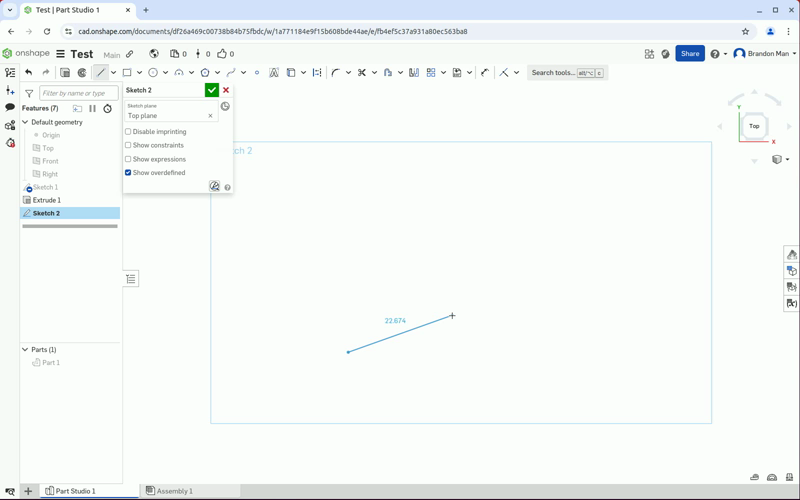
key_up(shift)
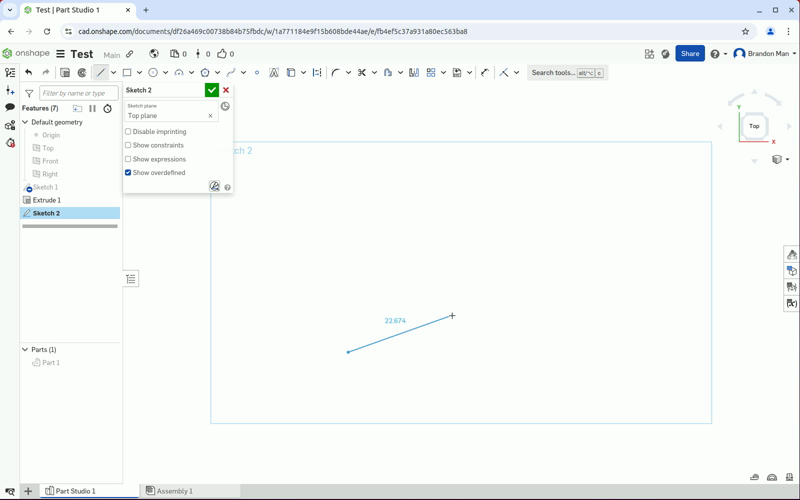
key_down(shift)
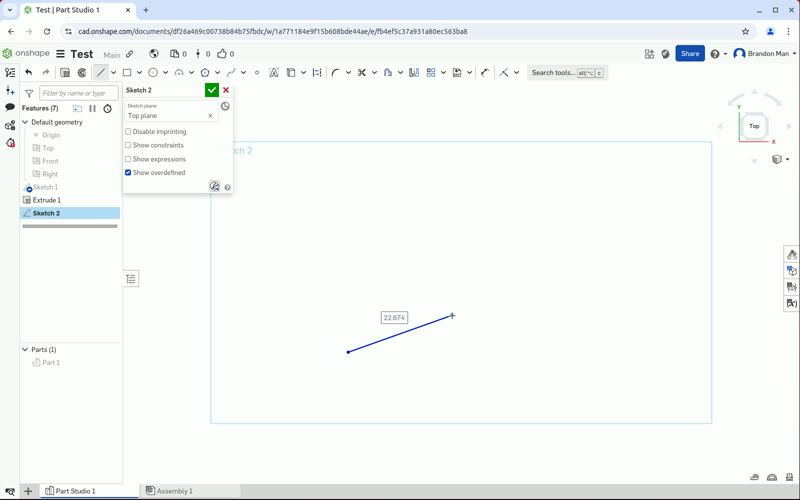
mouse_move(452, 249)
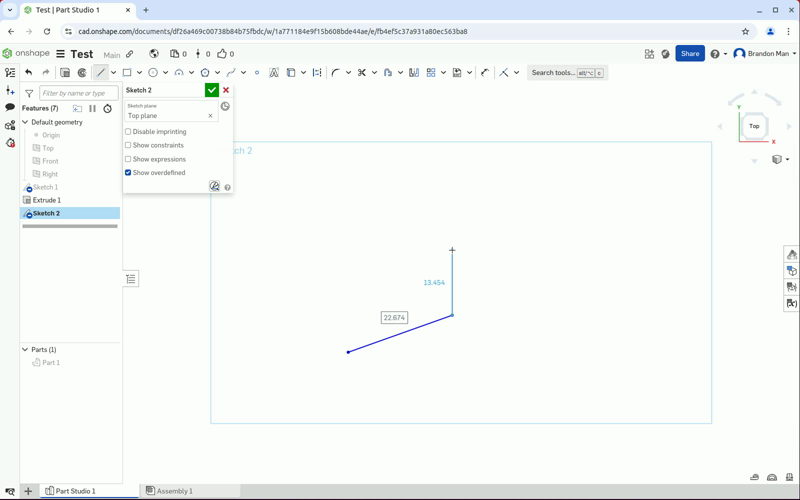
click(452, 249)
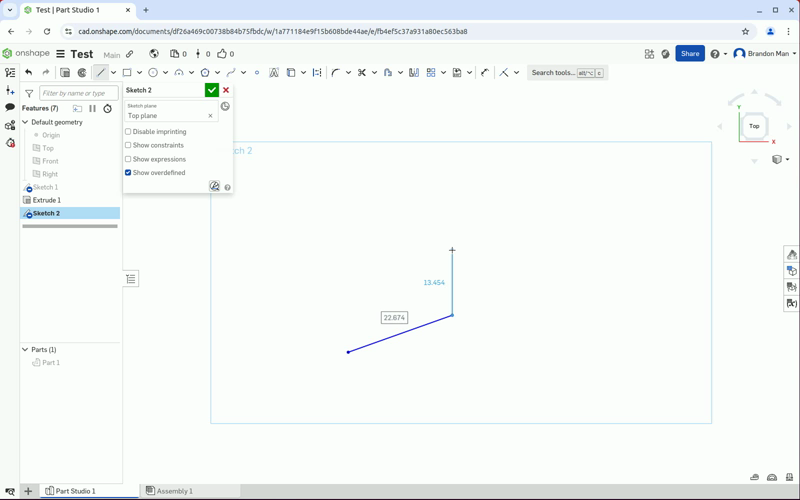
key_up(shift)
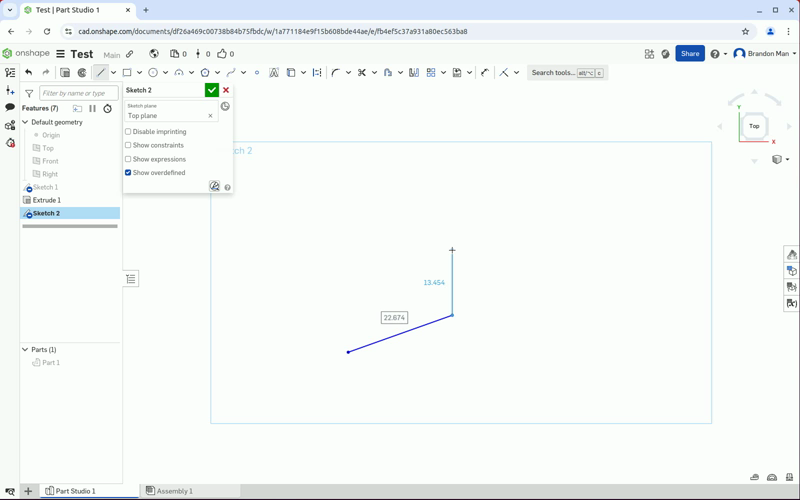
key_down(shift)
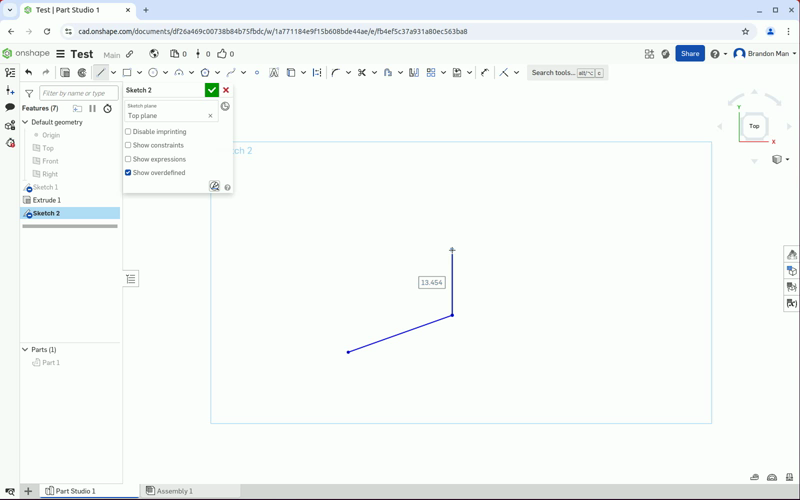
mouse_move(348, 213)
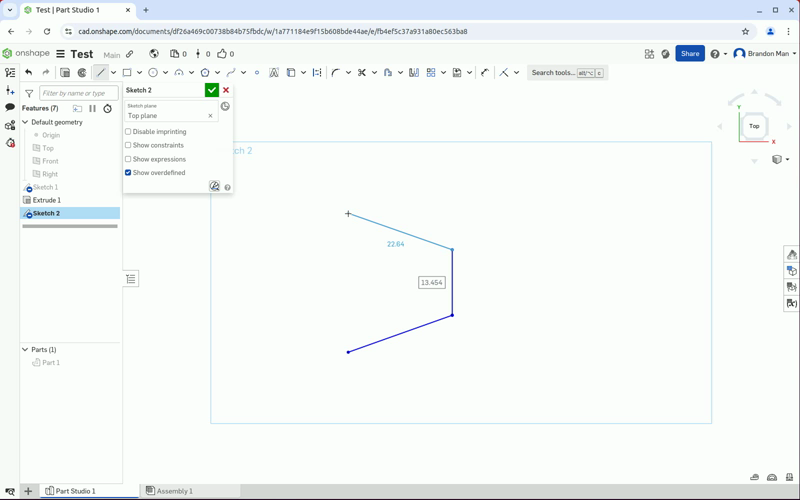
click(348, 213)
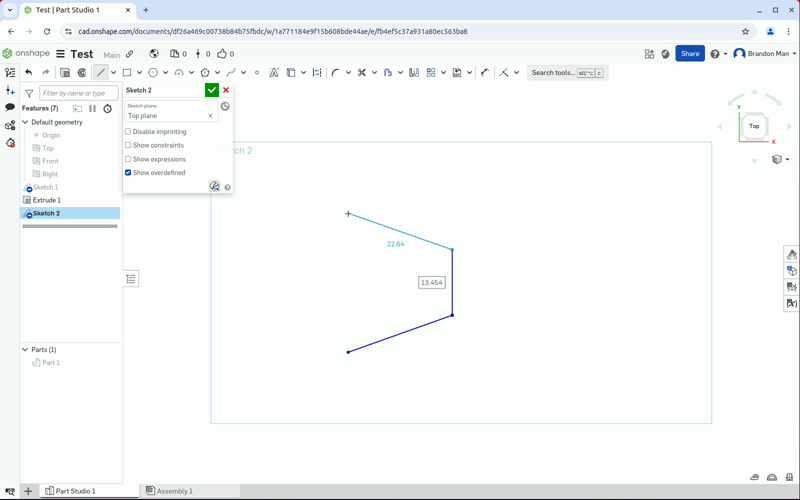
key_up(shift)
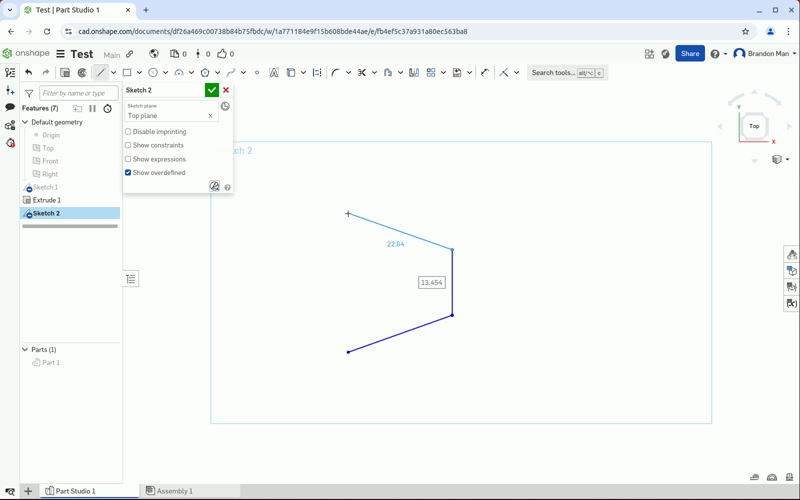
key_down(shift)
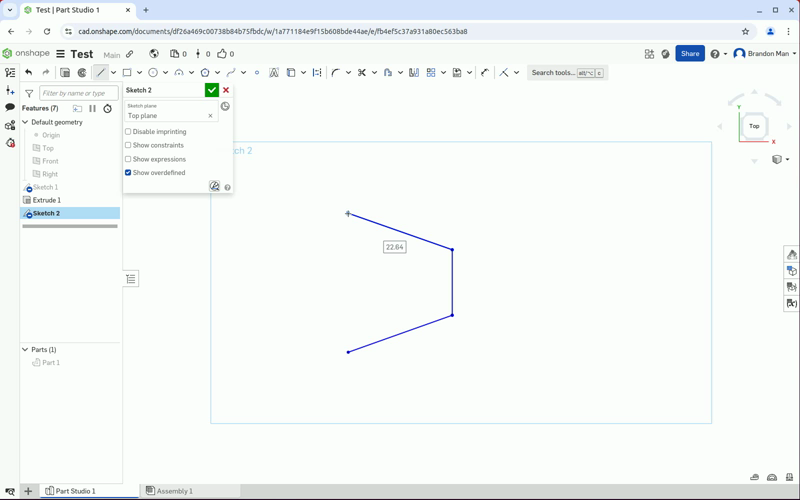
mouse_move(348, 352)
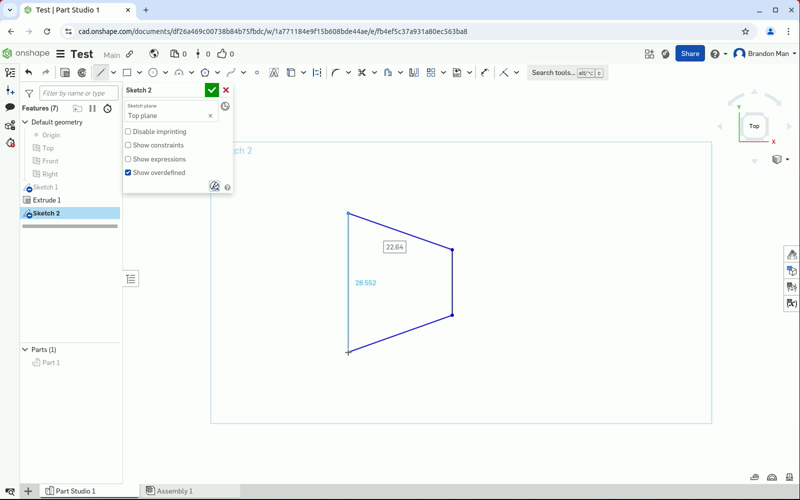
key_up(shift)
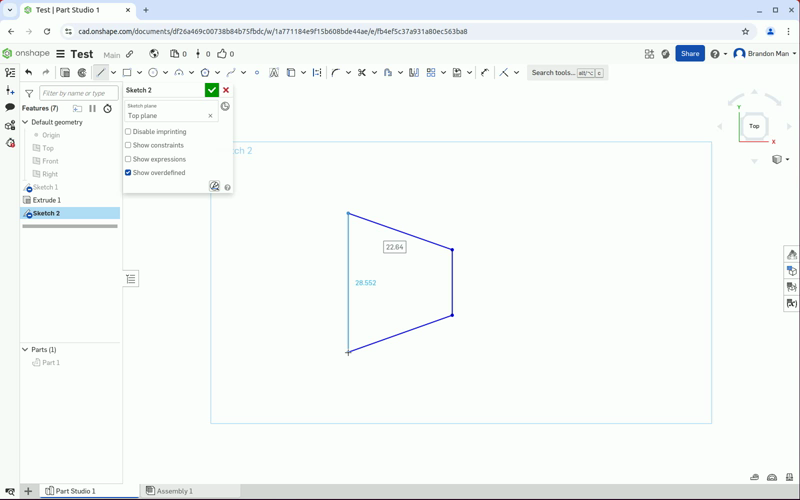
click(348, 352)
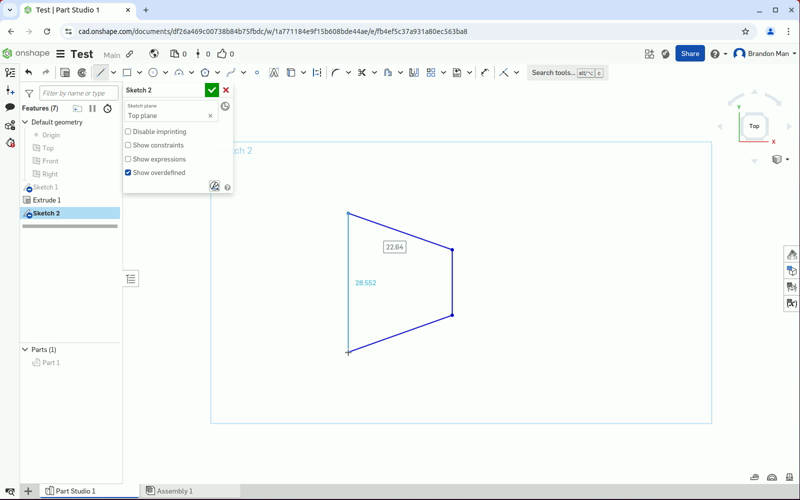
key(esc)
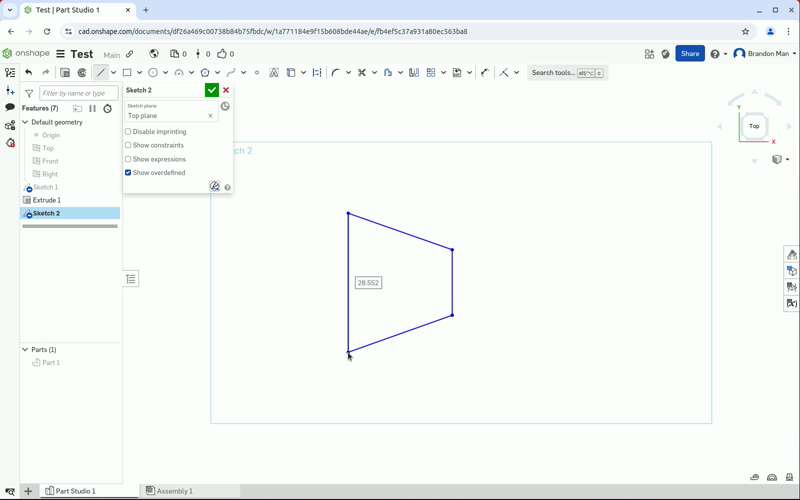
mouse_move(357, 243)
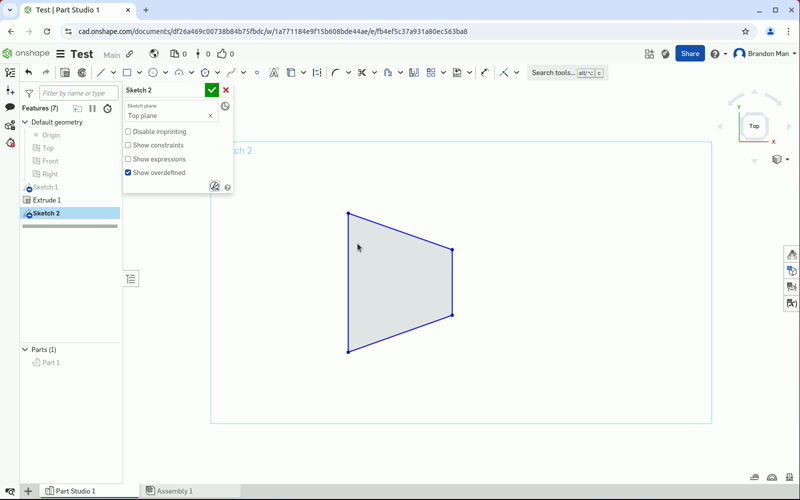
click(357, 243)
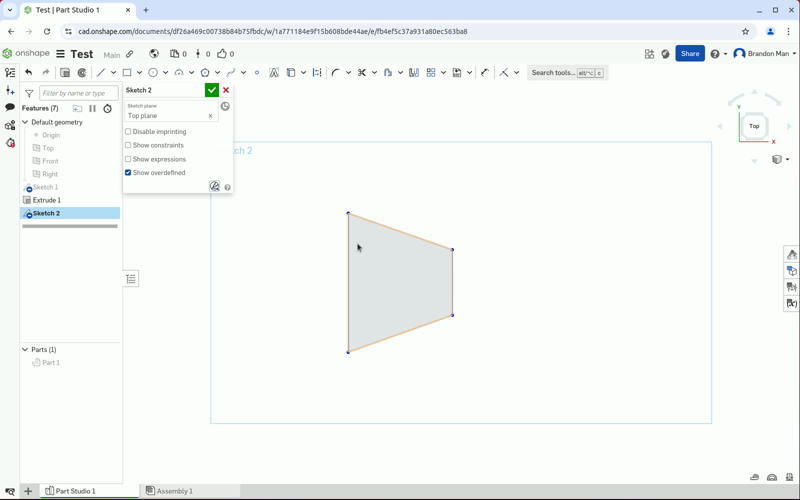
mouse_move(73, 352)
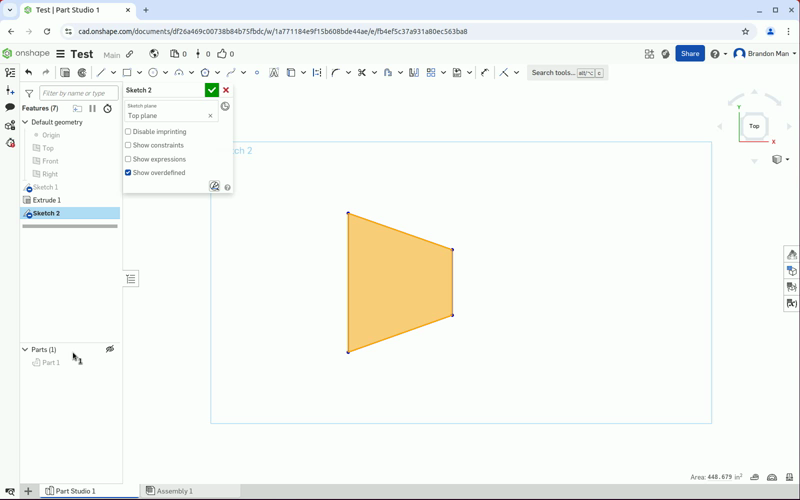
key(shift+y)
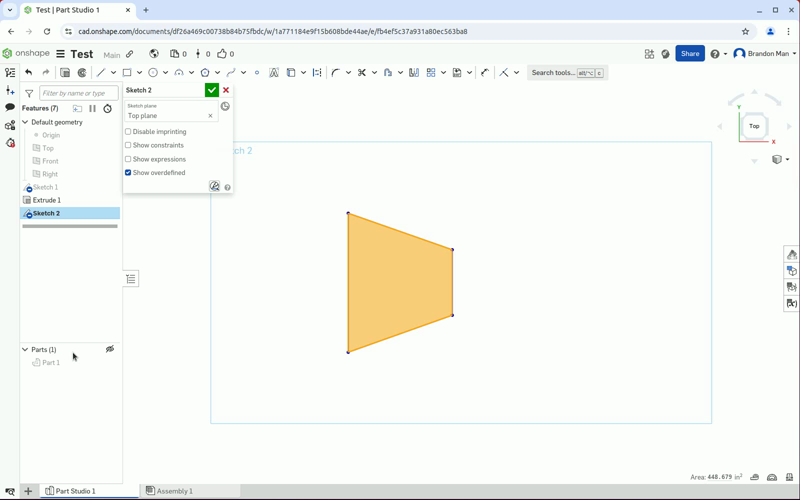
key(shift+e)
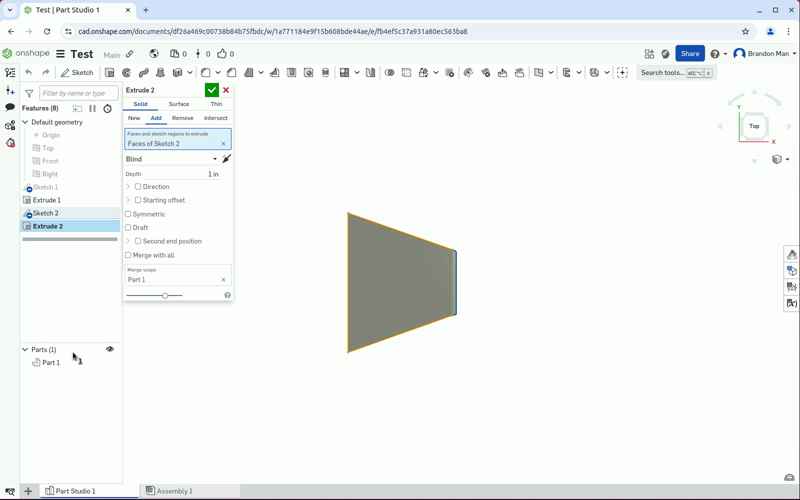
mouse_move(143, 106)
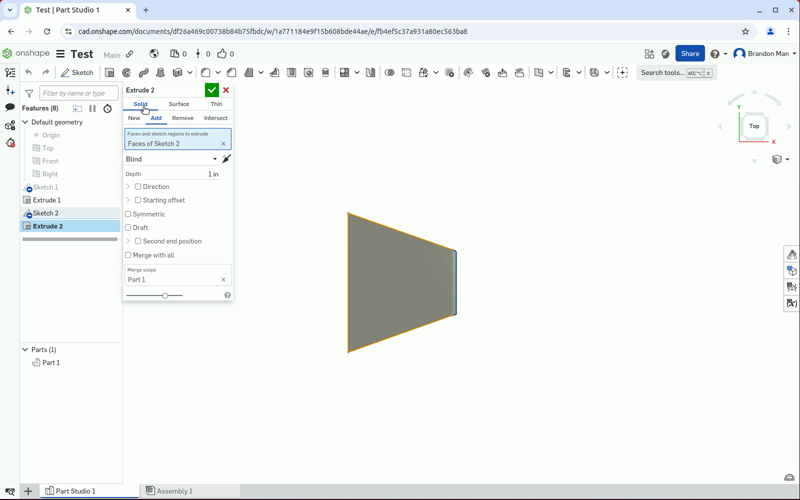
click(143, 106)
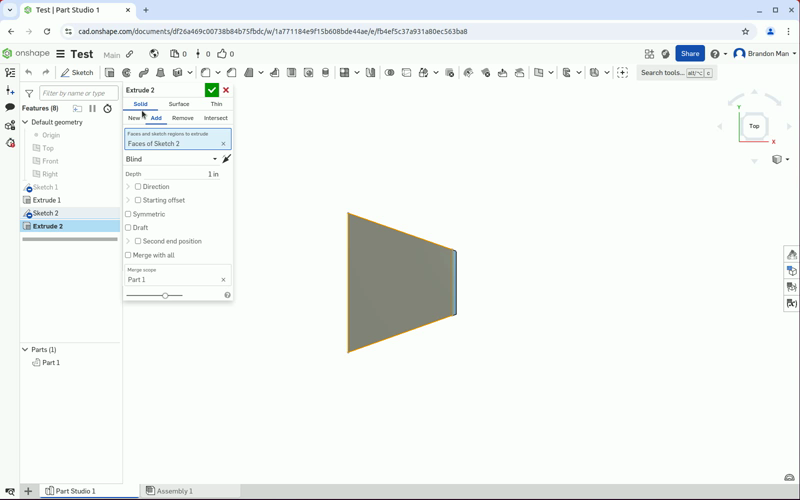
mouse_move(137, 120)
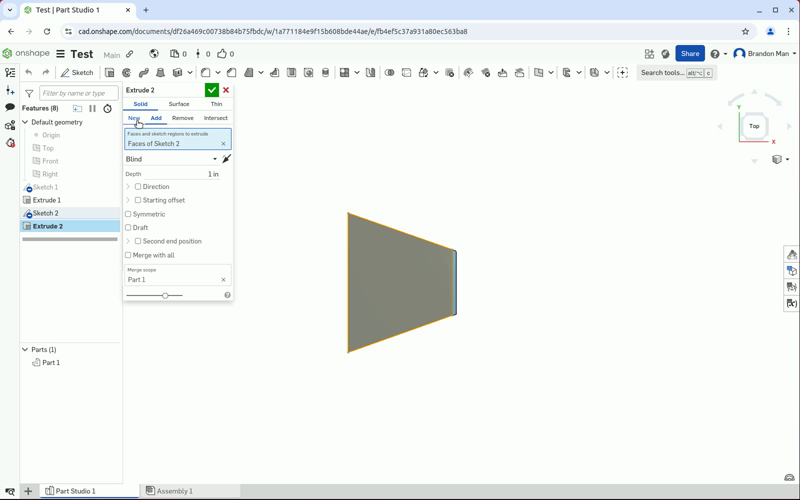
click(137, 120)
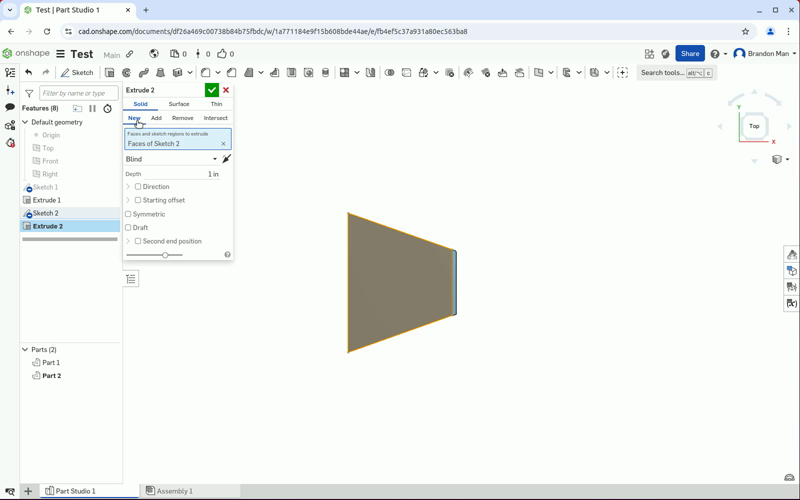
key(tab, 4)
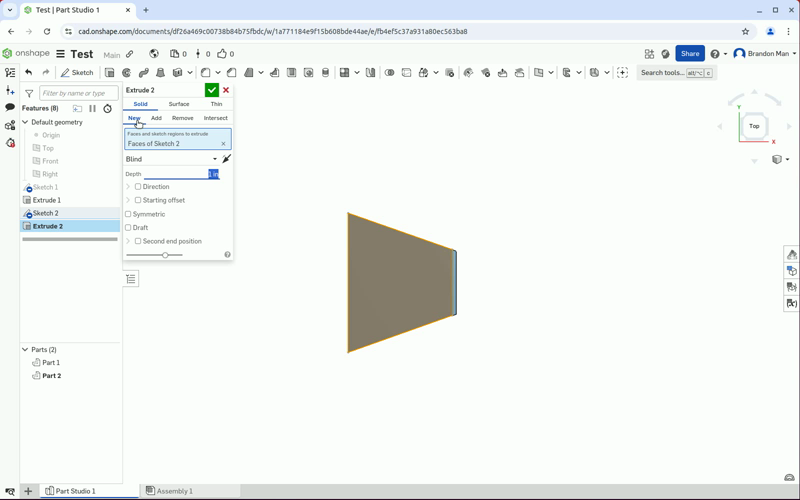
text(1.685)
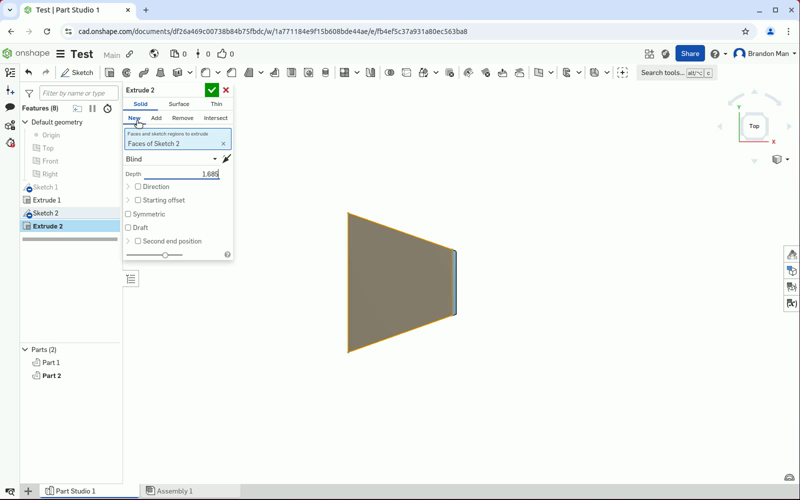
key(enter)
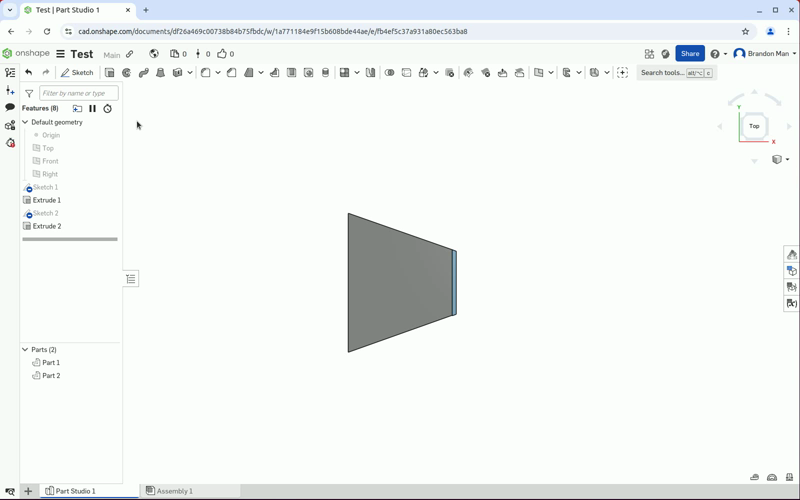
key(shift+h)
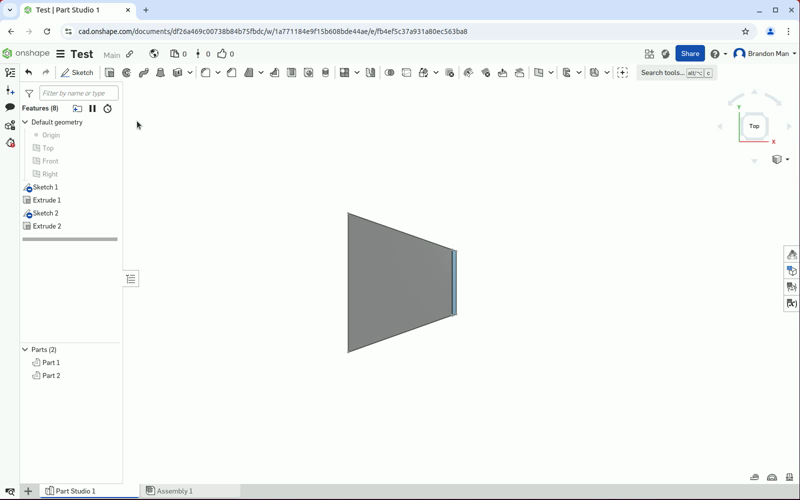
key(shift+h)
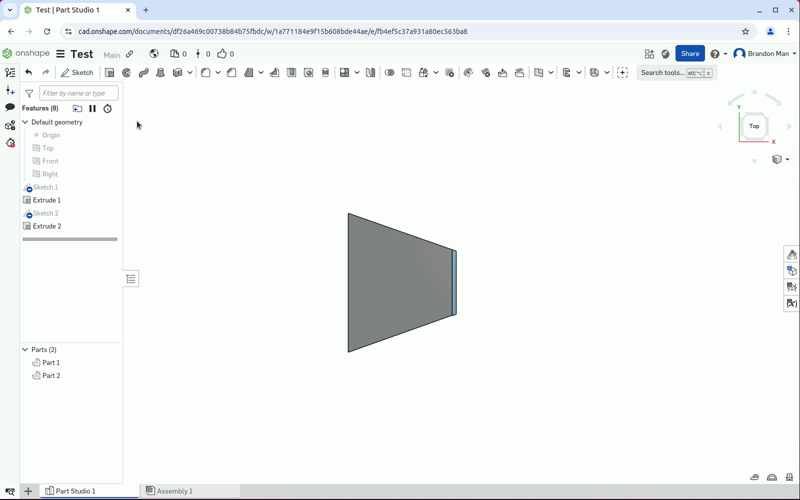
mouse_move(73, 189)
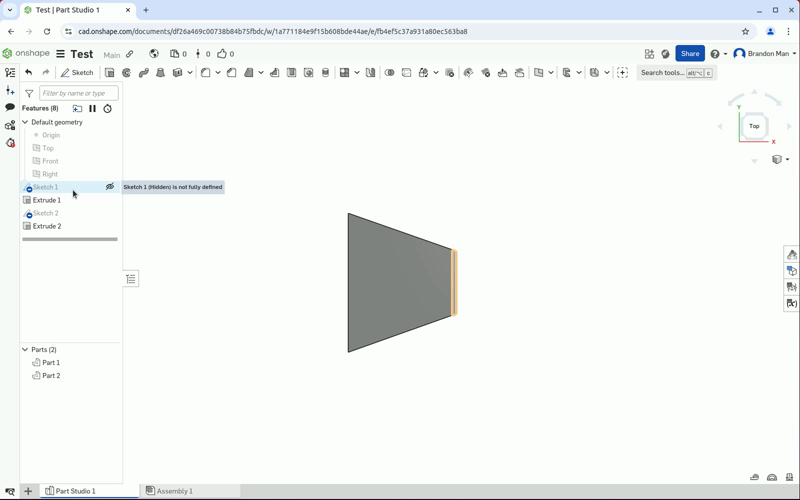
click(73, 189)
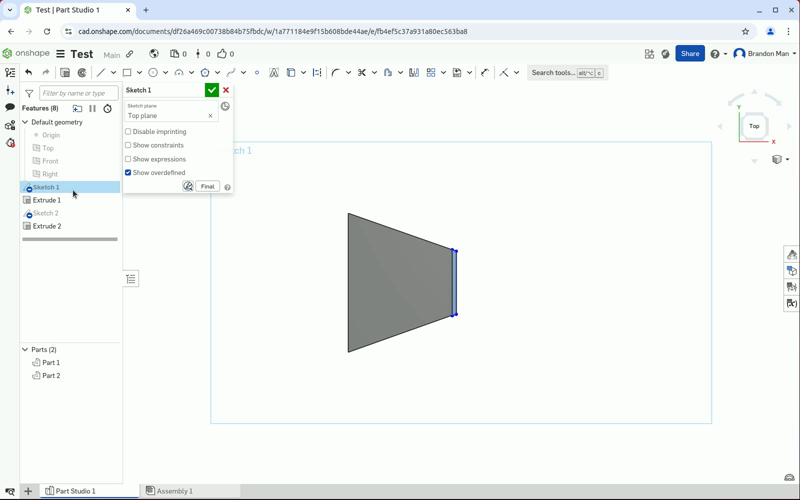
mouse_move(229, 92)
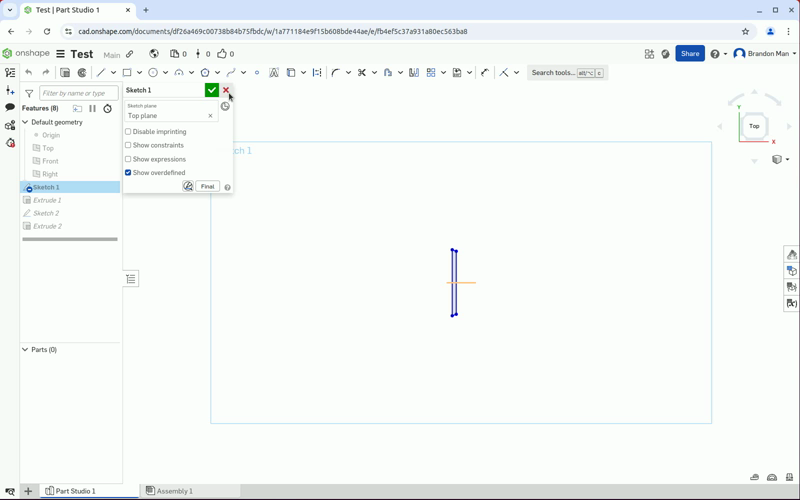
click(229, 92)
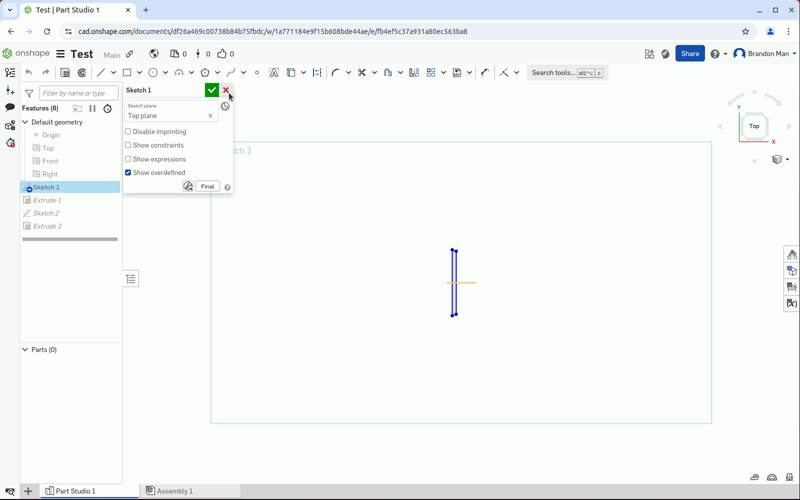
key(shift+s)
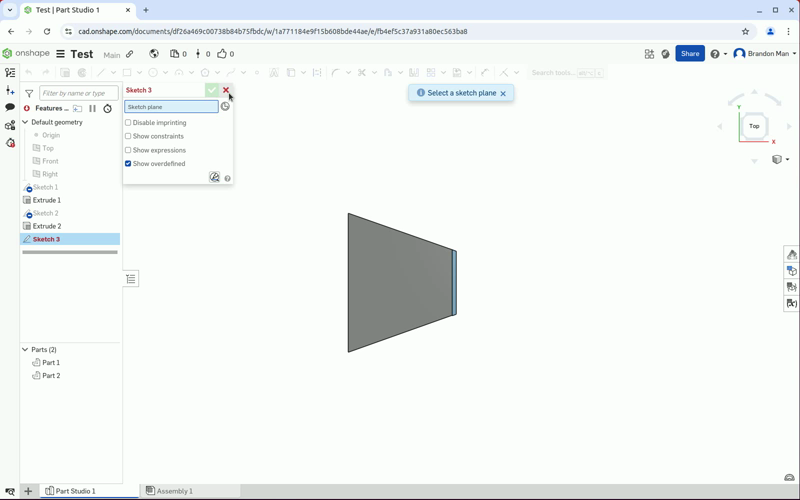
mouse_move(73, 150)
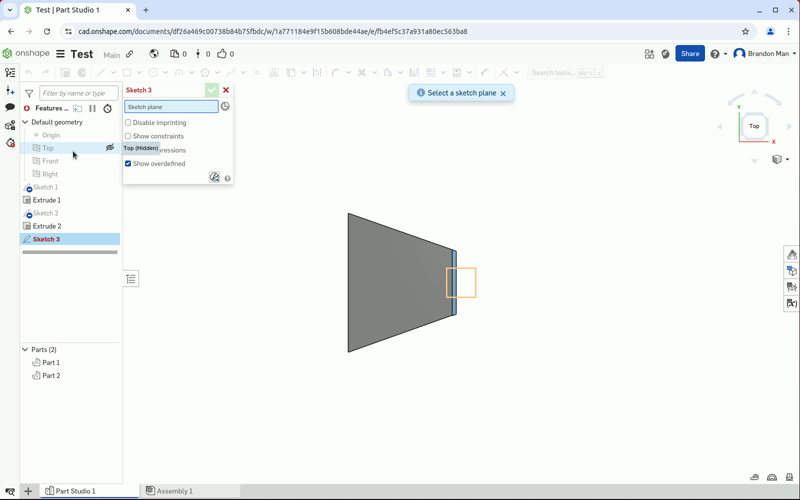
click(73, 150)
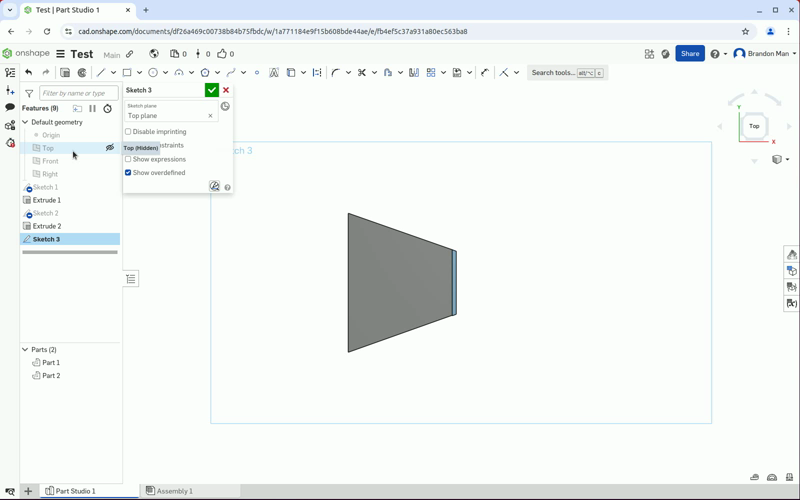
mouse_move(73, 352)
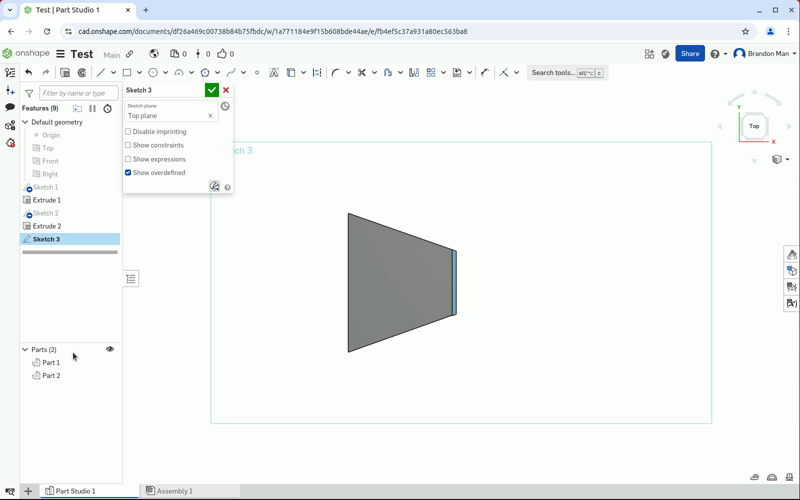
key(y)
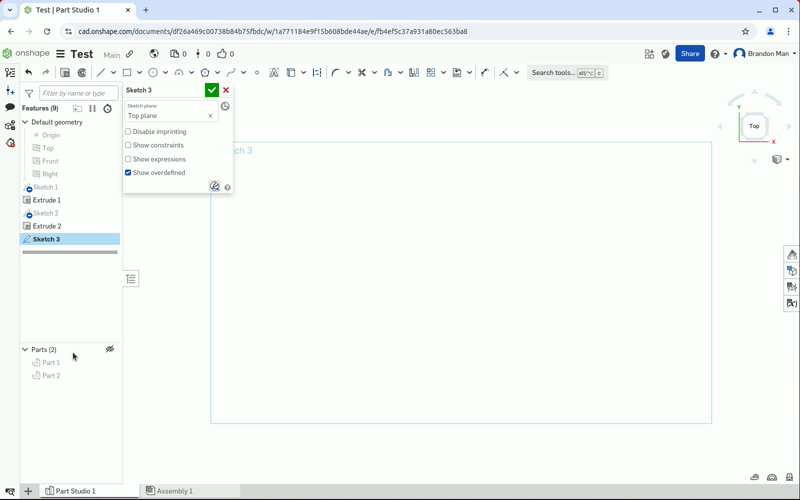
key(l)
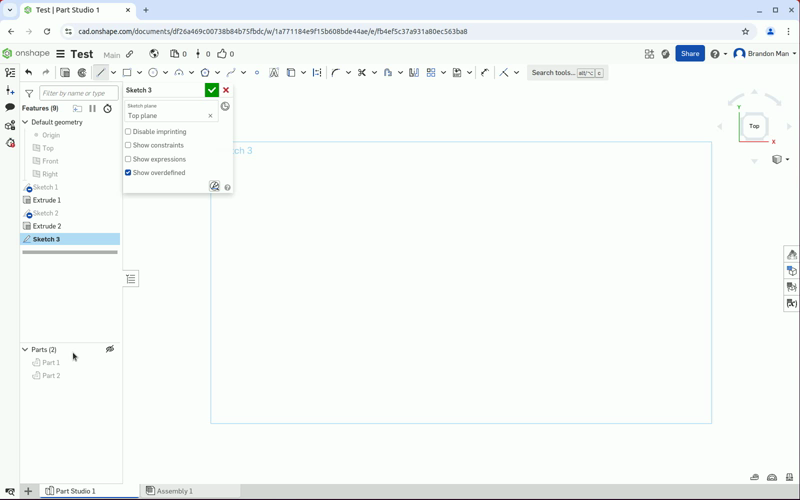
key_down(shift)
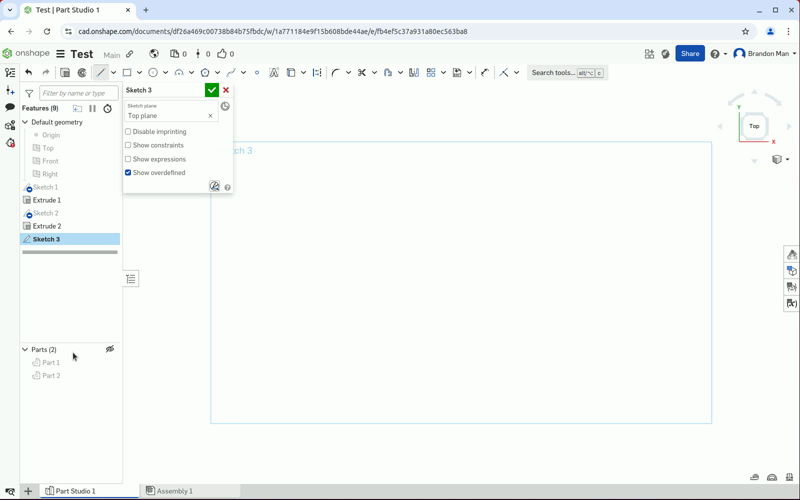
mouse_move(456, 314)
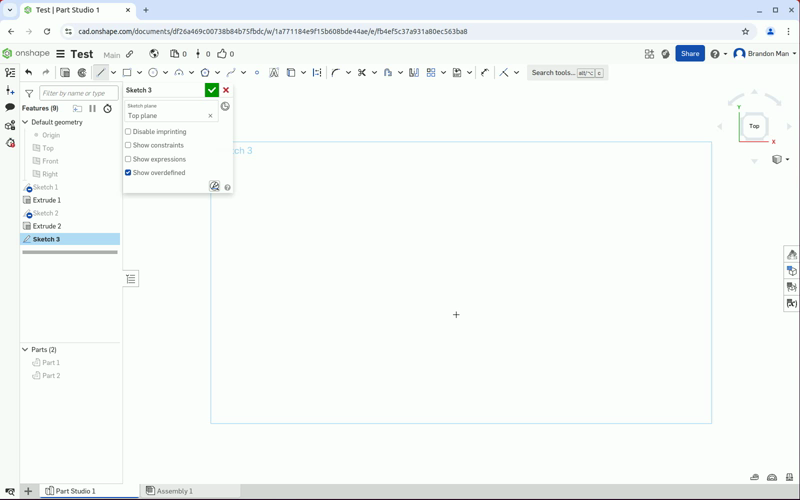
click(456, 314)
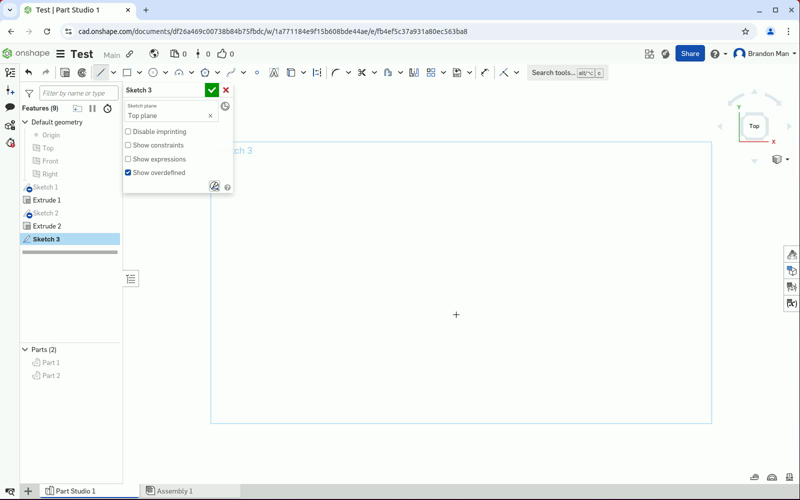
key_up(shift)
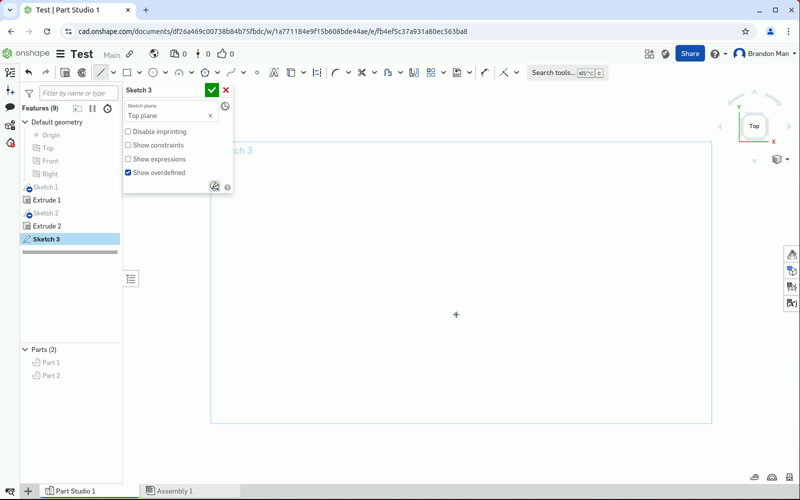
key_down(shift)
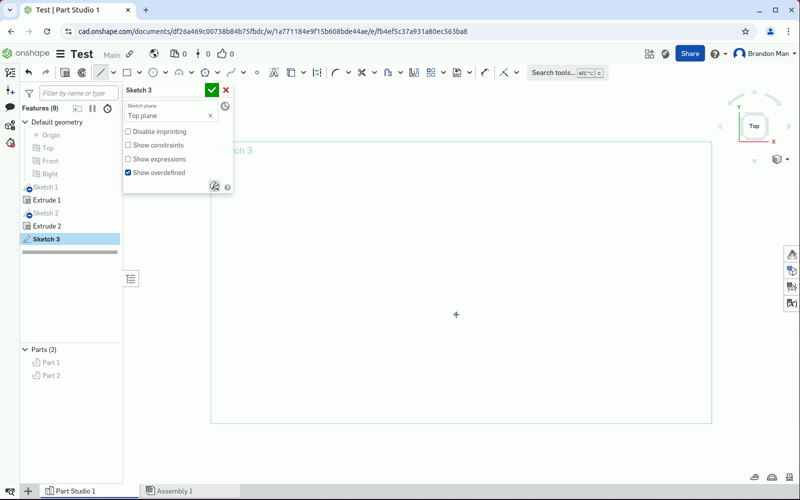
mouse_move(545, 282)
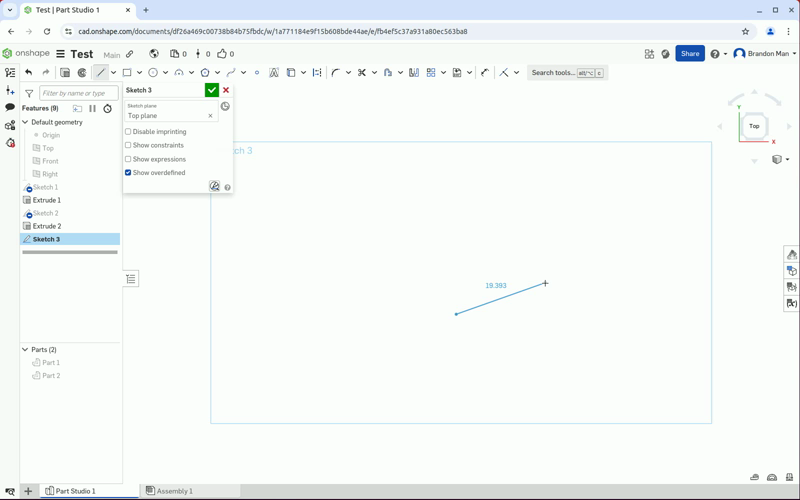
click(545, 282)
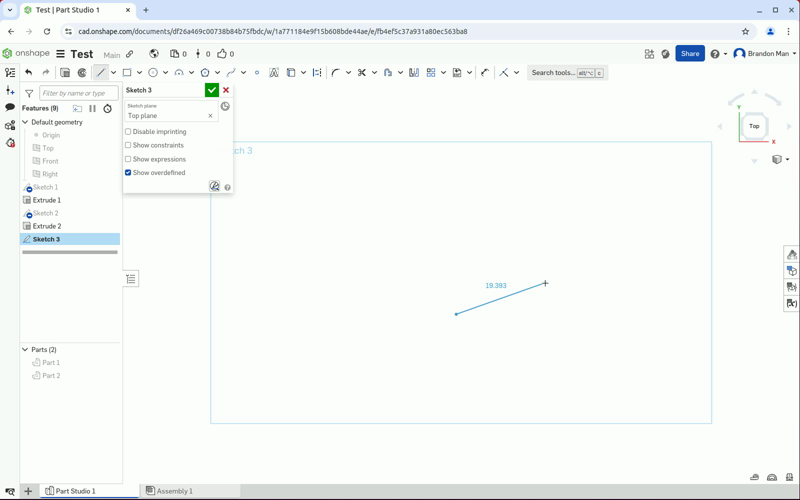
key_up(shift)
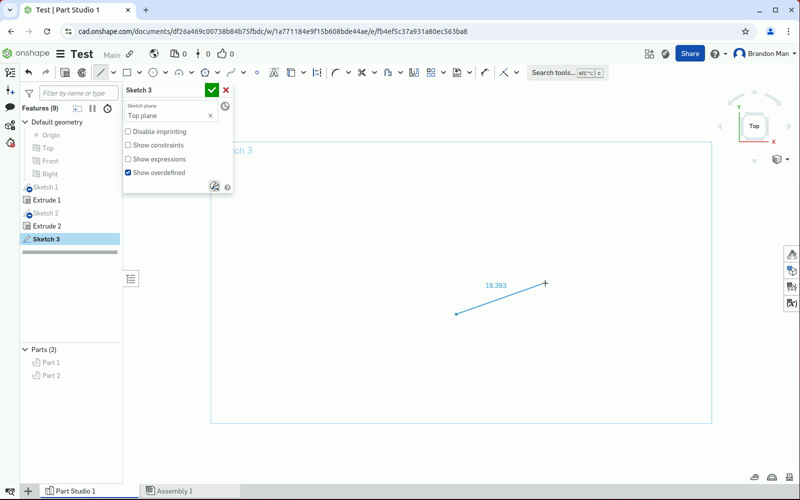
key_down(shift)
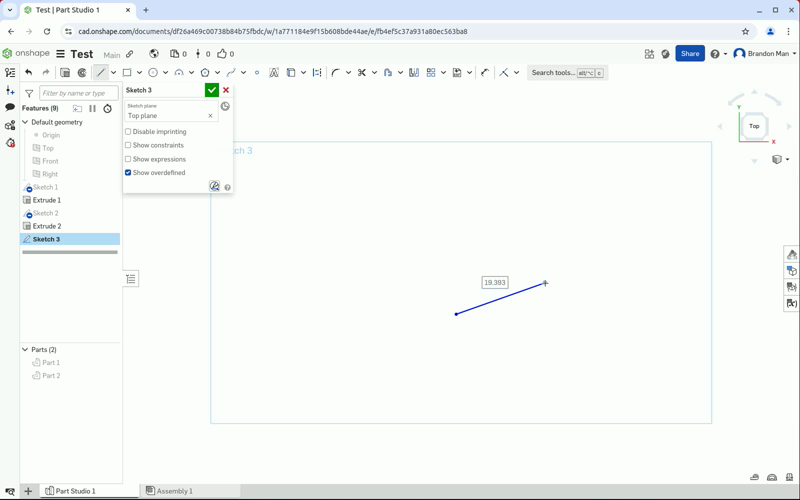
mouse_move(456, 251)
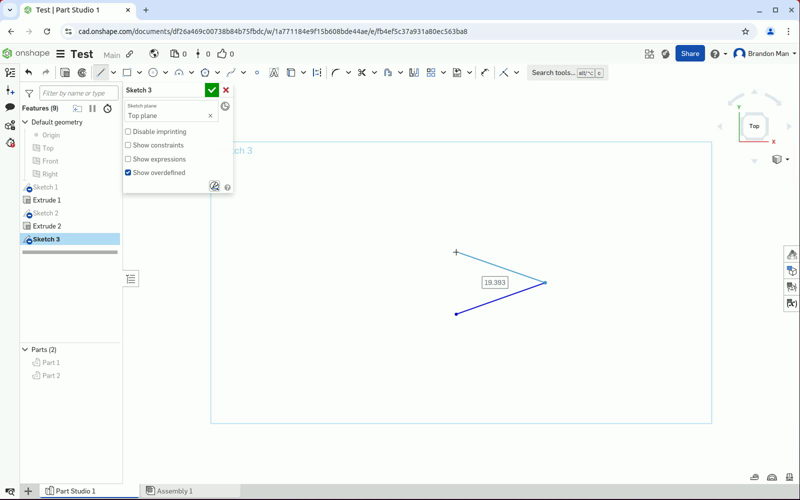
click(456, 251)
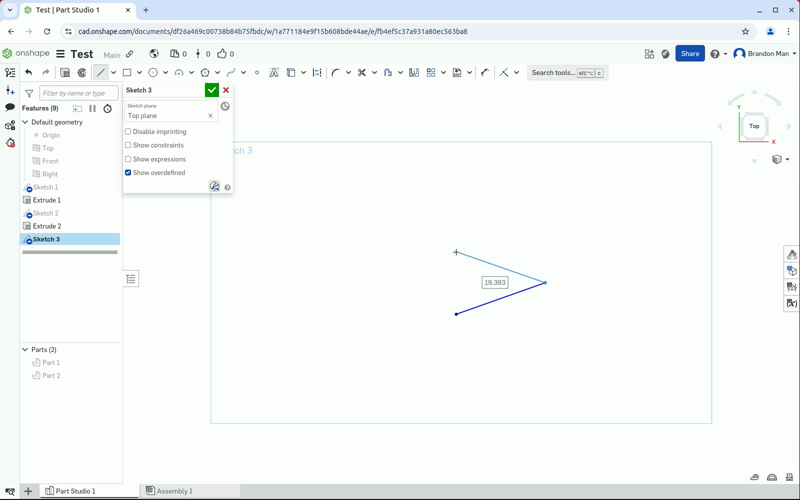
key_up(shift)
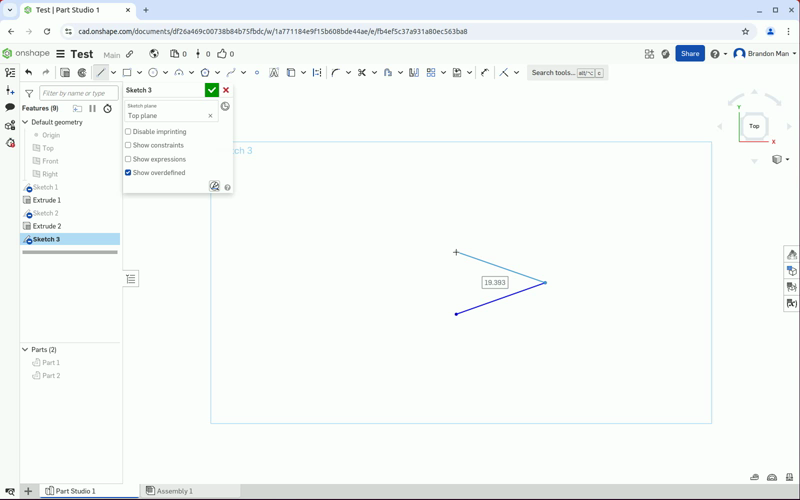
key_down(shift)
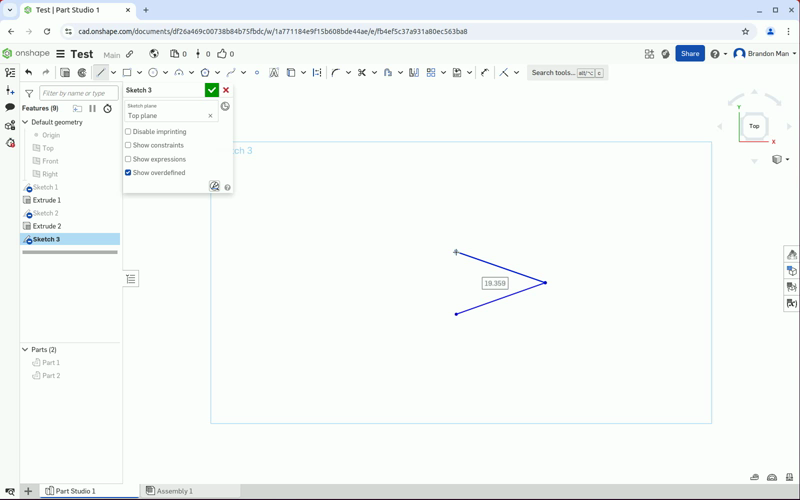
mouse_move(456, 314)
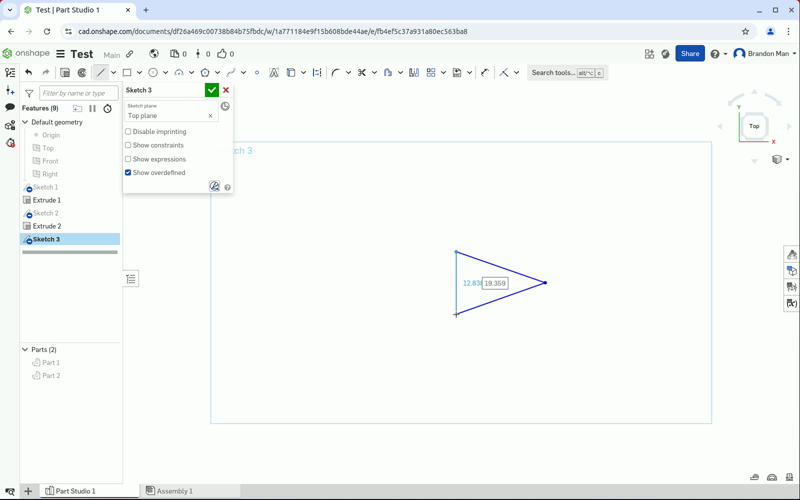
key_up(shift)
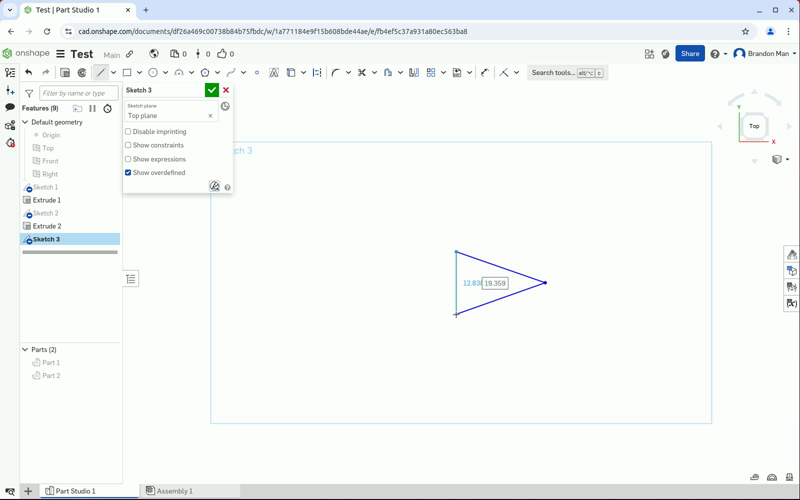
click(456, 314)
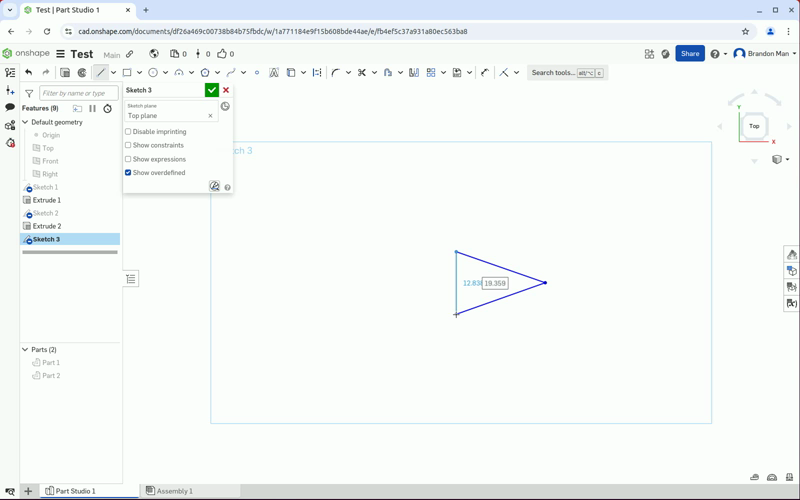
key(esc)
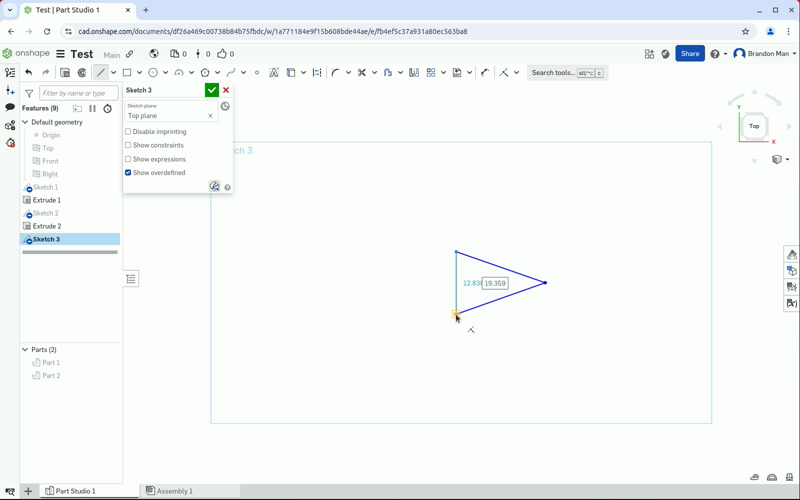
mouse_move(516, 284)
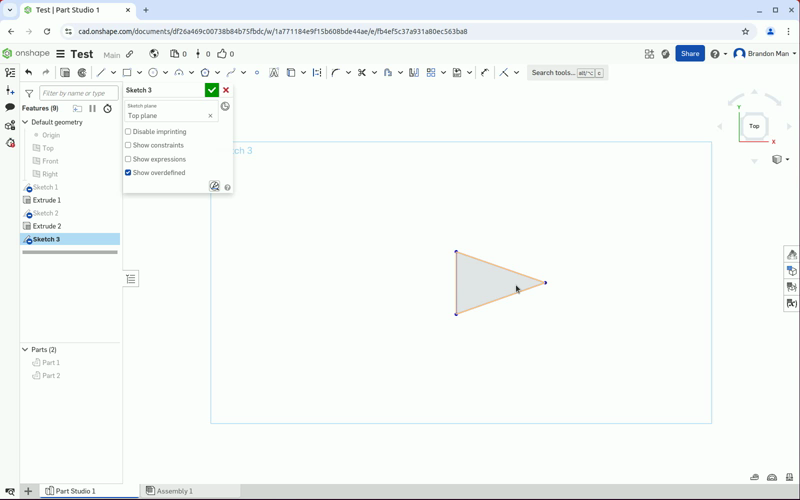
click(516, 284)
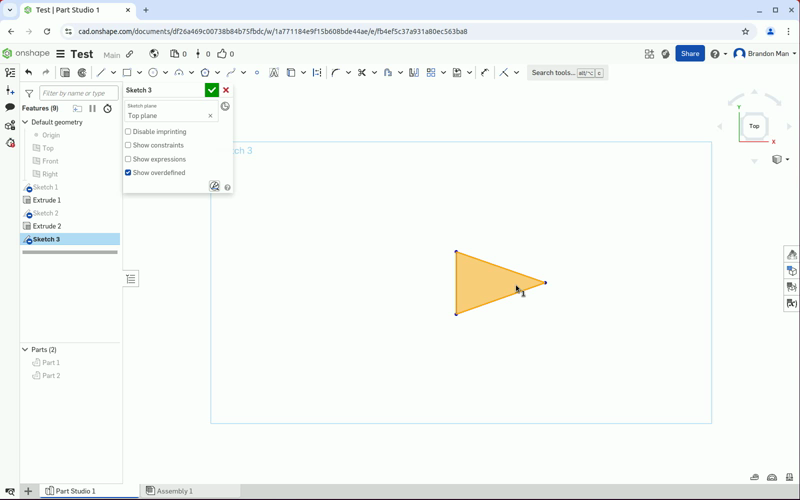
mouse_move(73, 352)
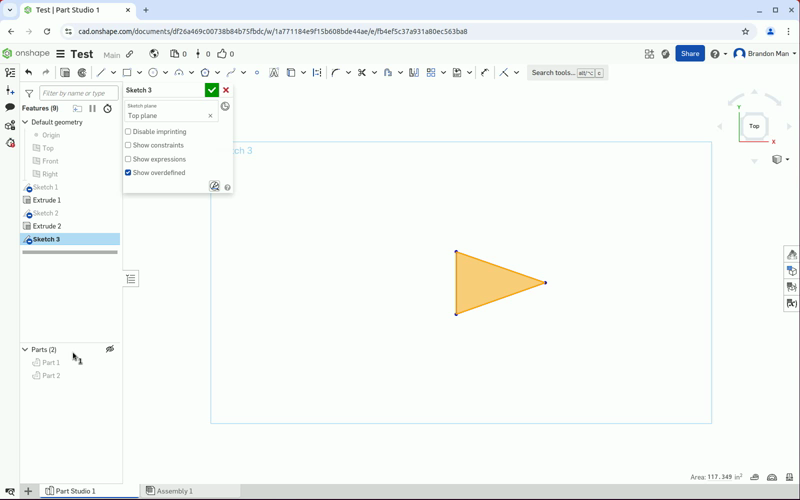
key(shift+y)
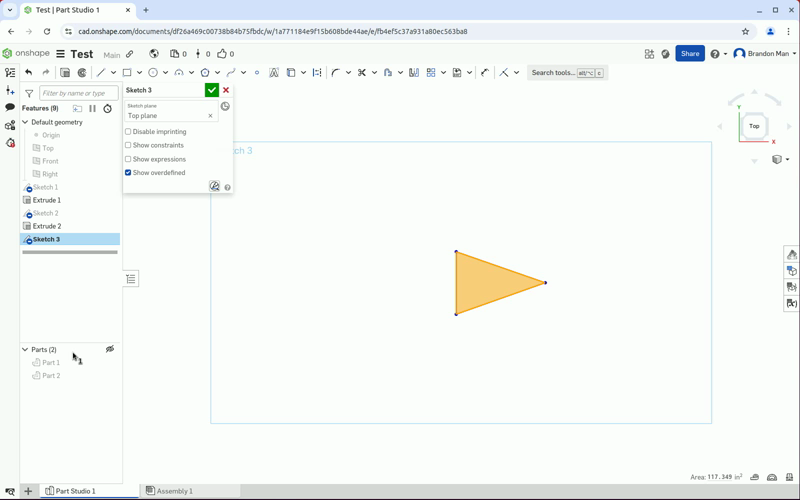
key(shift+e)
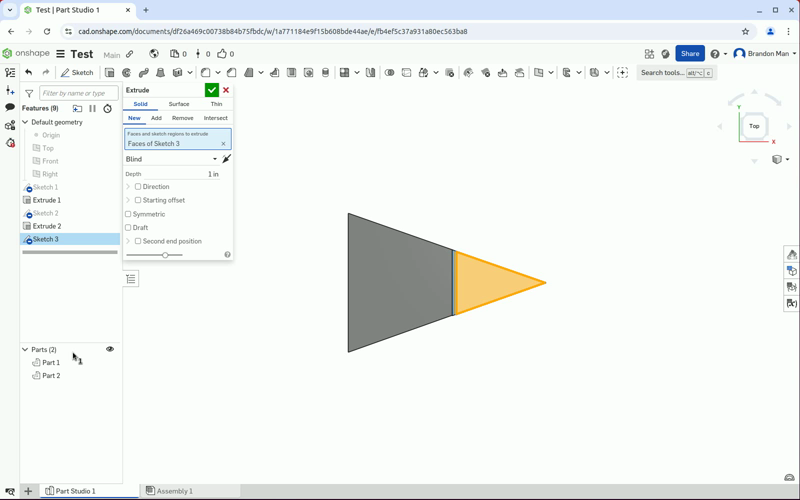
mouse_move(143, 106)
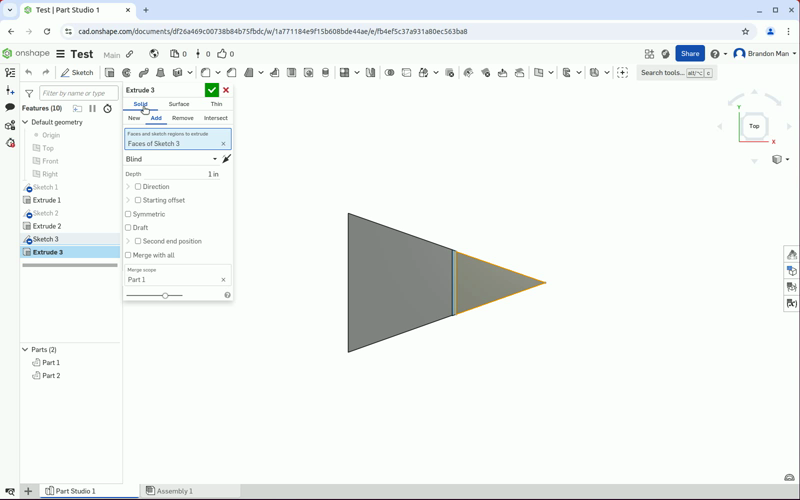
click(143, 106)
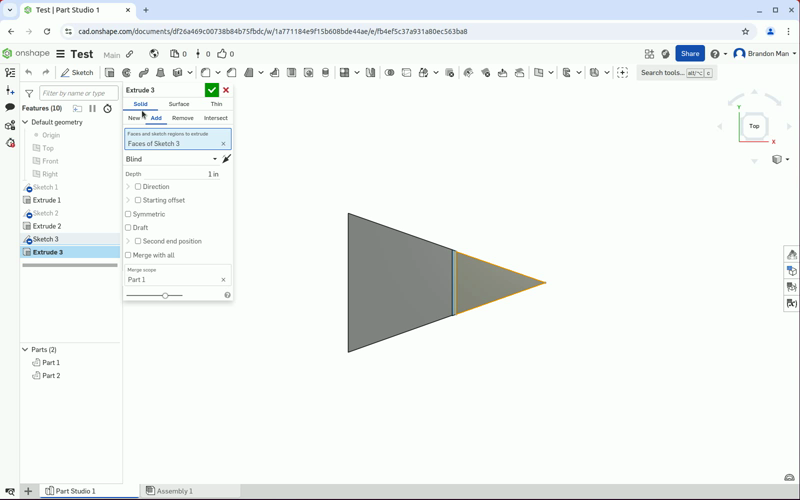
mouse_move(137, 120)
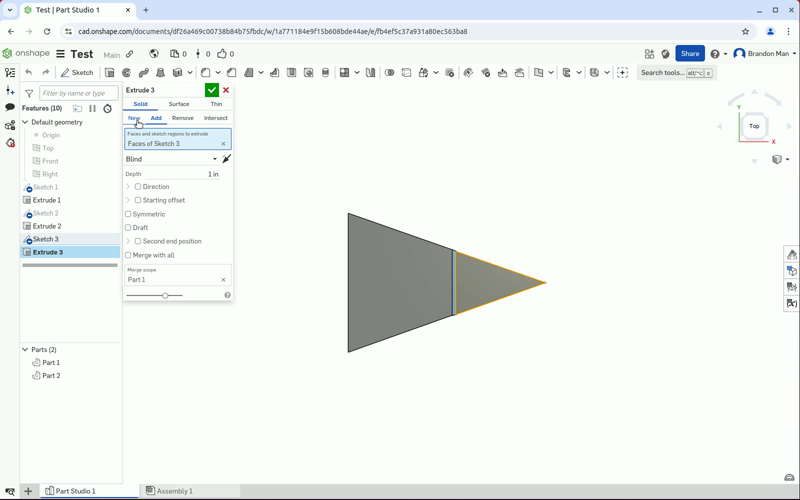
click(137, 120)
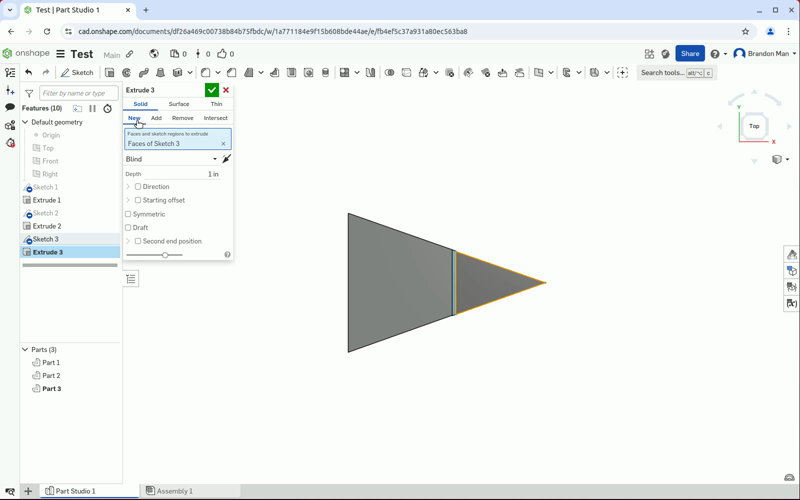
key(tab, 4)
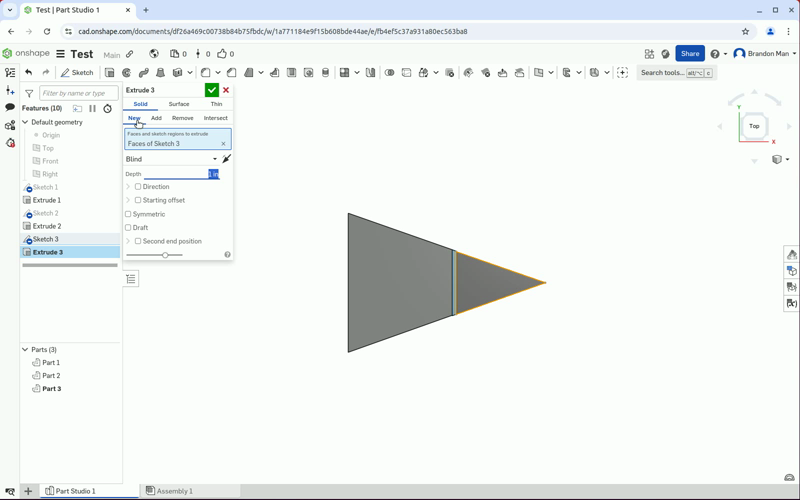
text(1.685)
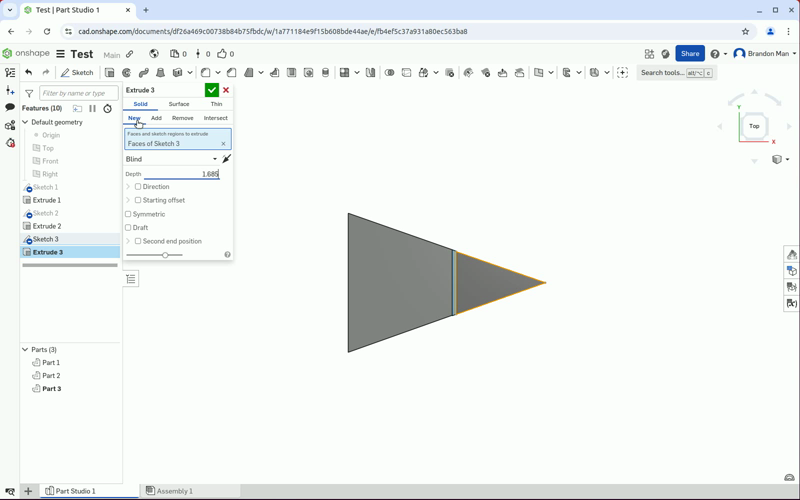
key(enter)
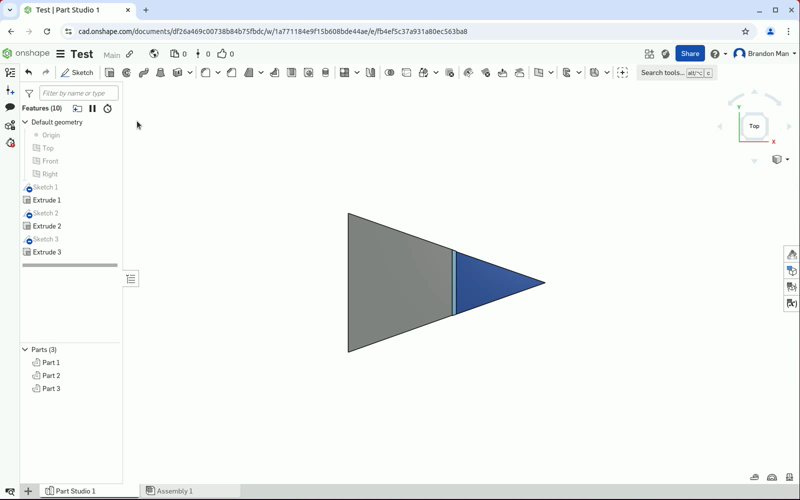
key(shift+h)
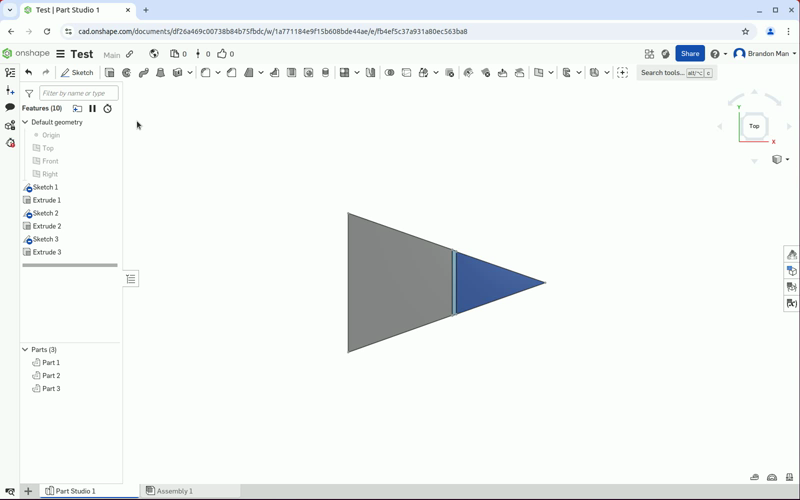
key(shift+h)
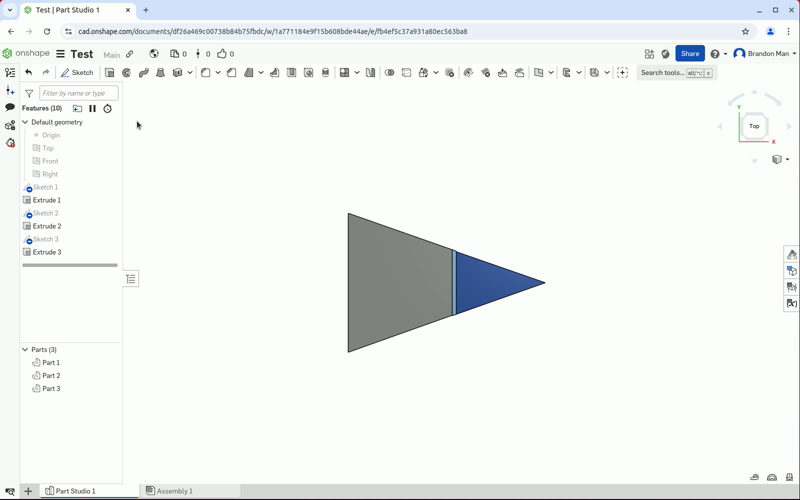
mouse_move(73, 189)
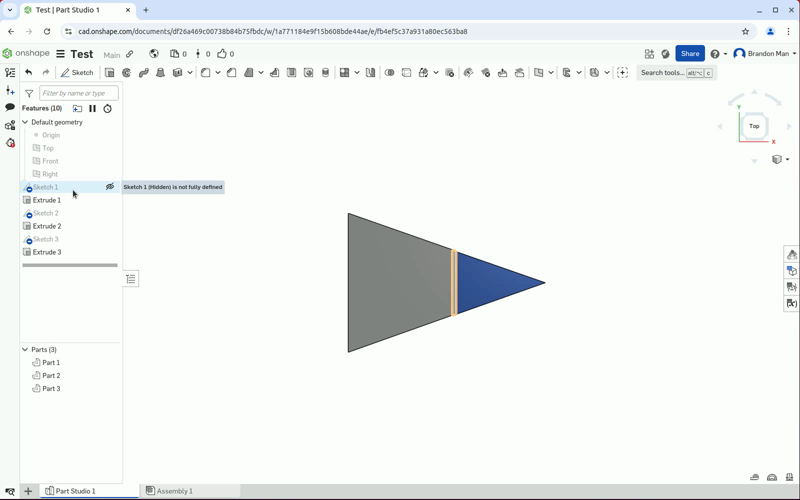
click(73, 189)
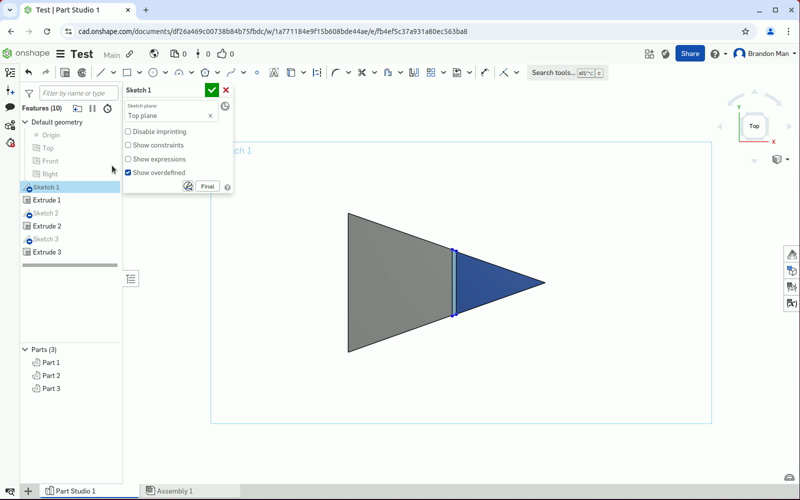
mouse_move(229, 92)
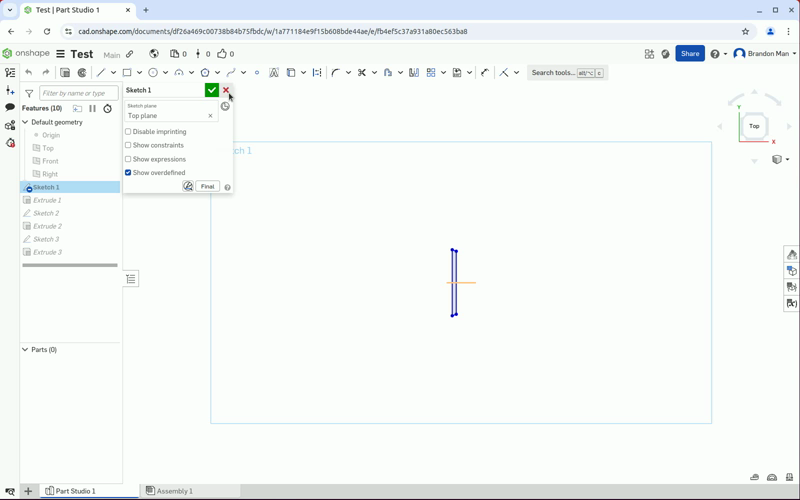
click(229, 92)
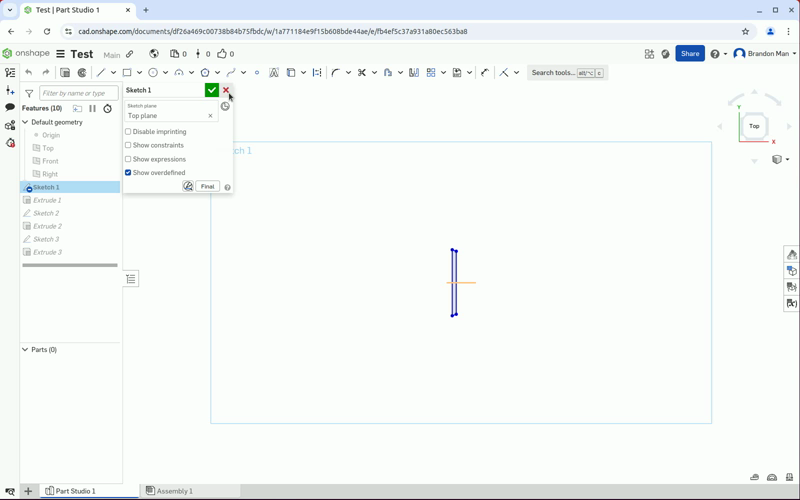
key(shift+s)
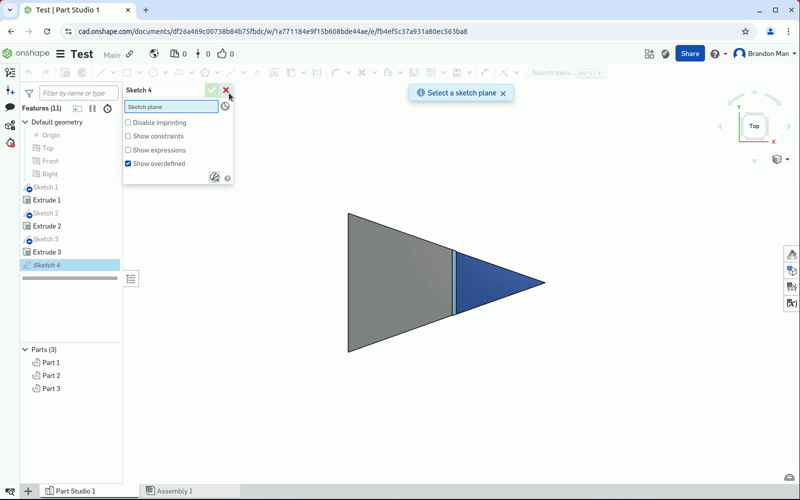
mouse_move(73, 150)
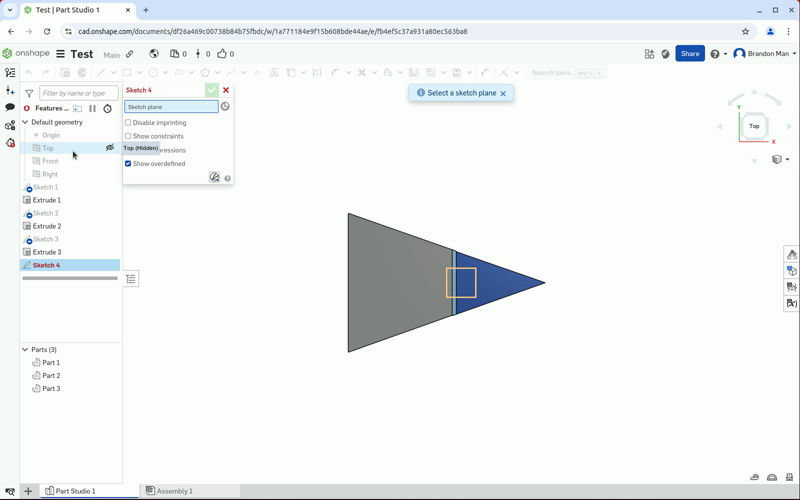
click(73, 150)
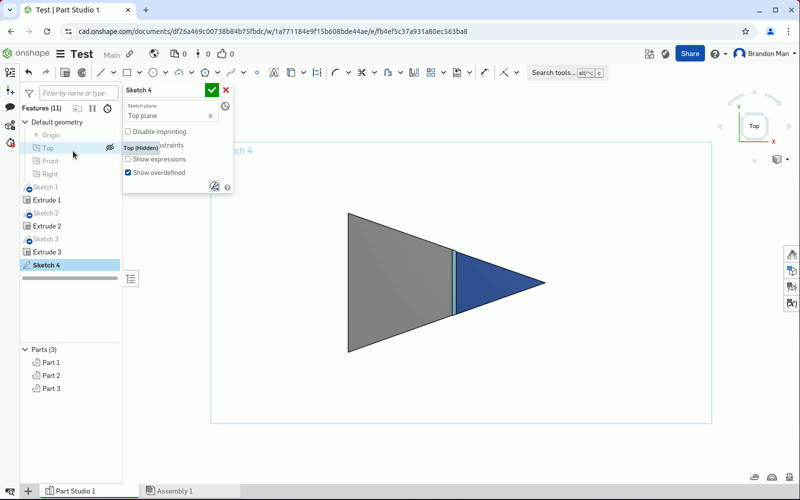
mouse_move(73, 352)
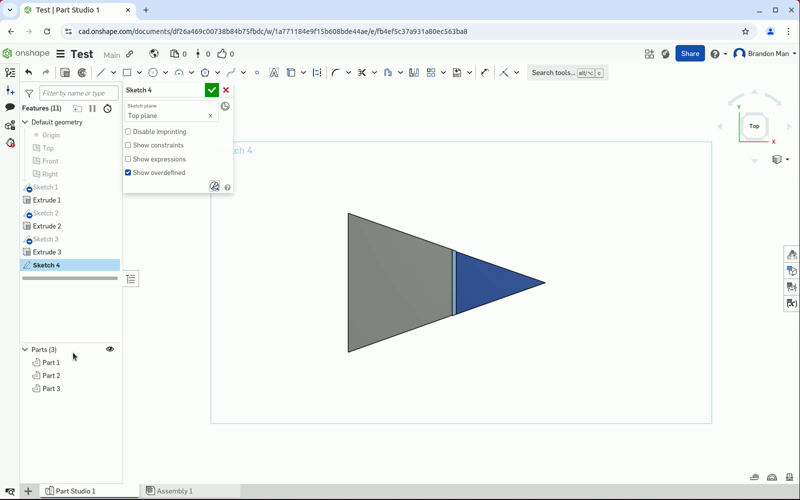
key(y)
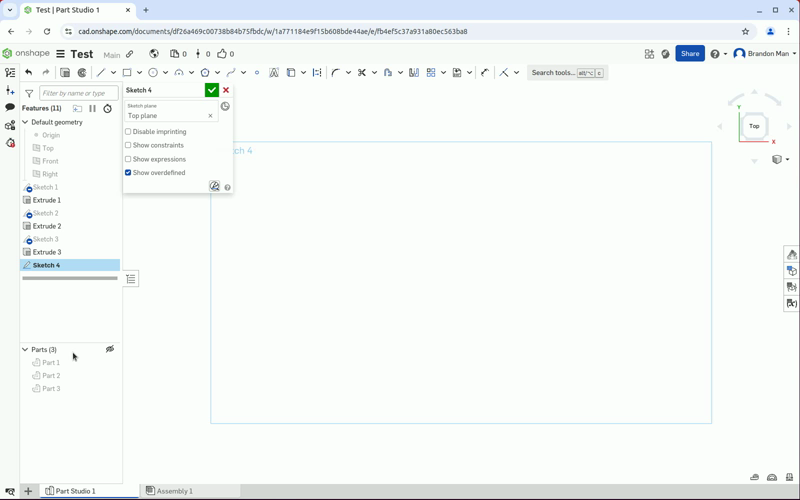
key(l)
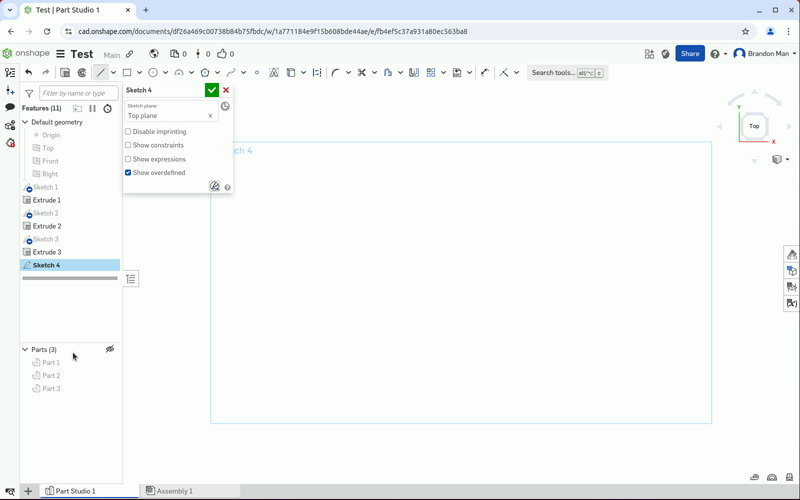
key_down(shift)
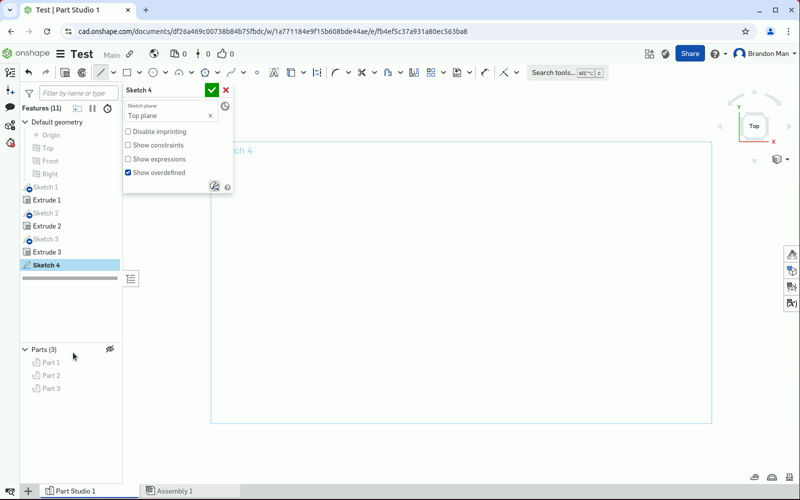
mouse_move(452, 315)
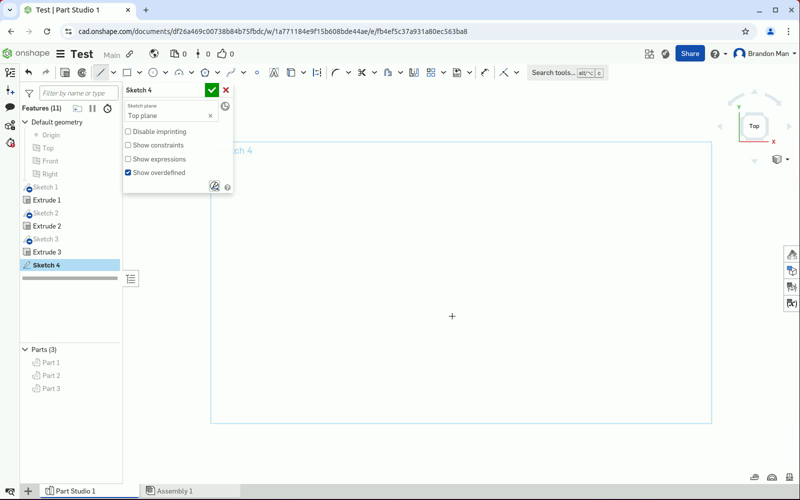
click(452, 315)
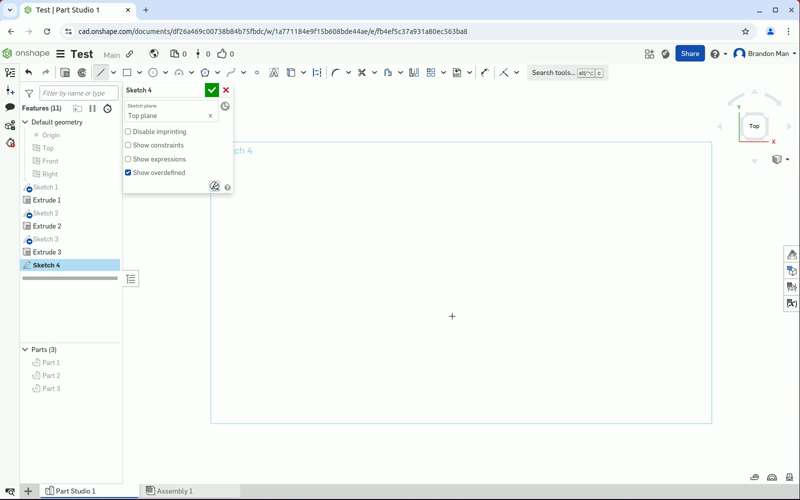
key_up(shift)
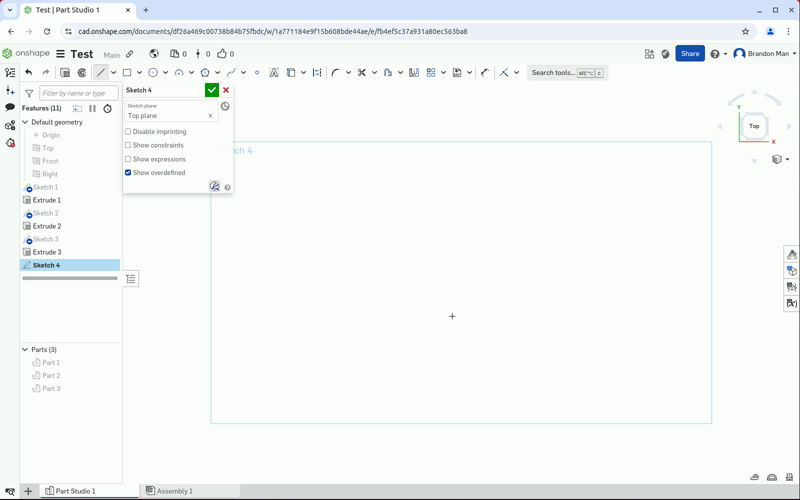
key_down(shift)
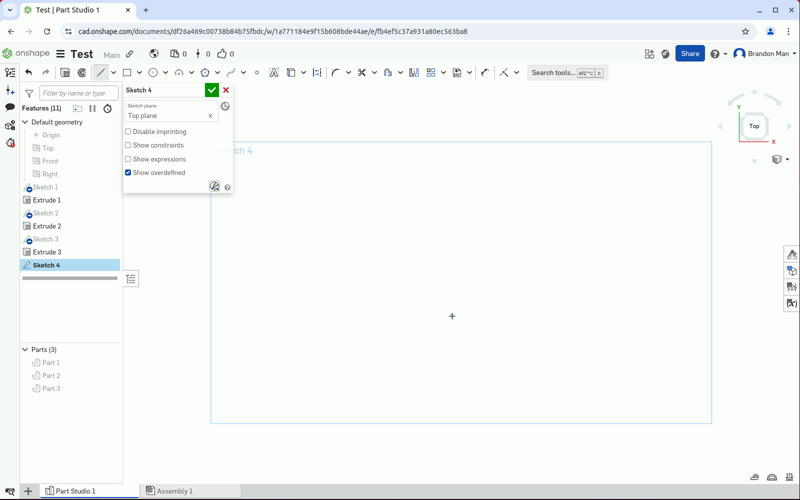
mouse_move(482, 315)
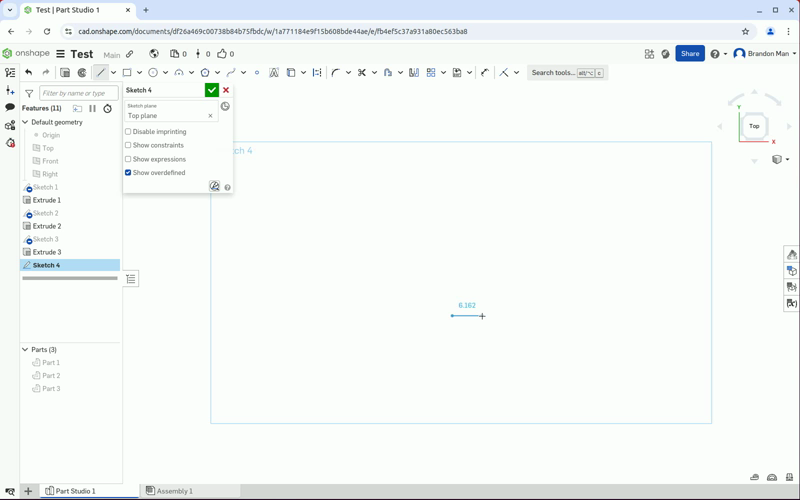
mouse_move(456, 314)
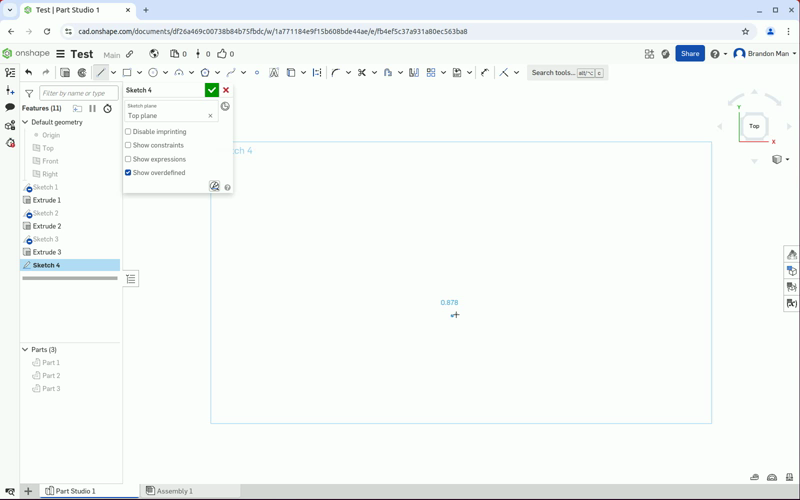
scroll(6)
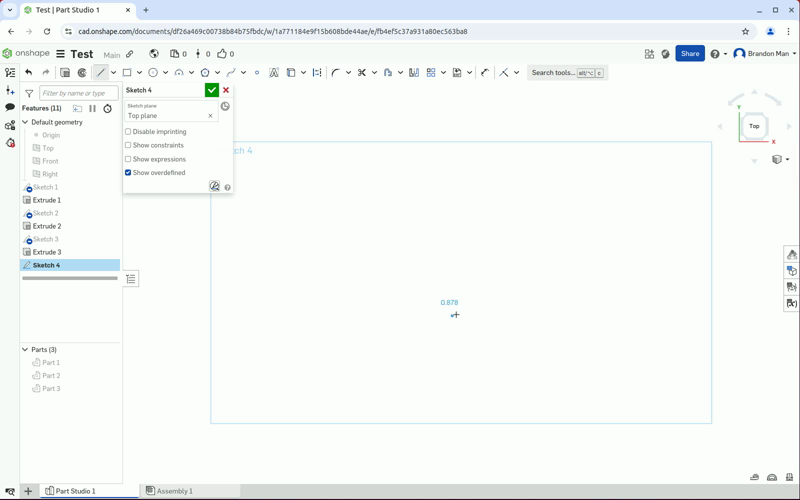
scroll(6)
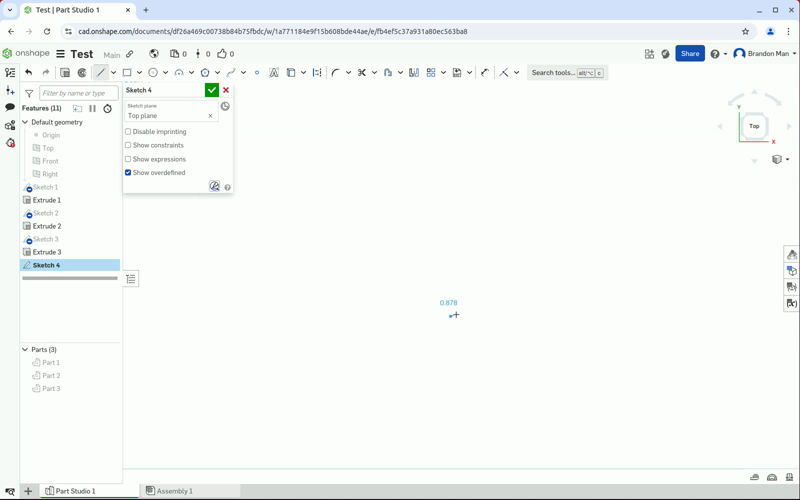
scroll(6)
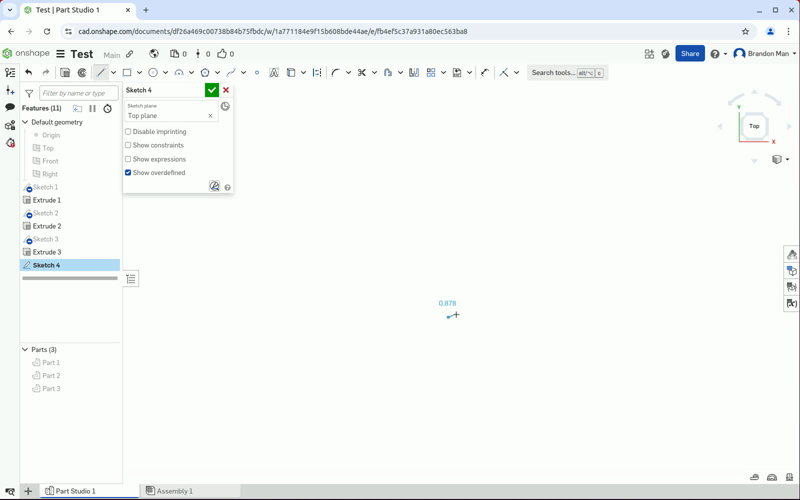
scroll(6)
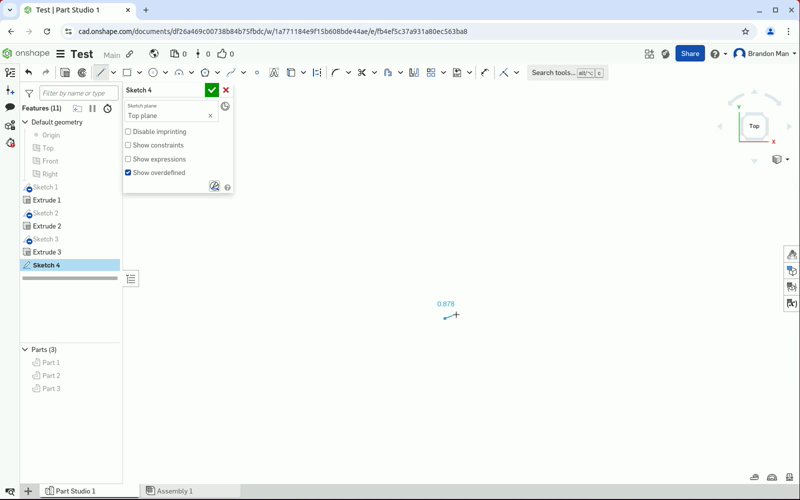
scroll(6)
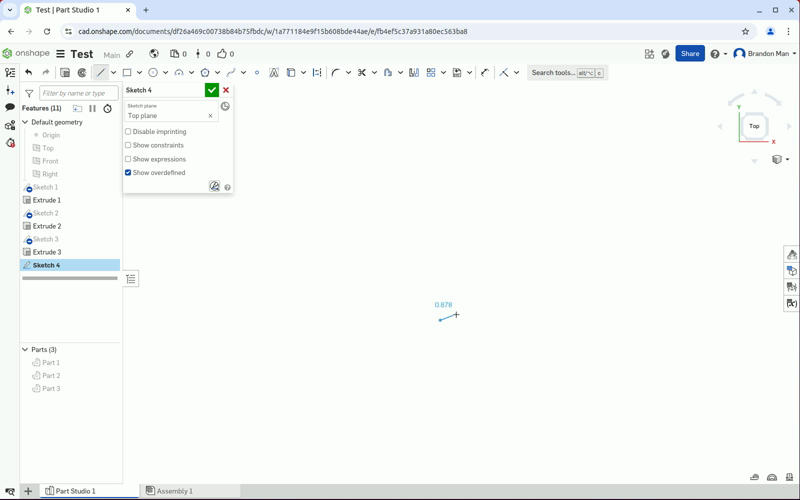
scroll(6)
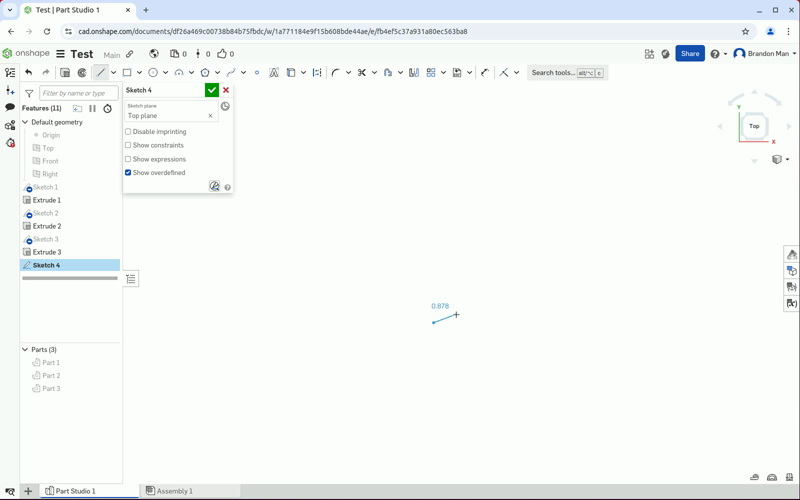
scroll(6)
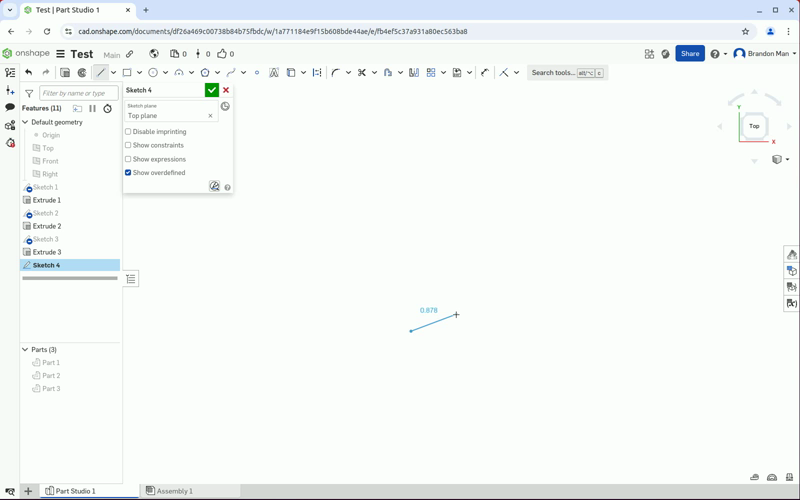
click(456, 314)
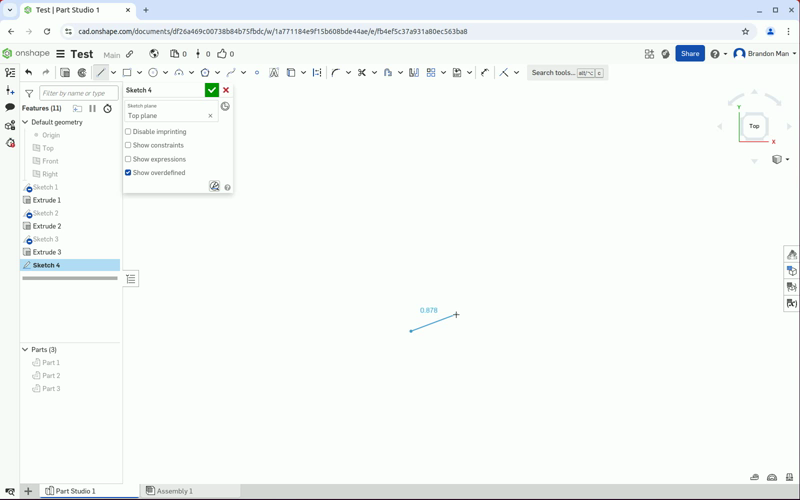
scroll(-6)
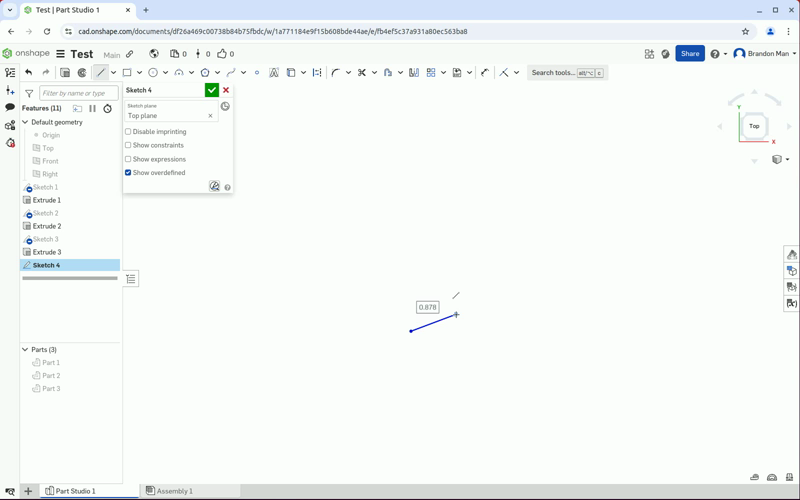
scroll(-6)
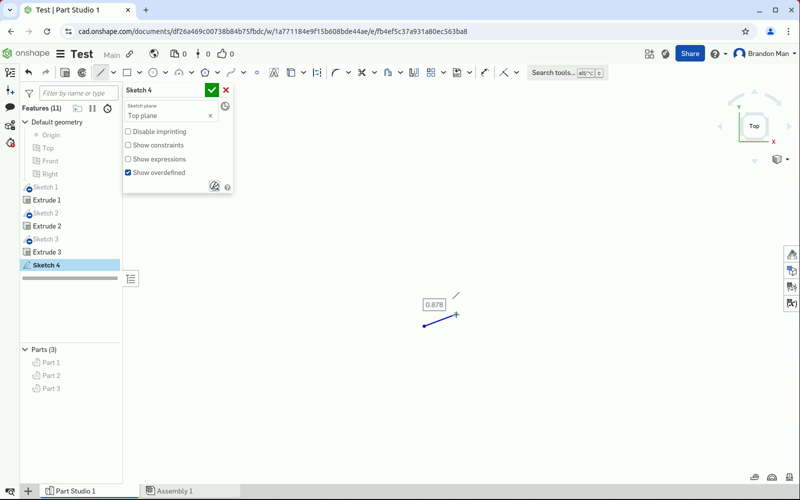
scroll(-6)
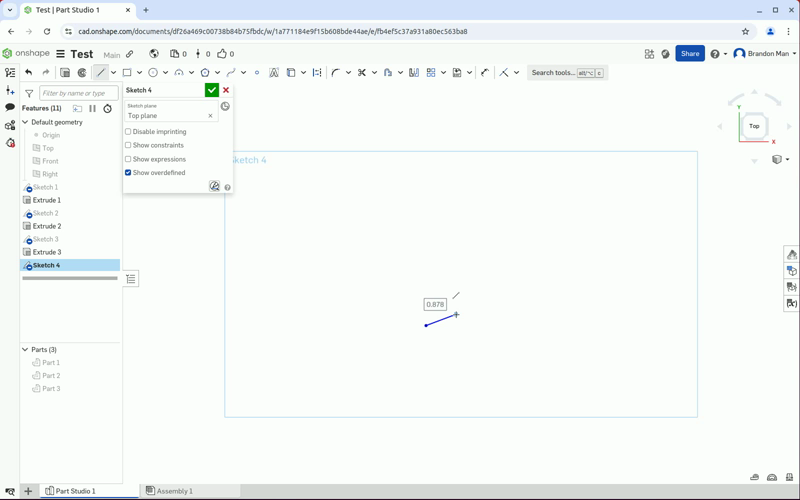
scroll(-6)
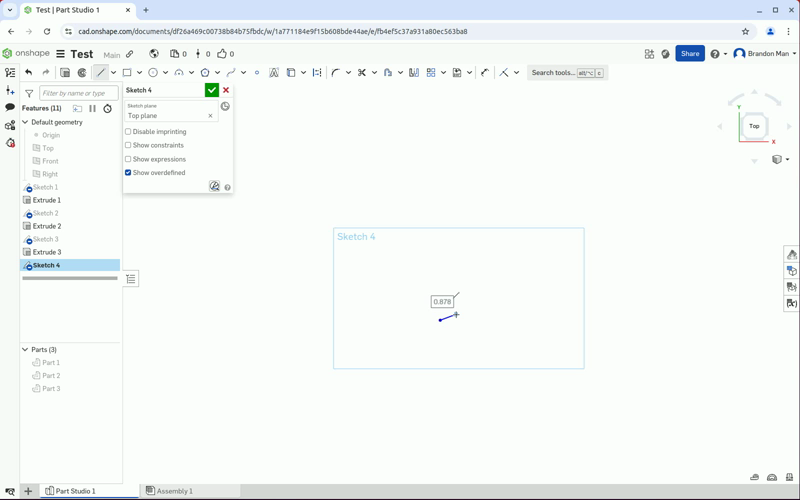
scroll(-6)
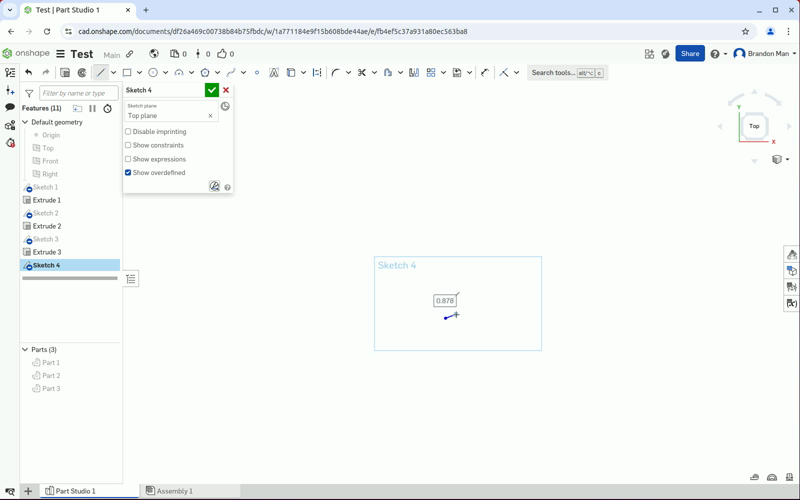
scroll(-6)
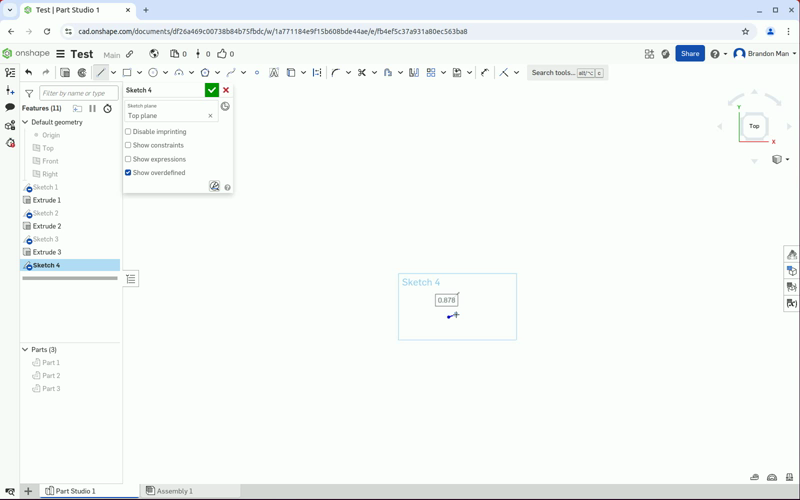
scroll(-6)
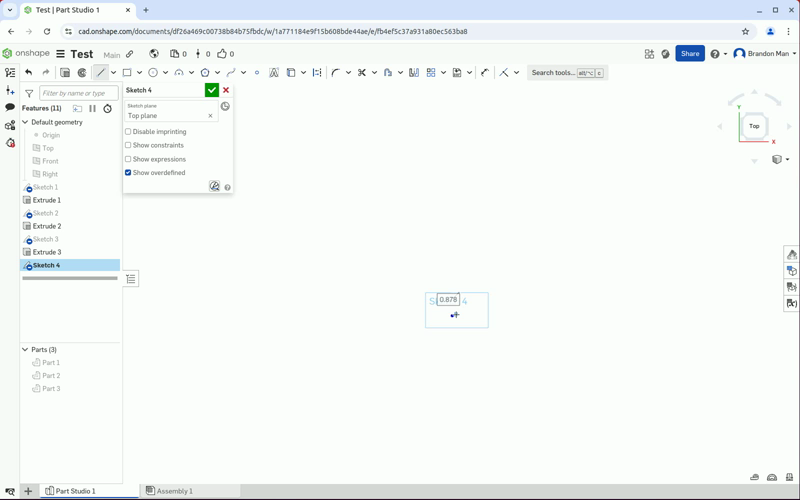
key_up(shift)
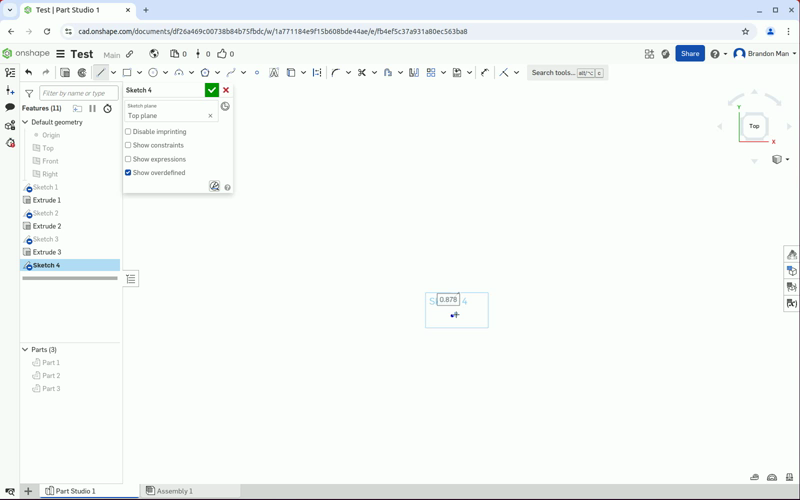
key_down(shift)
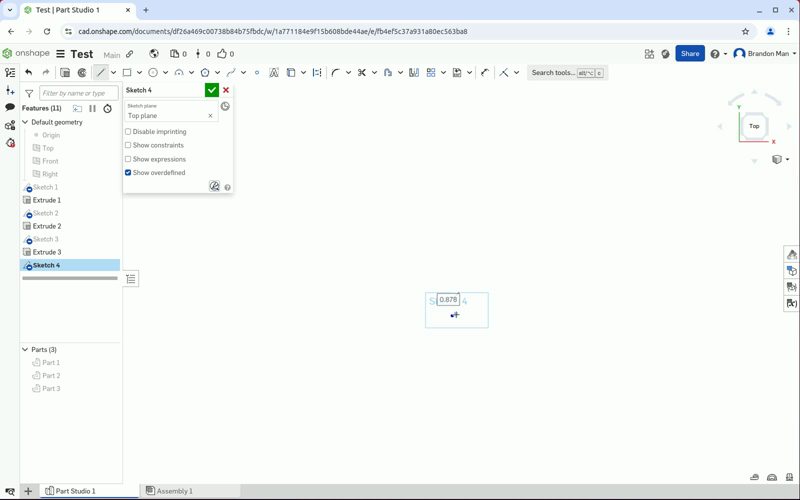
mouse_move(456, 251)
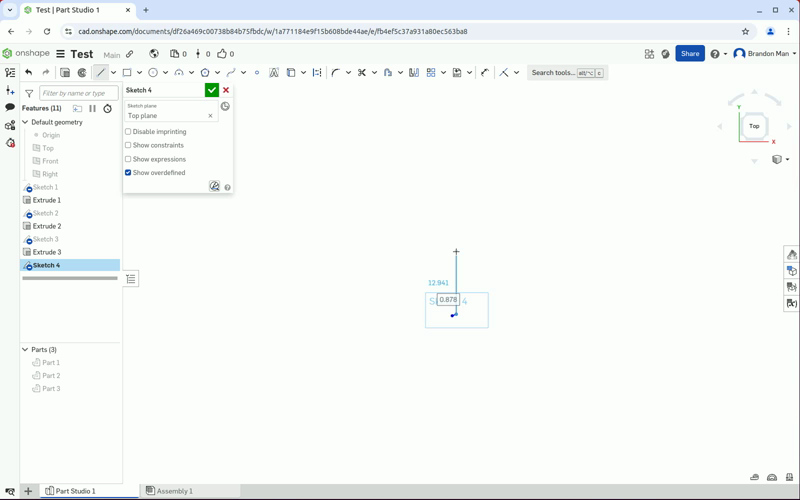
click(456, 251)
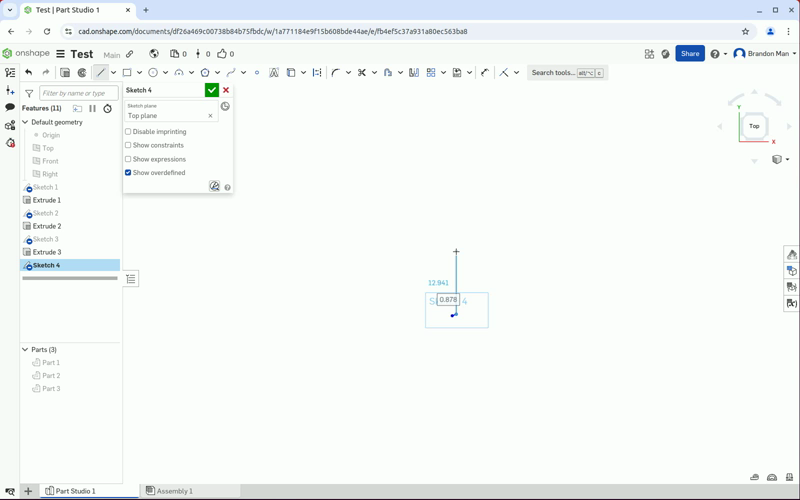
key_up(shift)
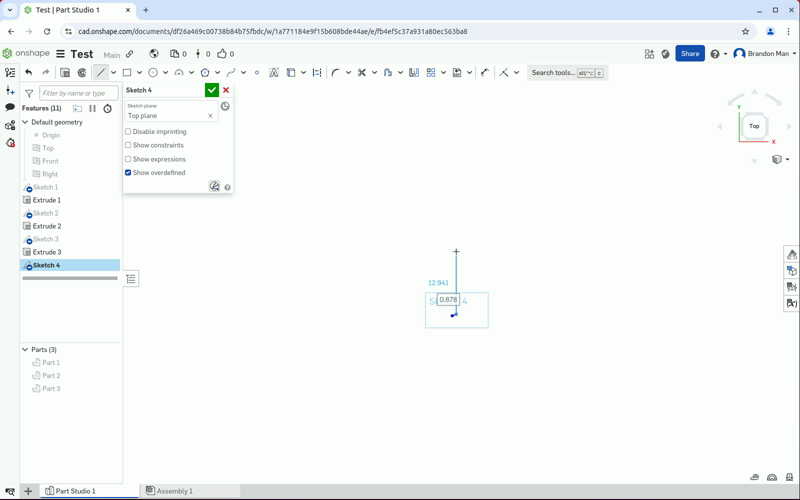
key_down(shift)
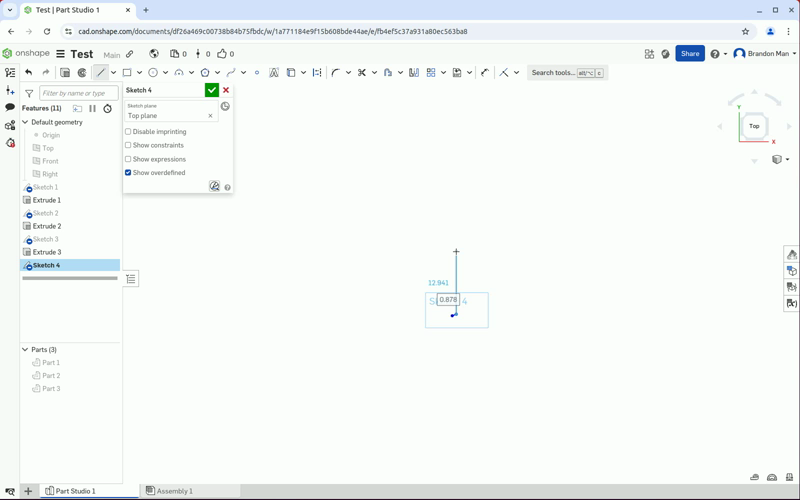
mouse_move(486, 251)
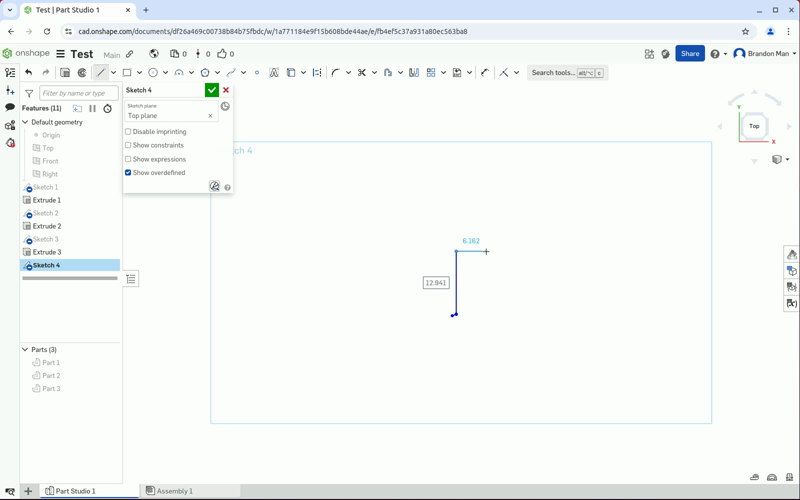
mouse_move(452, 249)
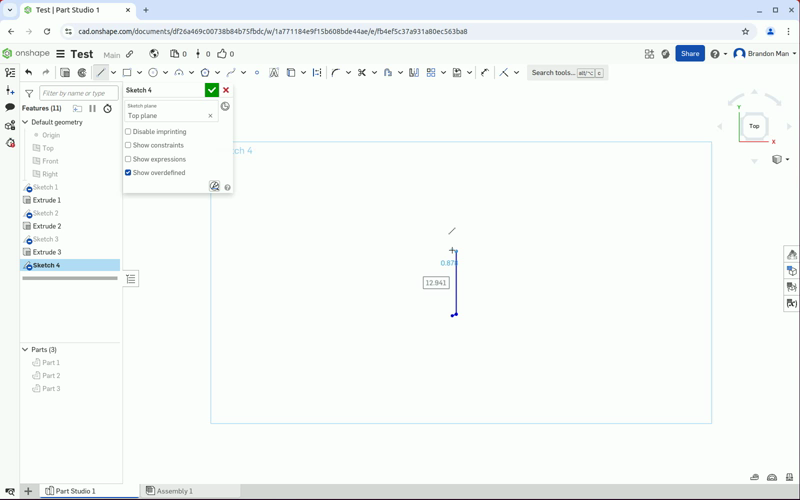
scroll(6)
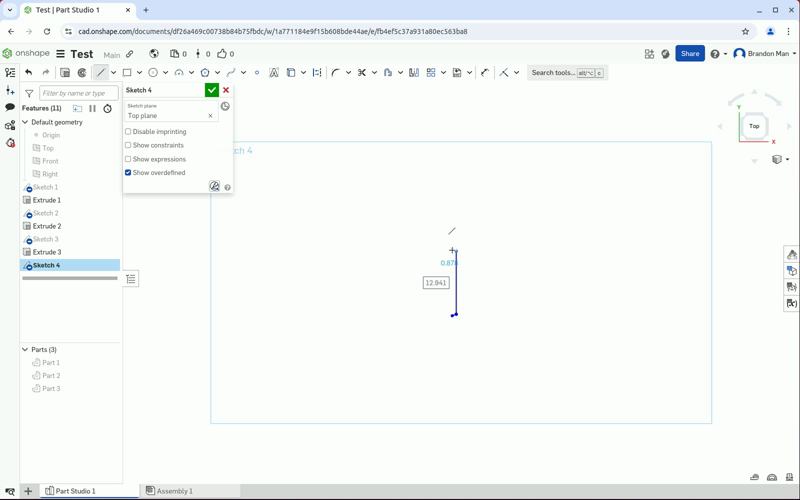
scroll(6)
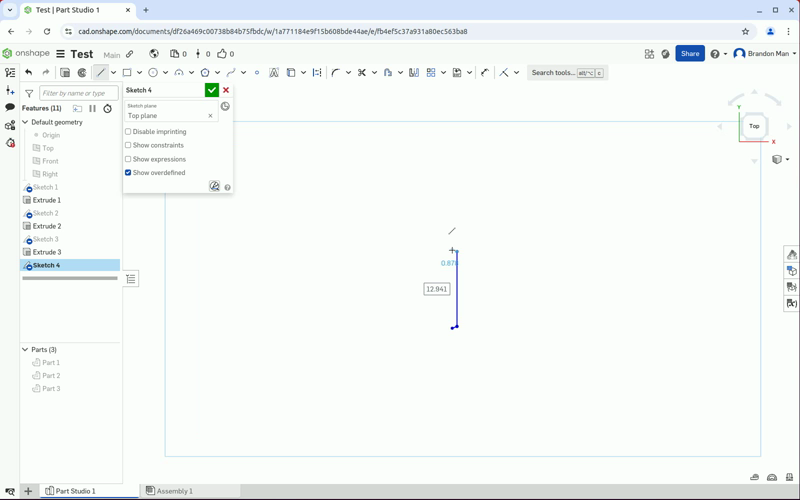
scroll(6)
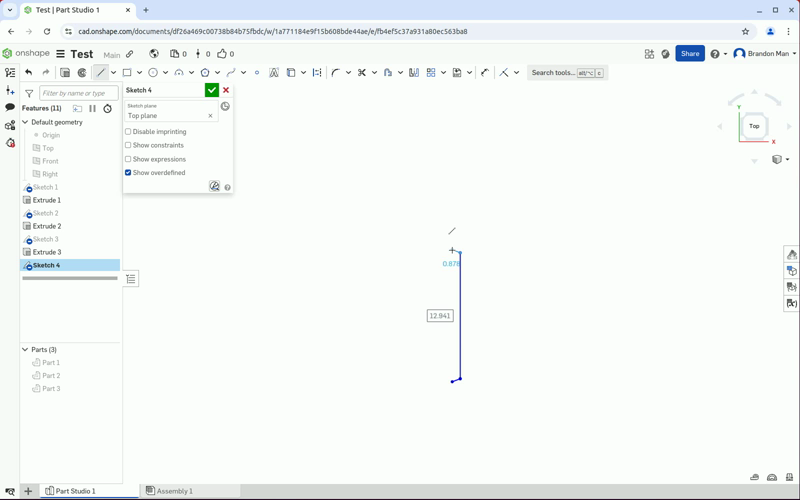
scroll(6)
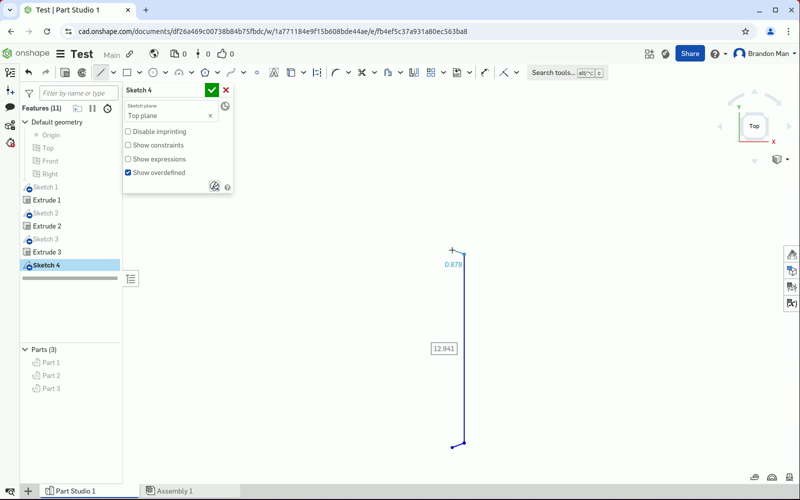
scroll(6)
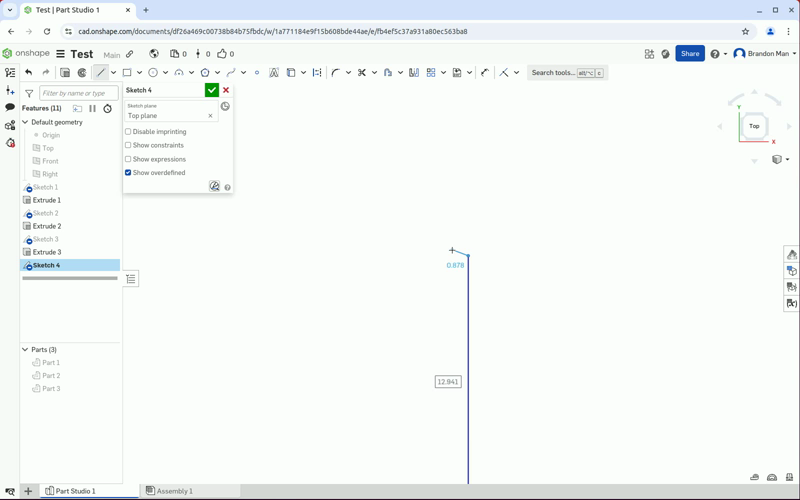
scroll(6)
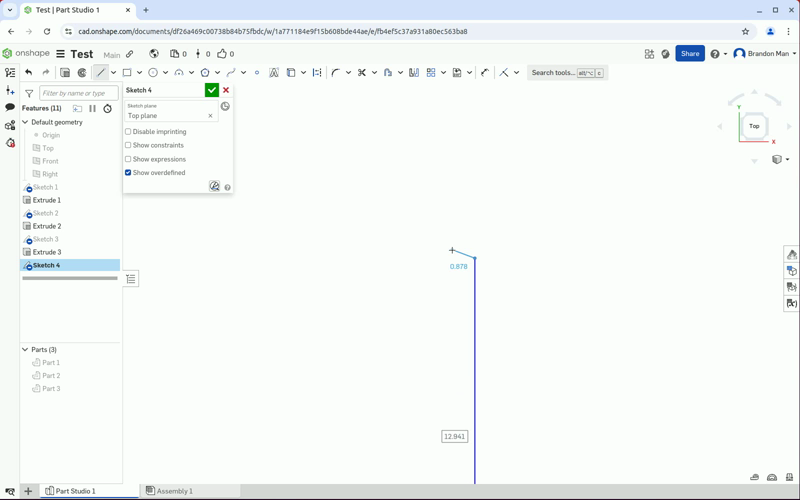
scroll(6)
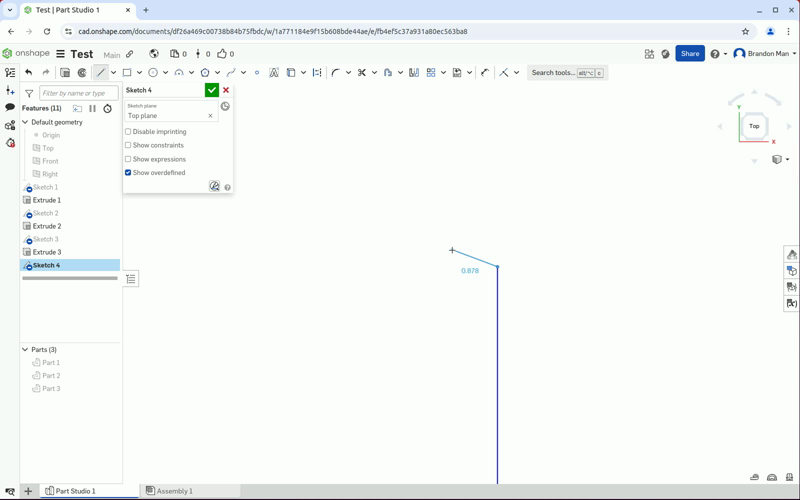
click(452, 249)
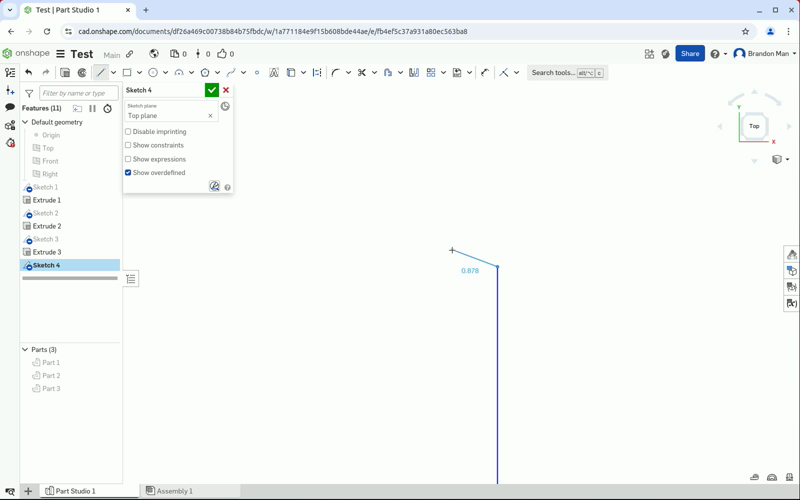
scroll(-6)
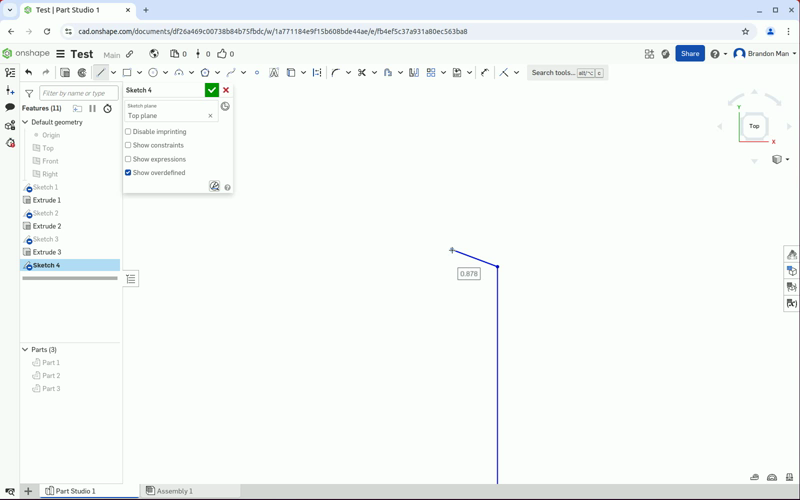
scroll(-6)
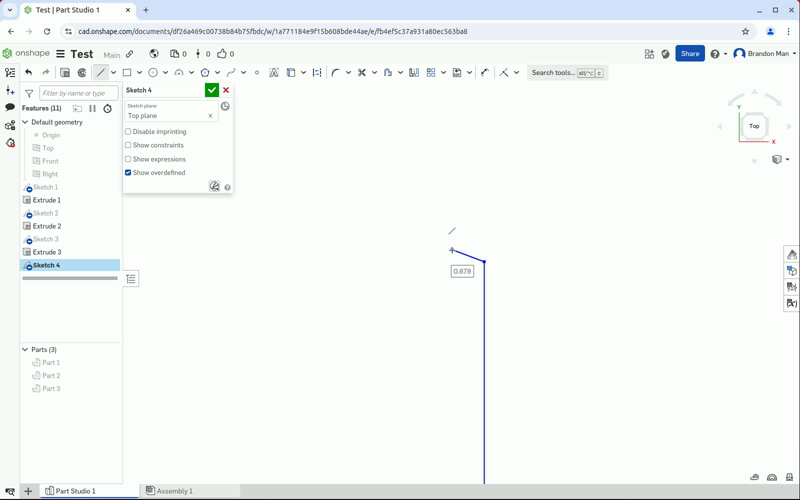
scroll(-6)
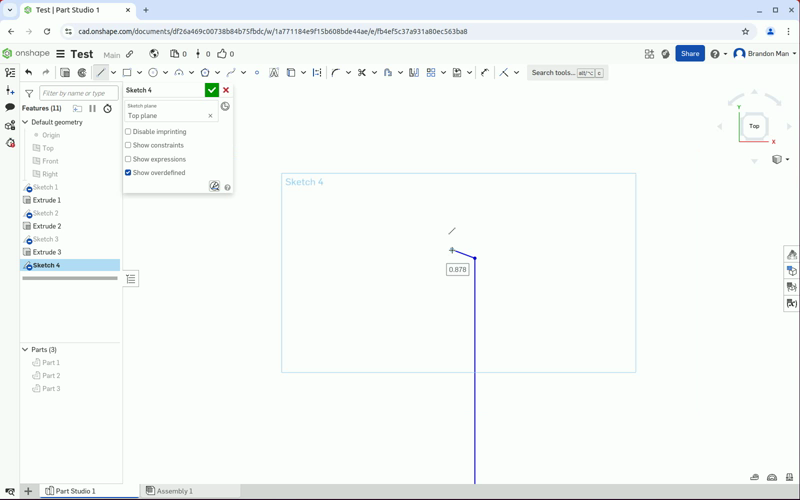
scroll(-6)
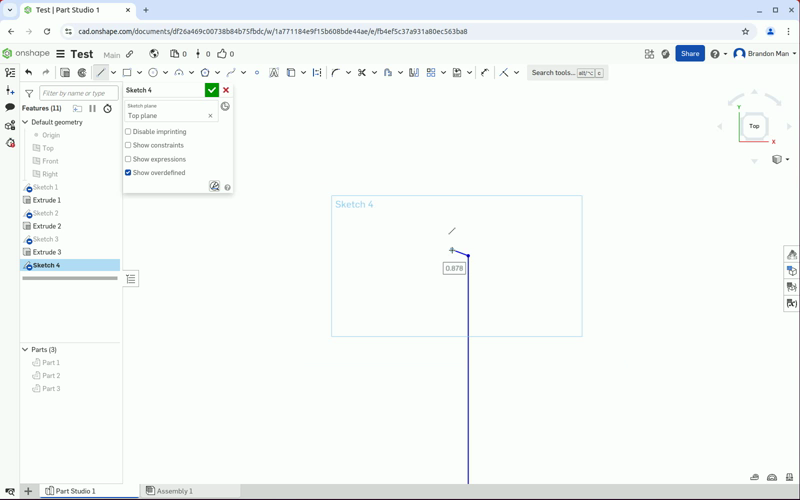
scroll(-6)
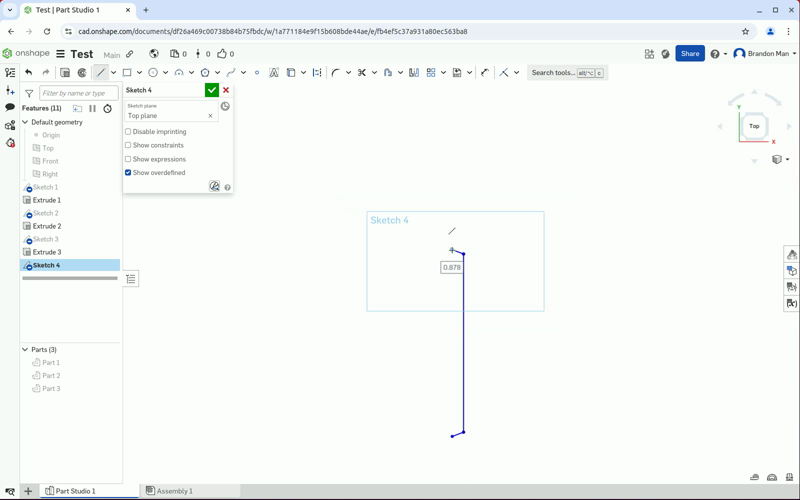
scroll(-6)
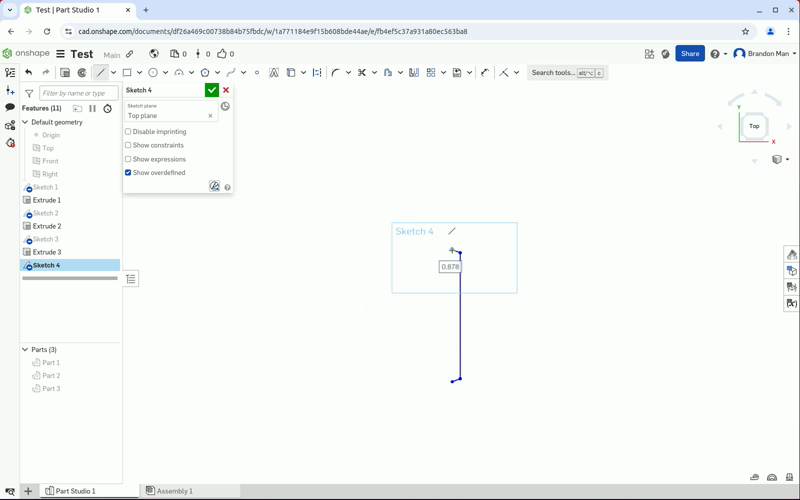
scroll(-6)
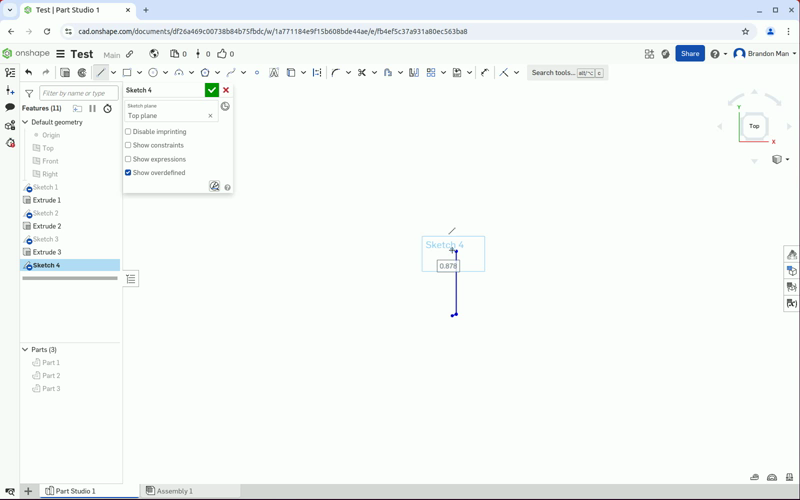
key_up(shift)
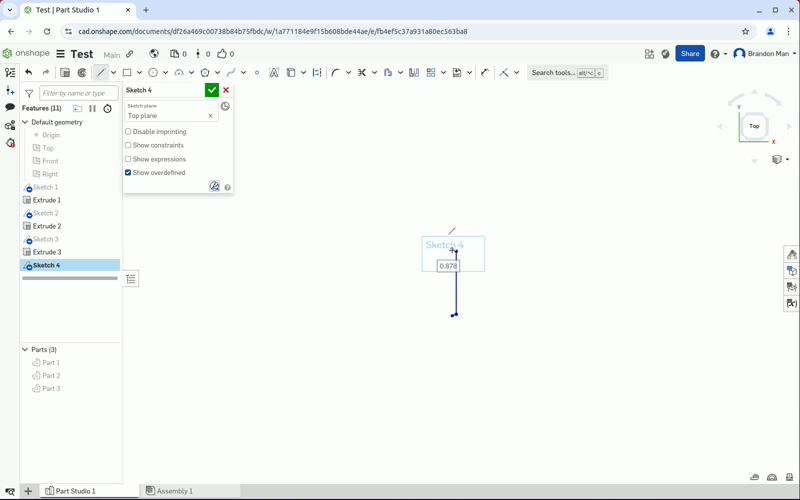
key_down(shift)
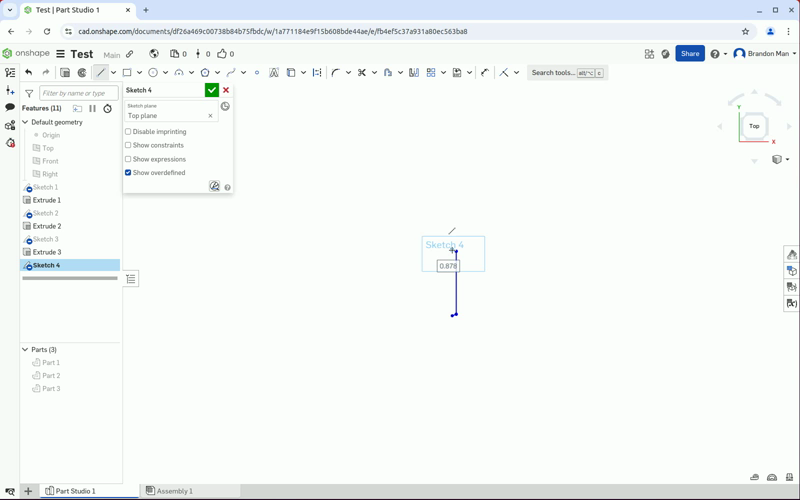
mouse_move(452, 315)
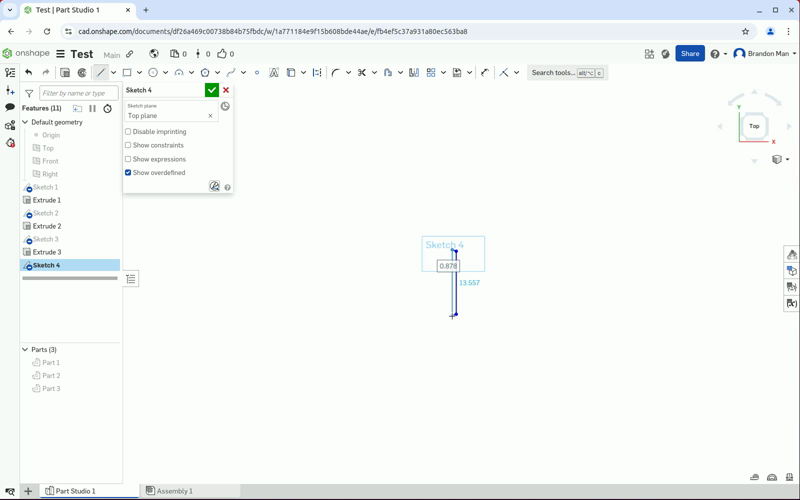
scroll(6)
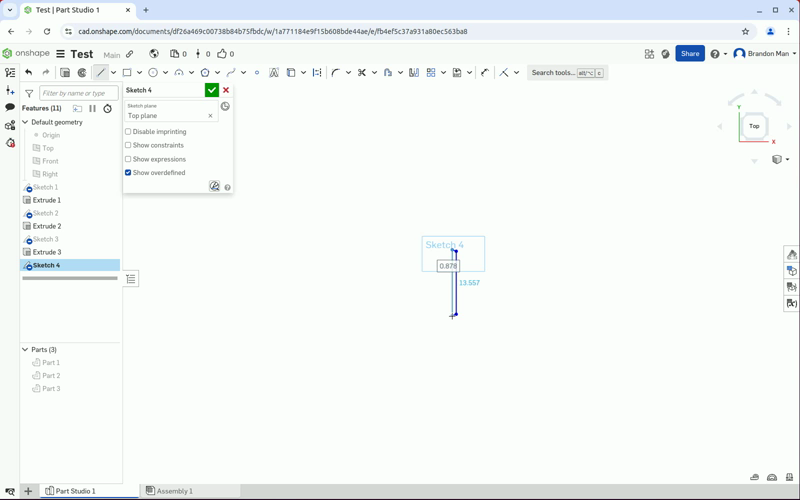
scroll(6)
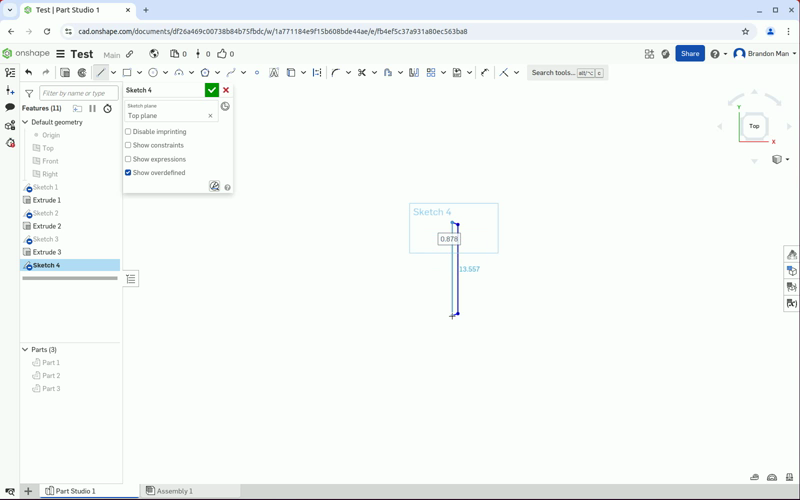
scroll(6)
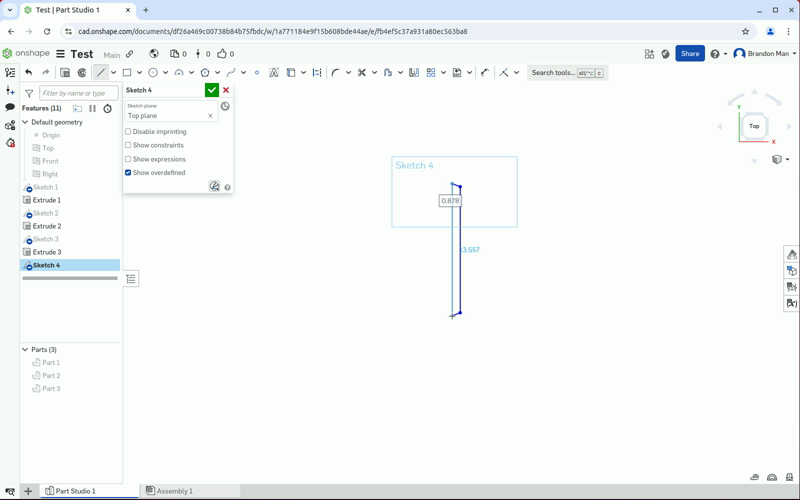
scroll(6)
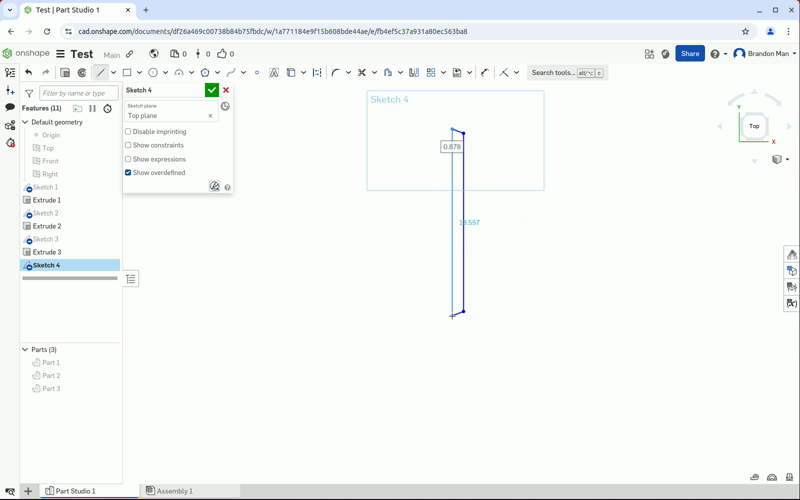
scroll(6)
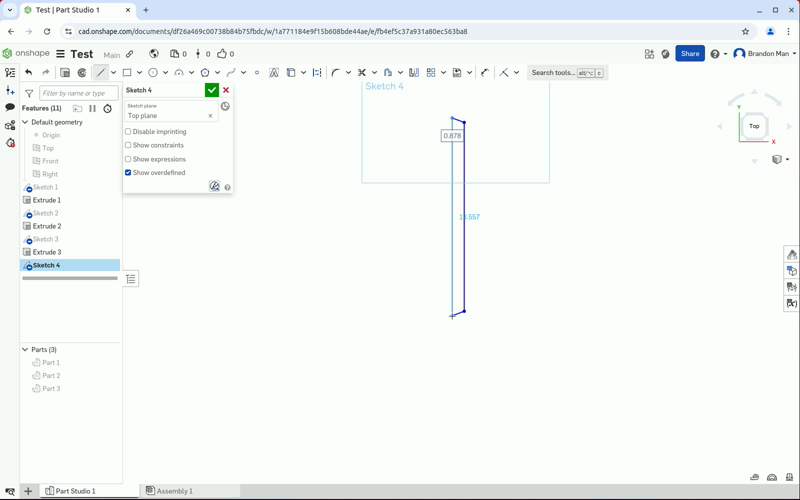
scroll(6)
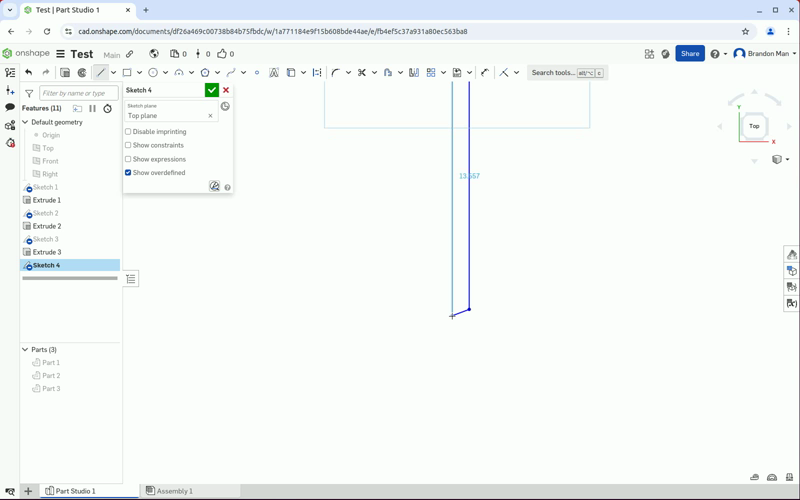
scroll(6)
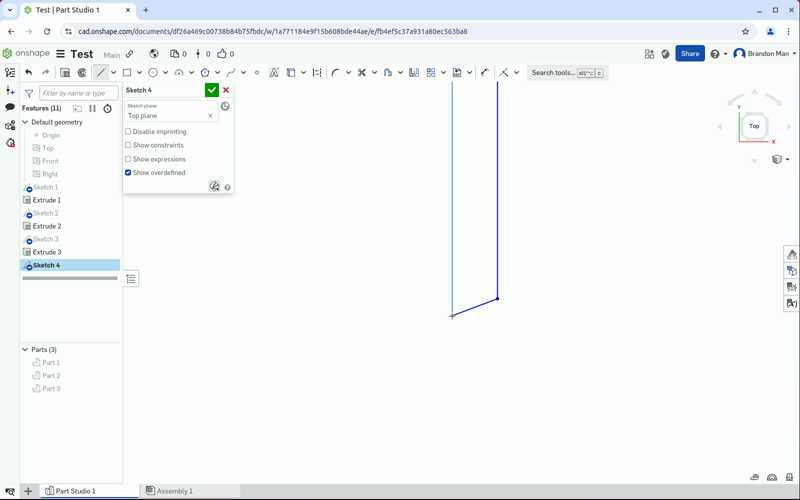
key_up(shift)
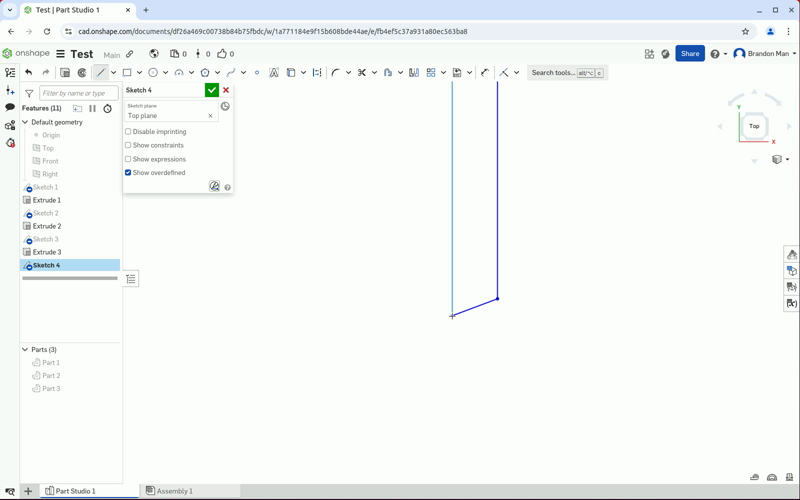
click(452, 315)
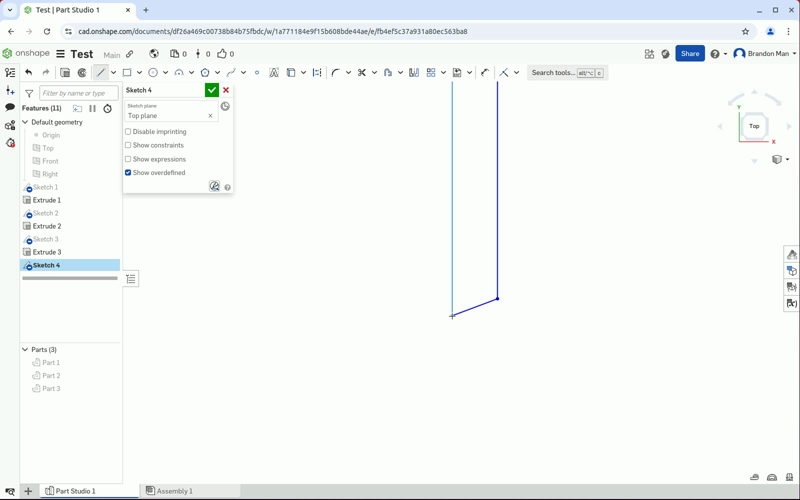
scroll(-6)
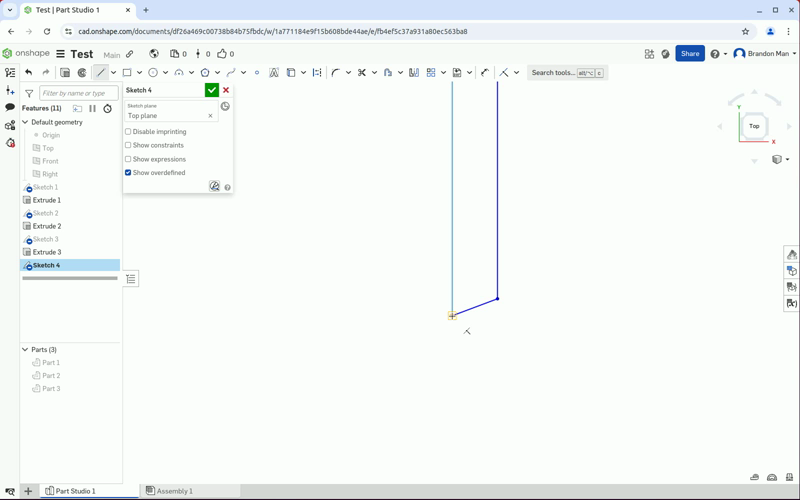
scroll(-6)
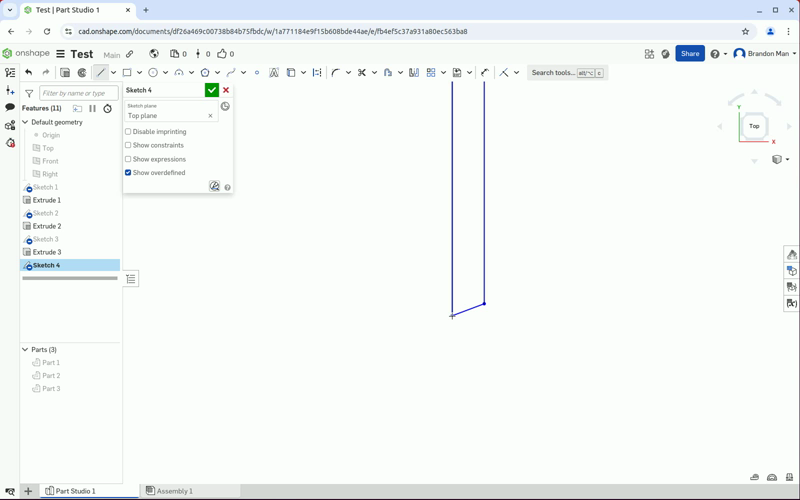
scroll(-6)
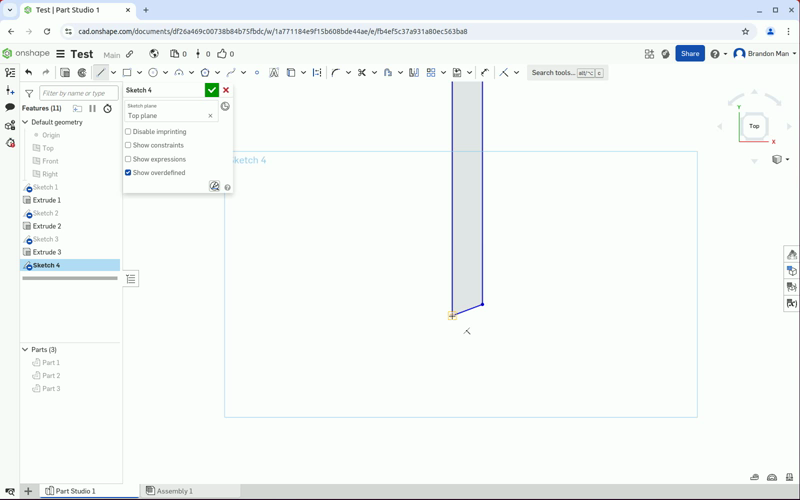
scroll(-6)
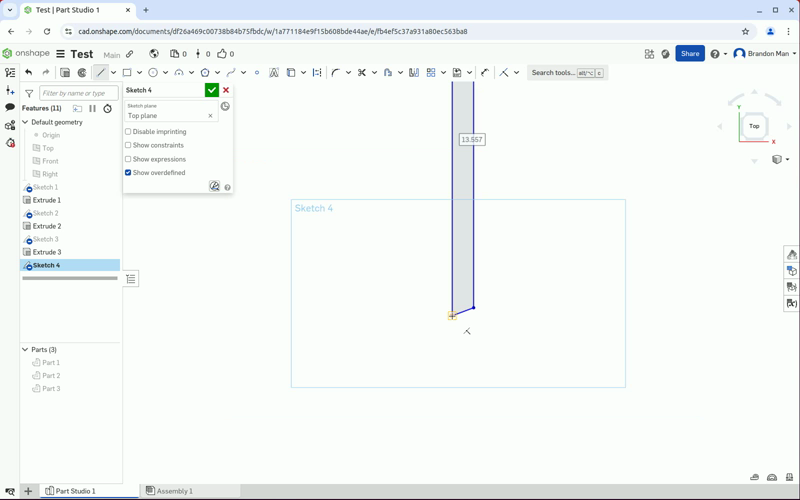
scroll(-6)
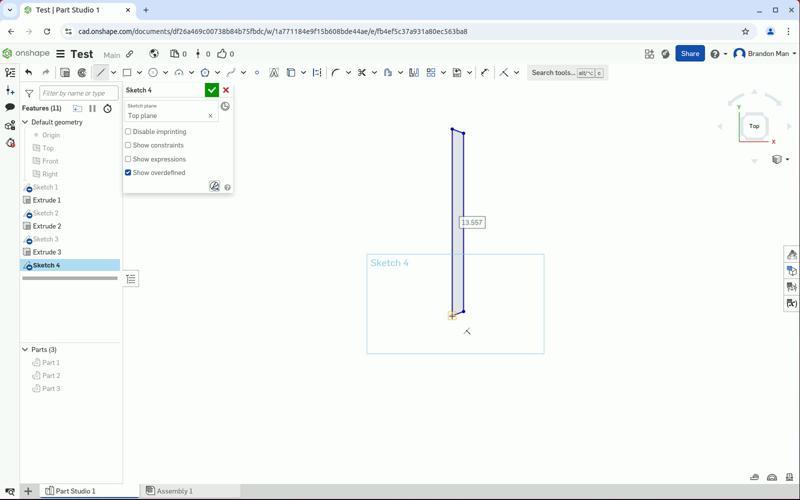
scroll(-6)
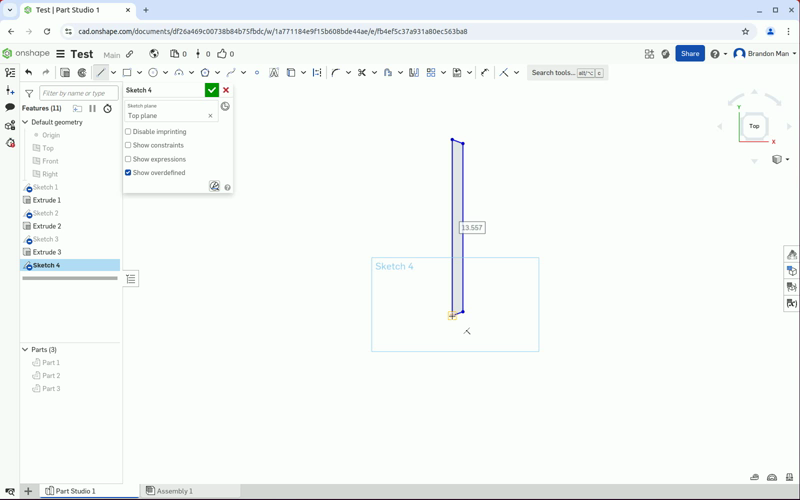
scroll(-6)
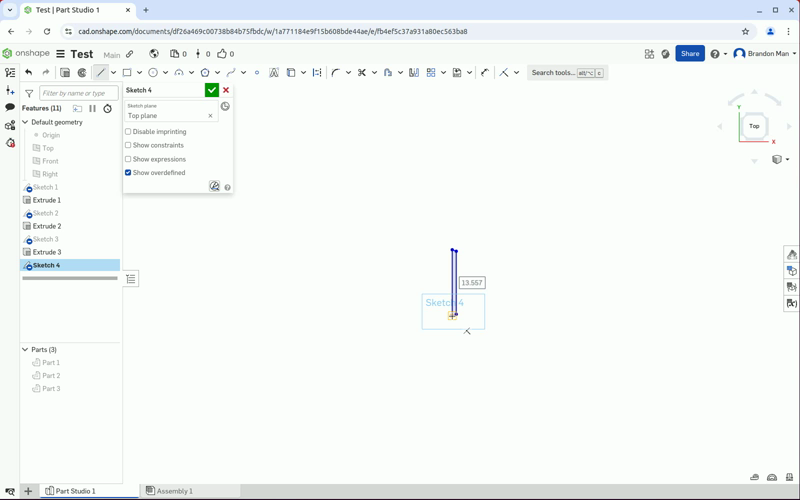
key(esc)
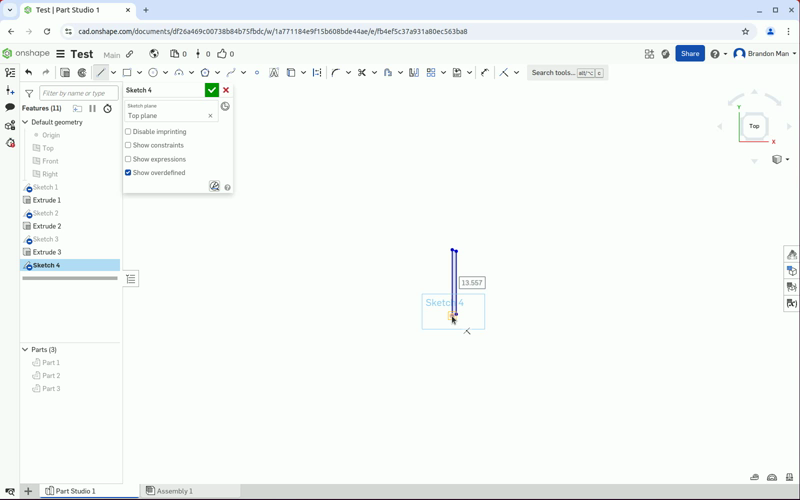
mouse_move(454, 252)
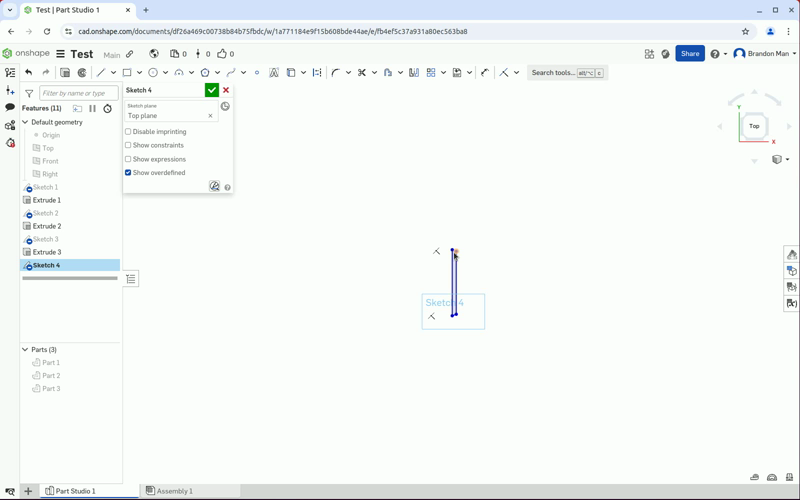
scroll(6)
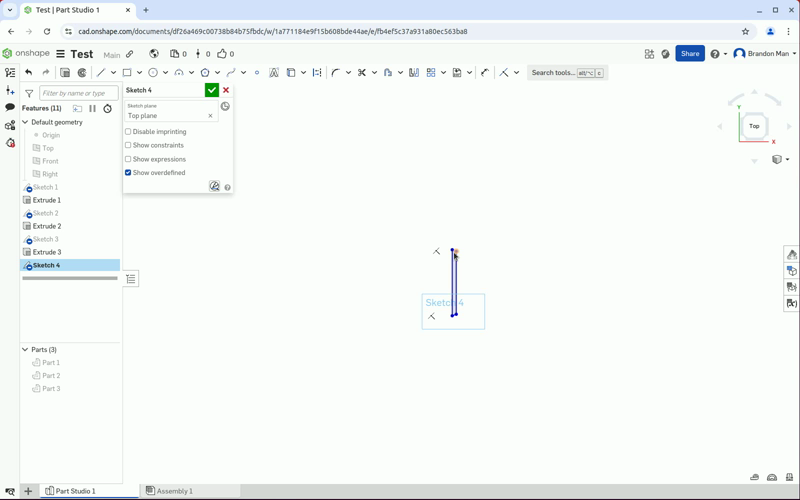
scroll(6)
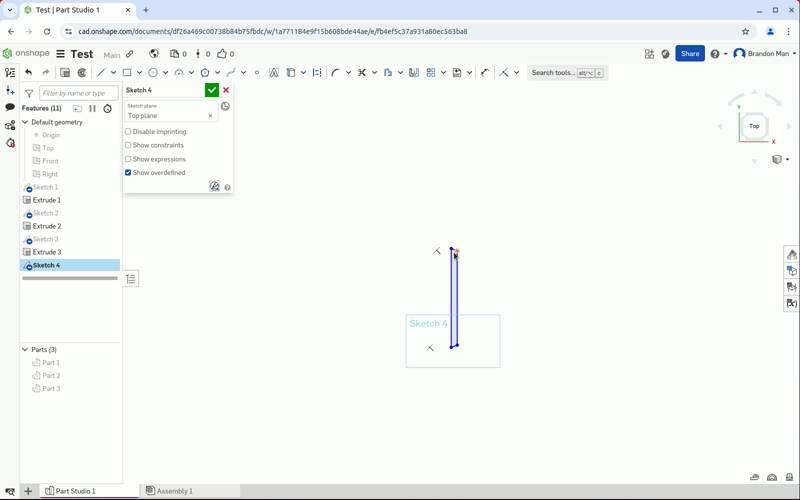
scroll(6)
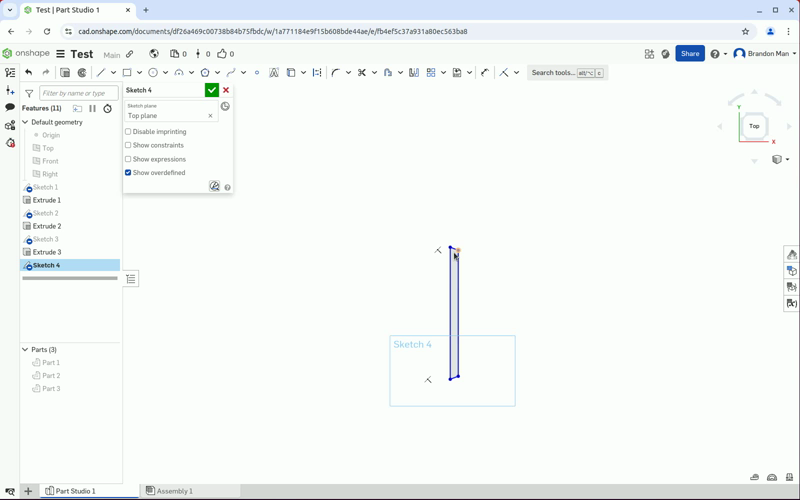
scroll(6)
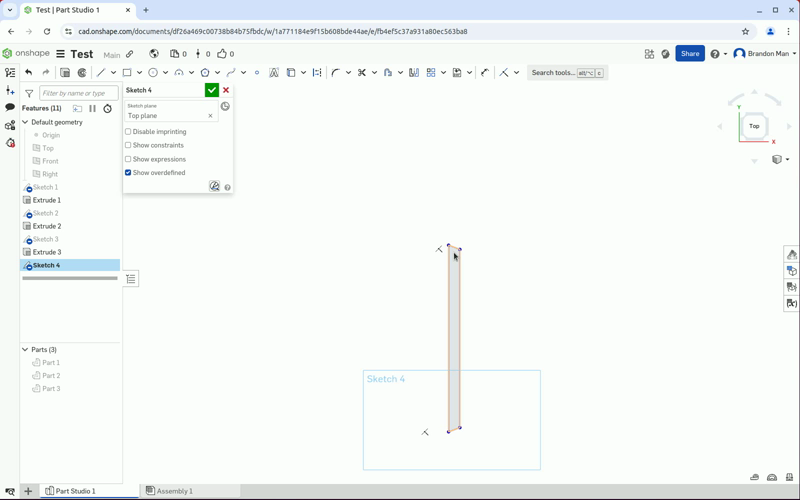
scroll(6)
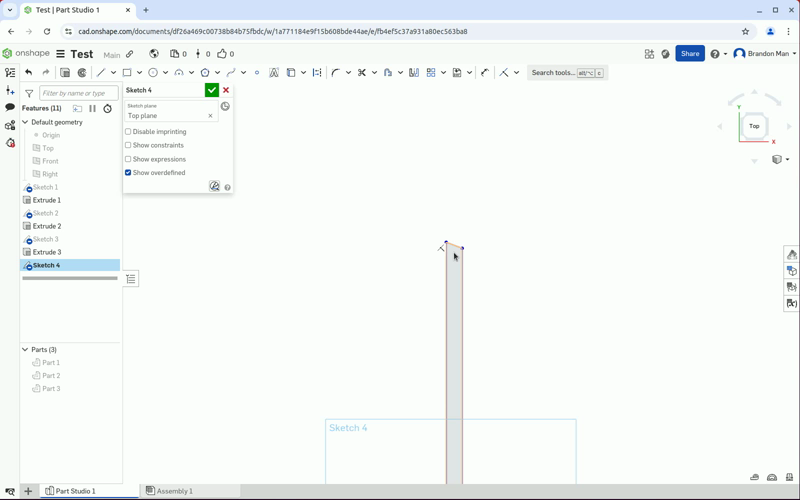
scroll(6)
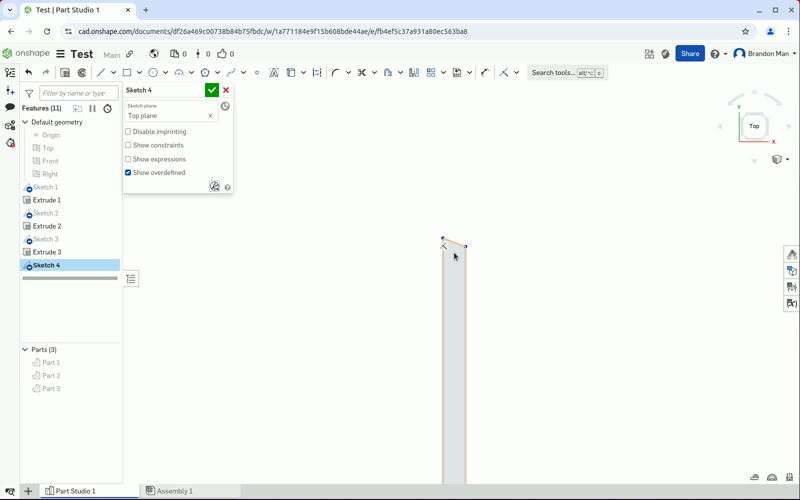
scroll(6)
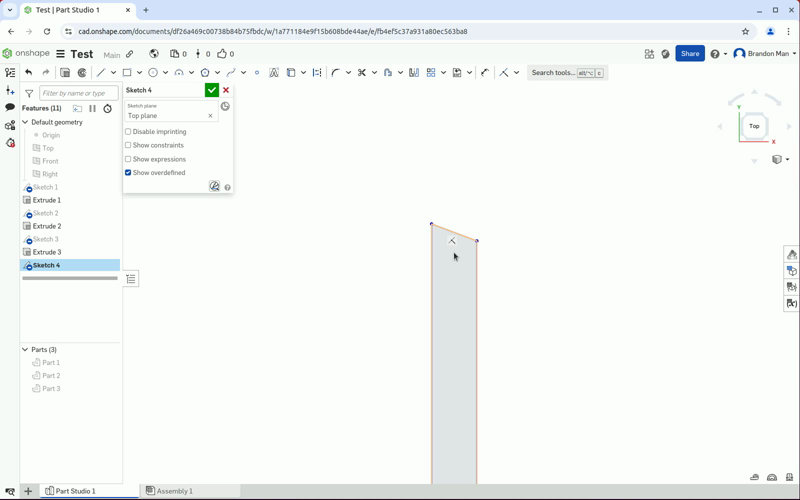
click(454, 252)
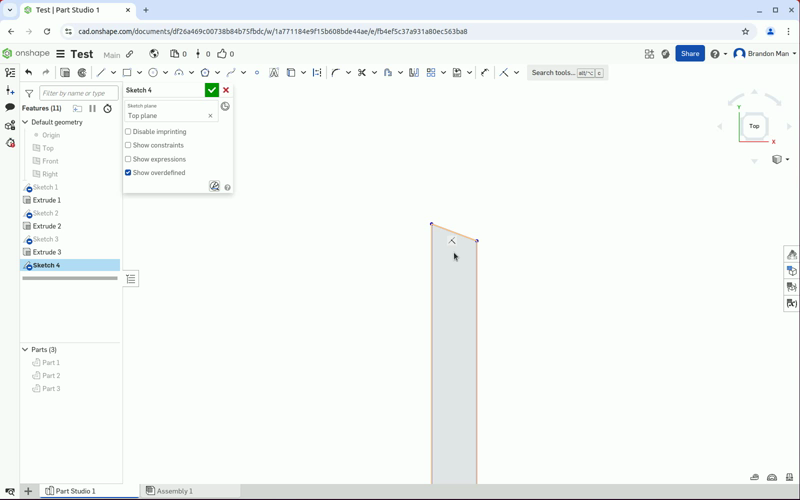
scroll(-6)
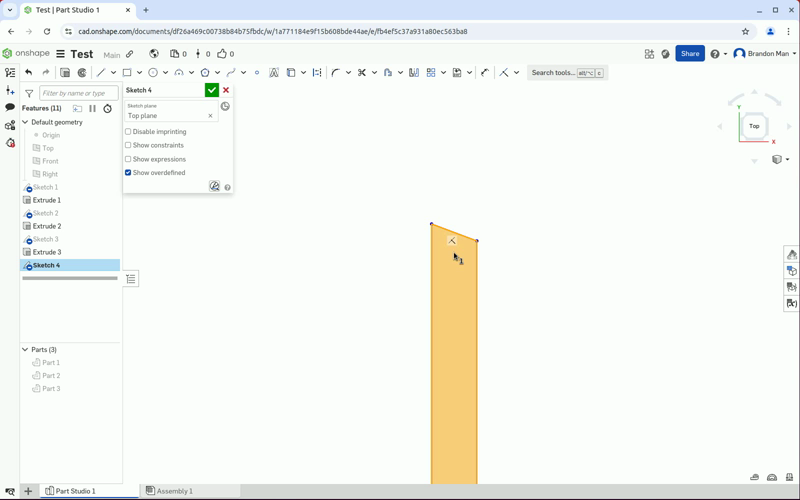
scroll(-6)
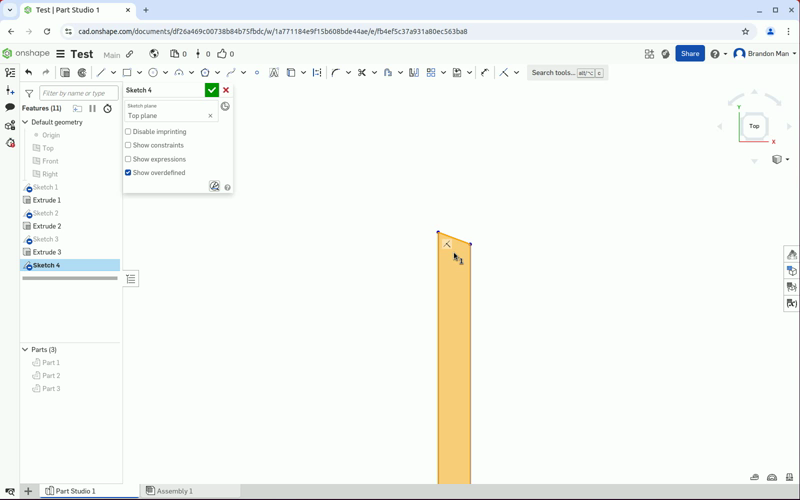
scroll(-6)
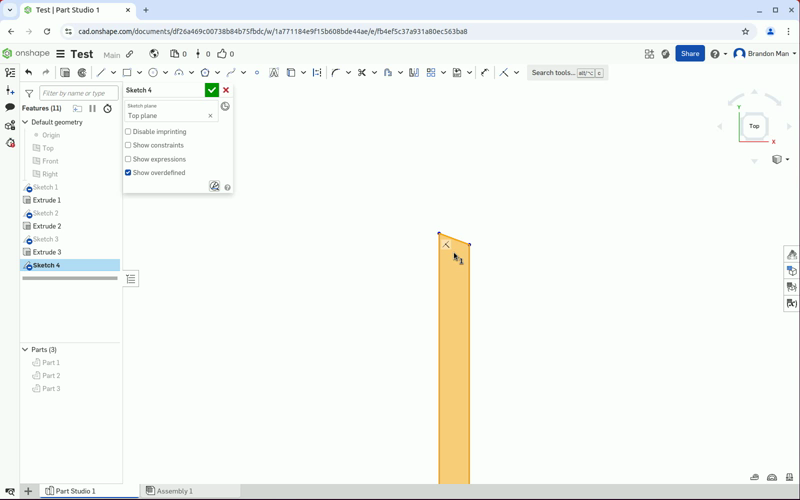
scroll(-6)
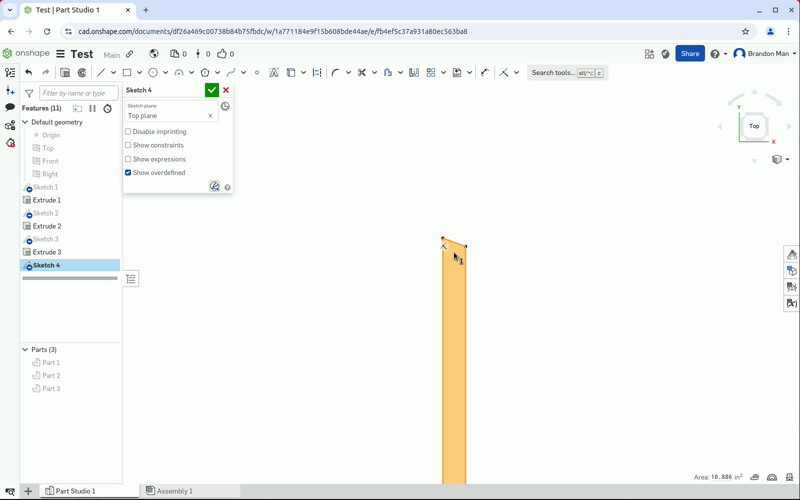
scroll(-6)
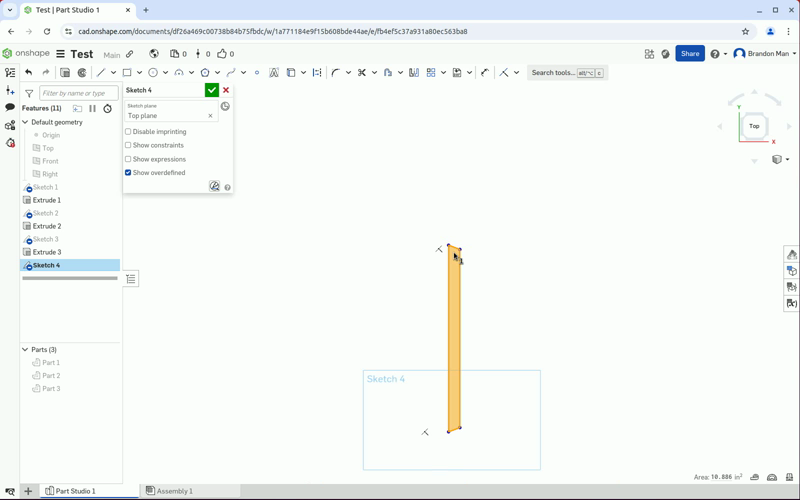
scroll(-6)
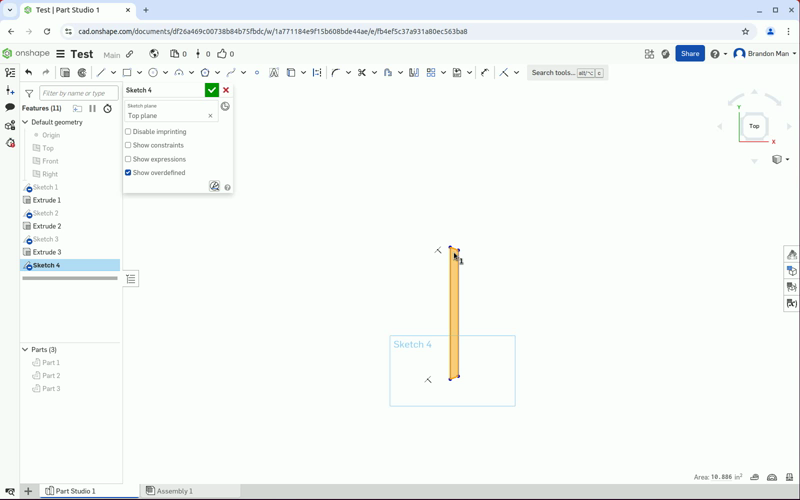
scroll(-6)
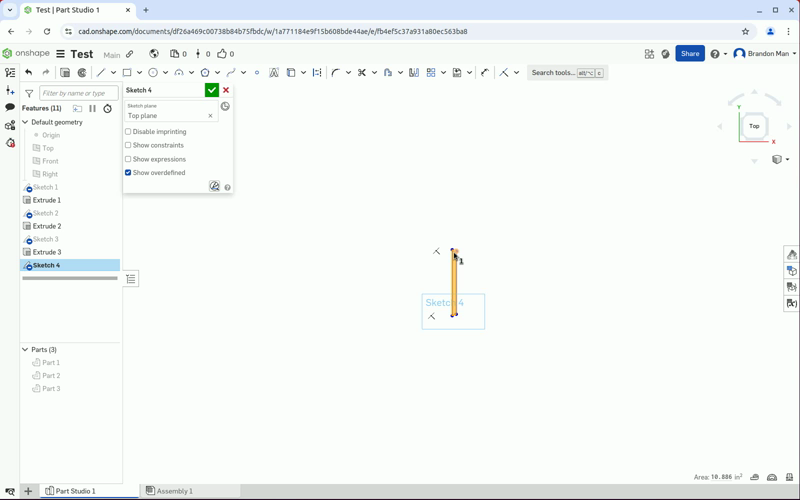
mouse_move(73, 352)
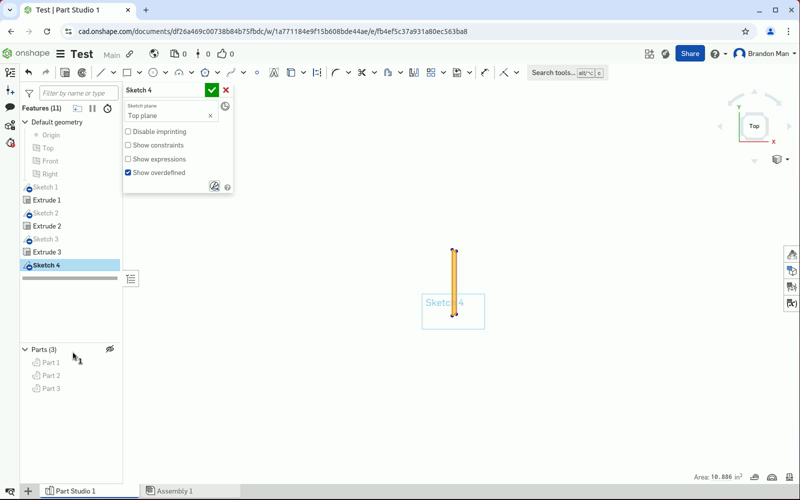
key(shift+y)
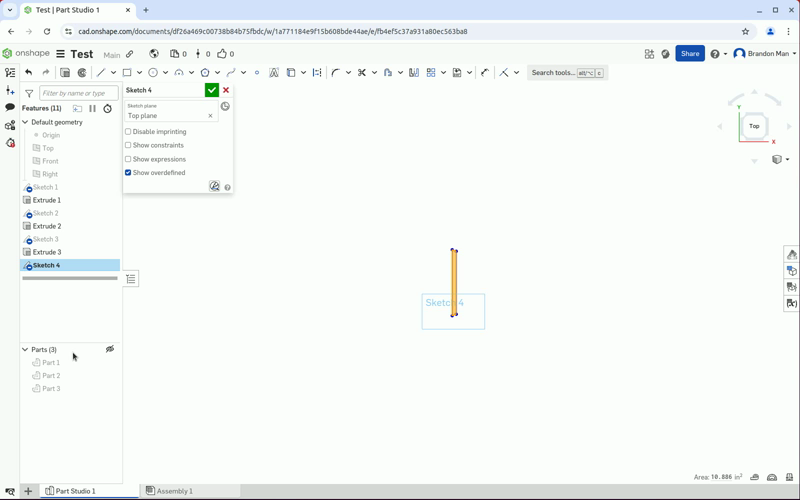
key(shift+e)
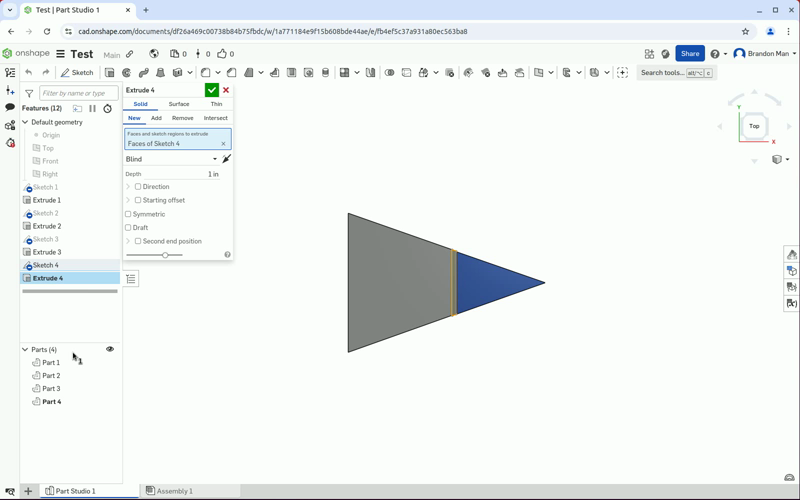
mouse_move(143, 106)
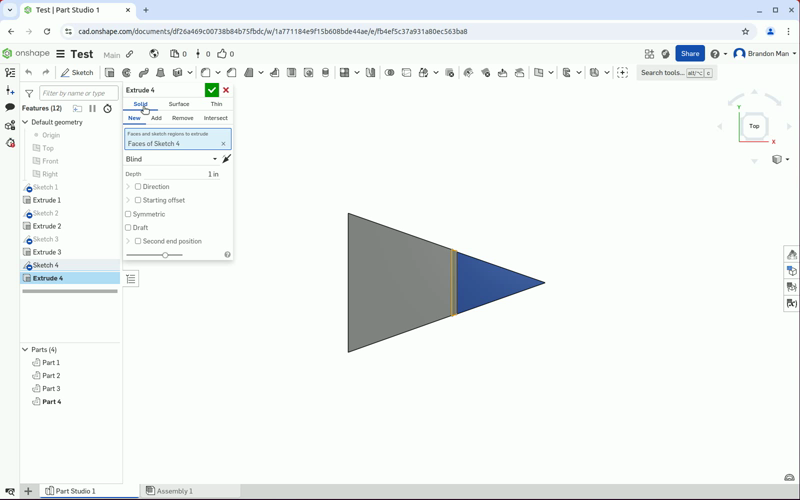
click(143, 106)
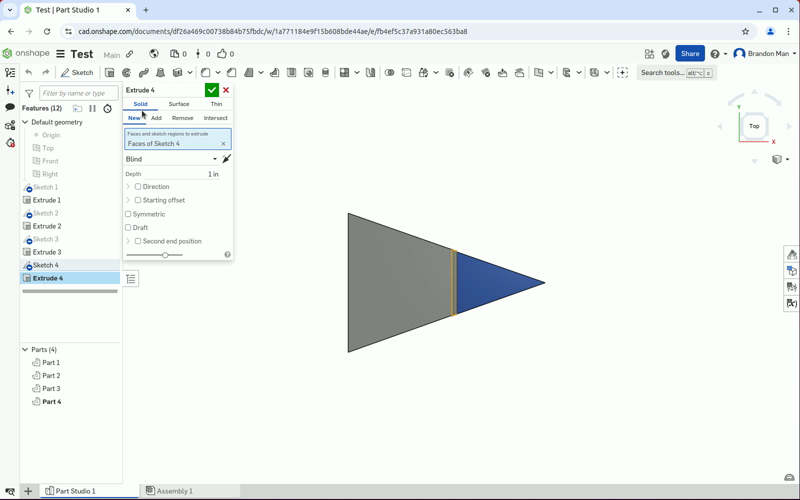
mouse_move(137, 120)
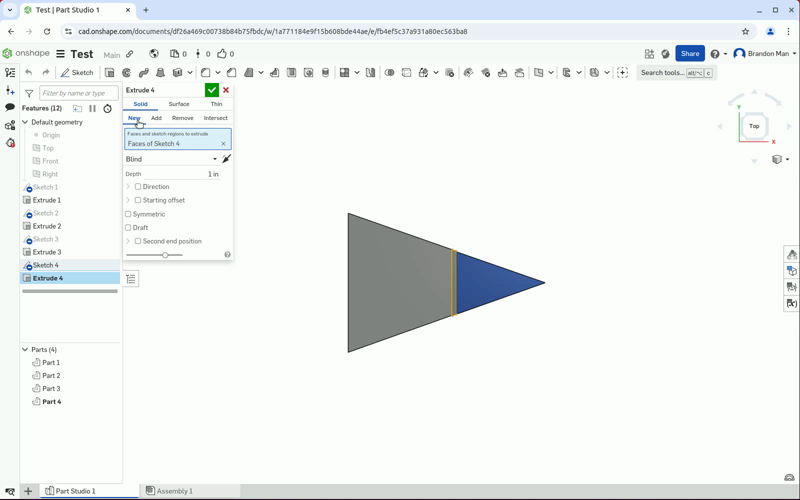
click(137, 120)
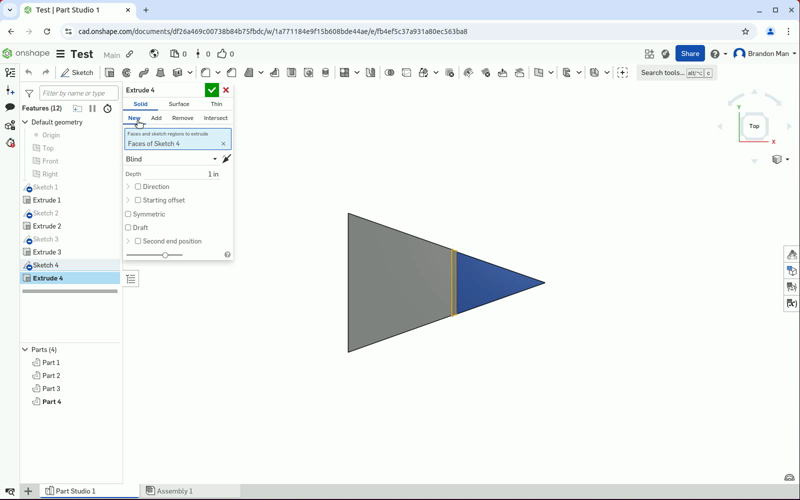
key(tab, 4)
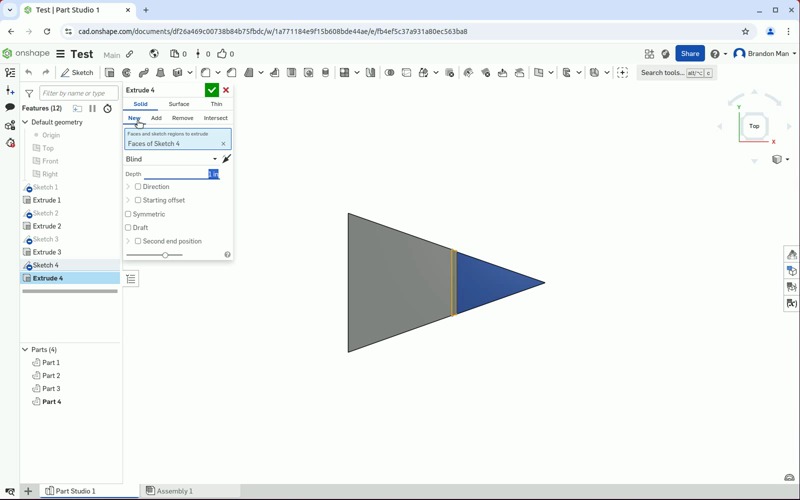
text(1.685)
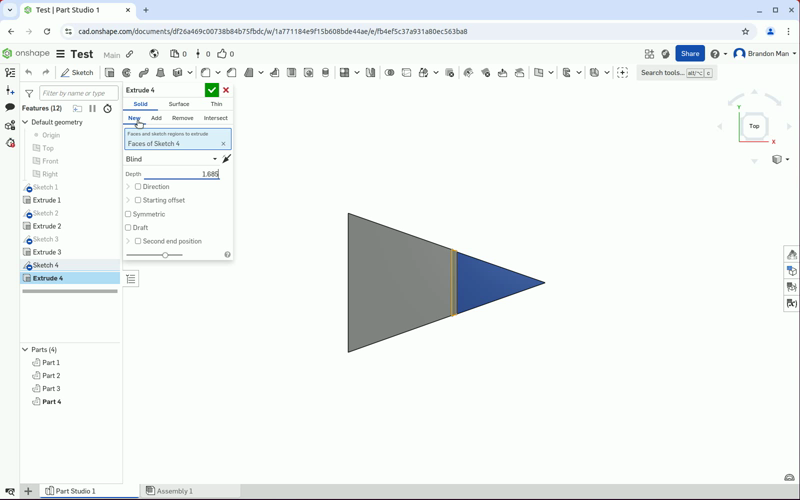
key(enter)
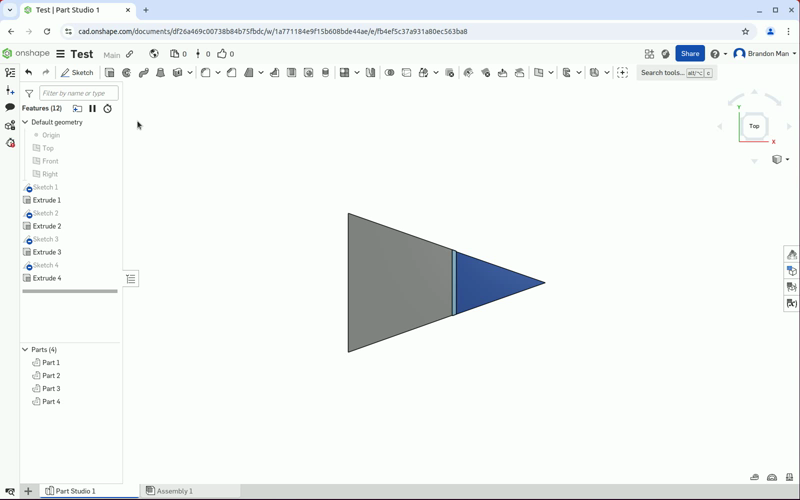
key(shift+h)
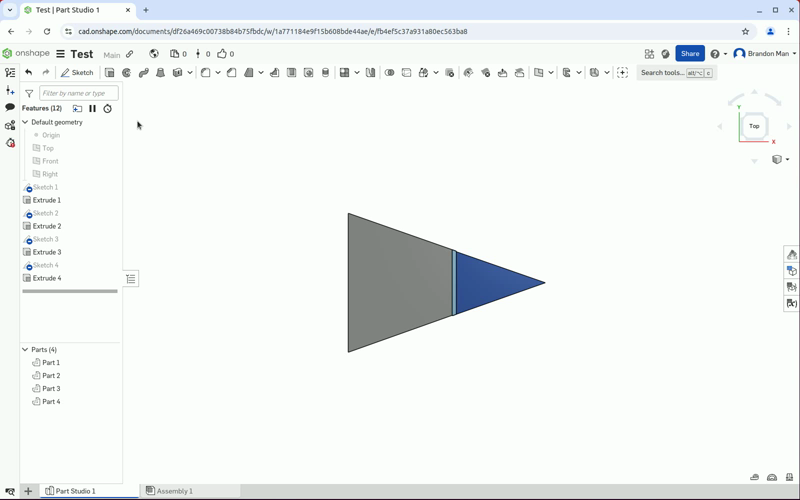
key(shift+h)
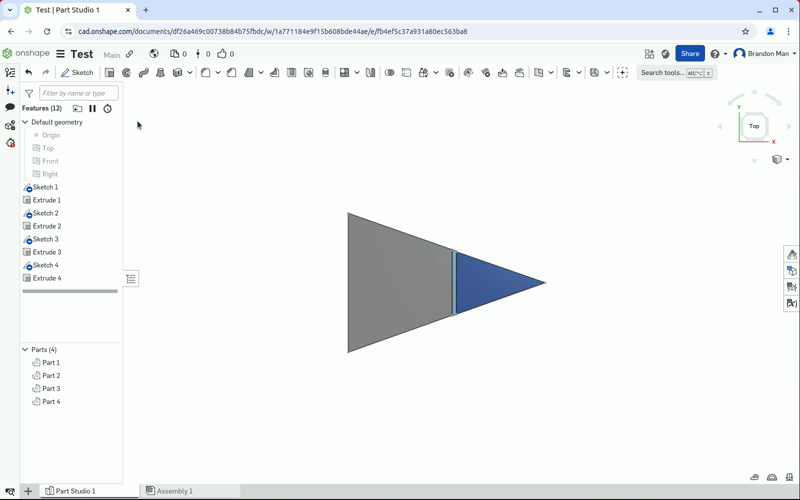
key(shift+7)
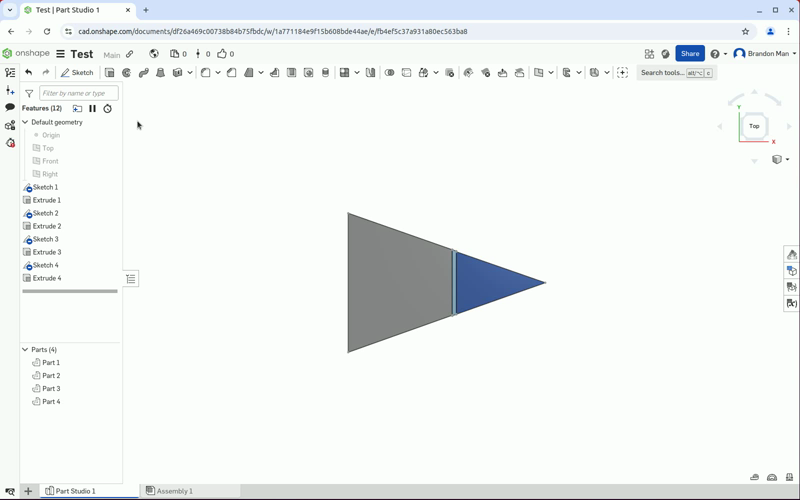
key(up, 3)
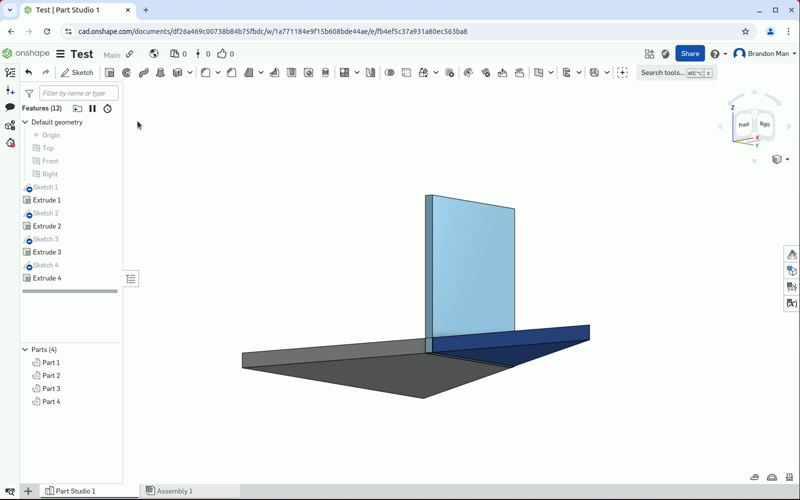
key(left, 3)
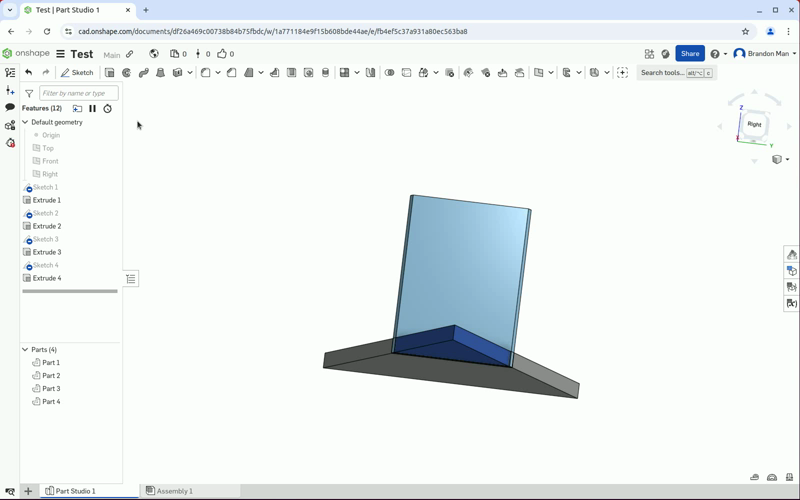
key(right, 3)
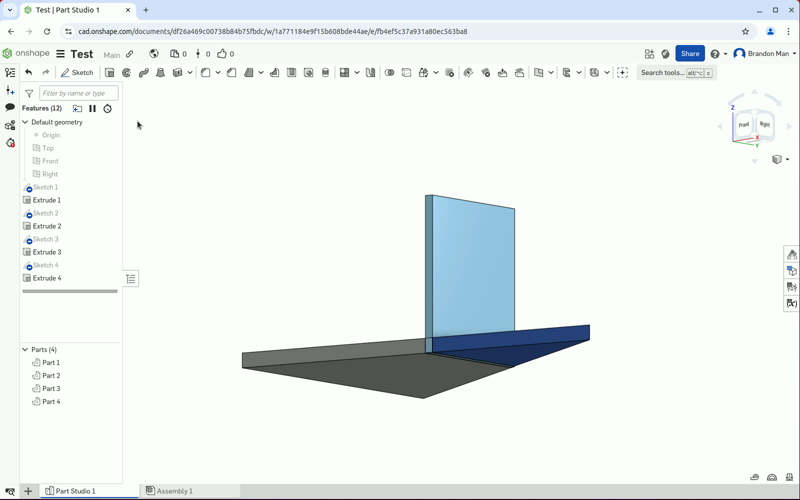
key(down, 3)
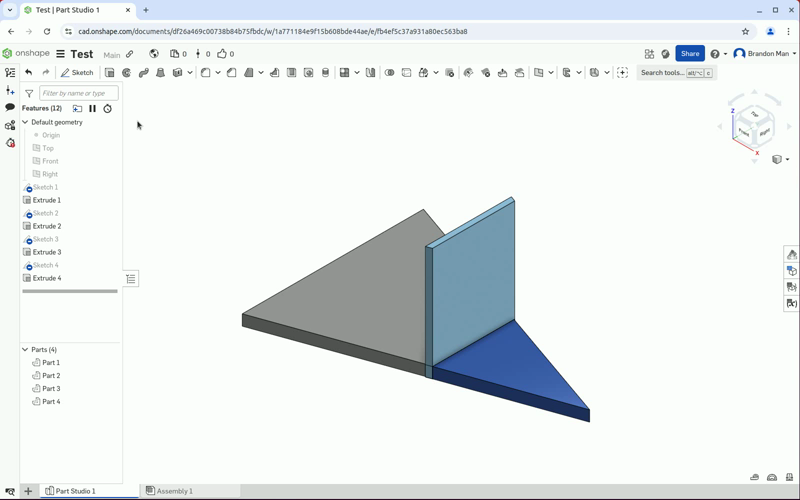
mouse_move(73, 189)
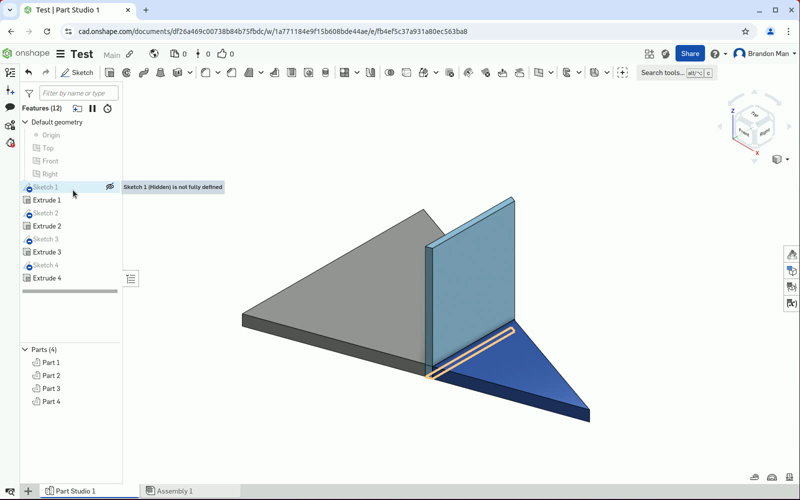
click(73, 189)